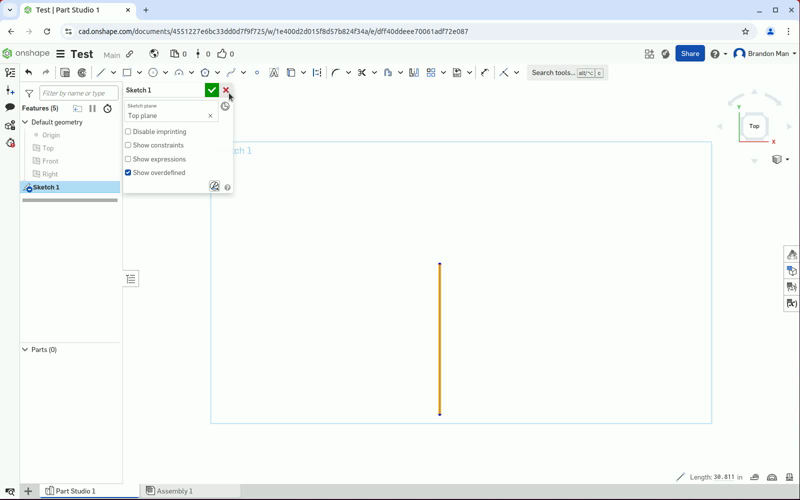
key(shift+h)
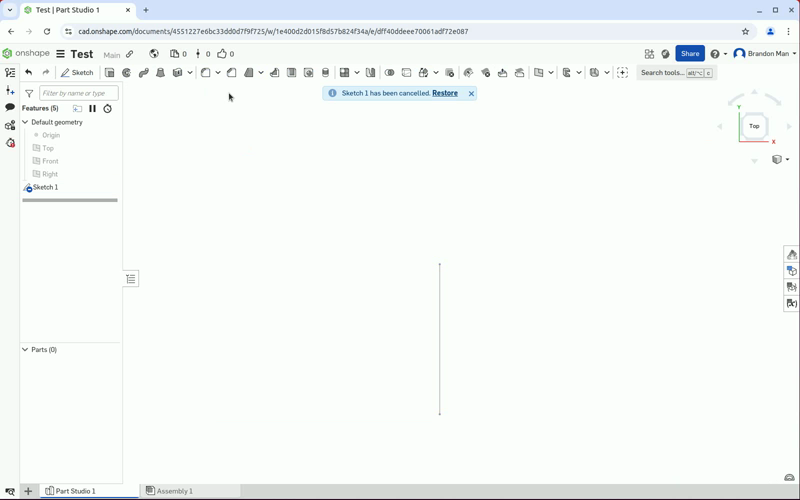
key(shift+s)
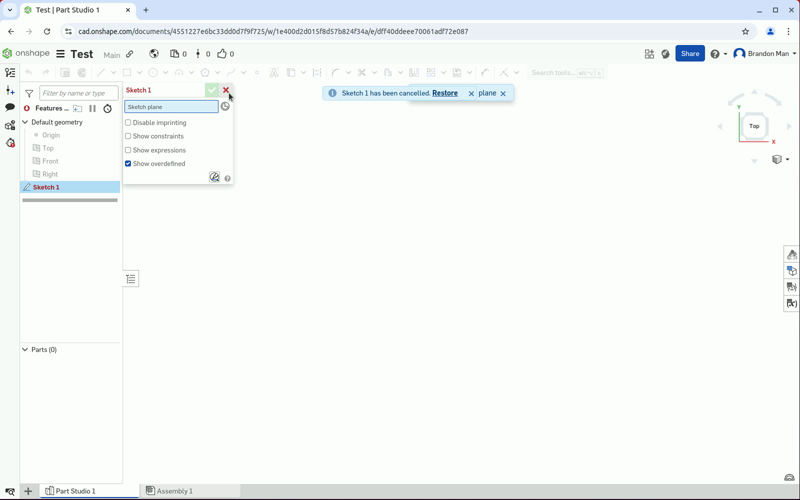
mouse_move(73, 150)
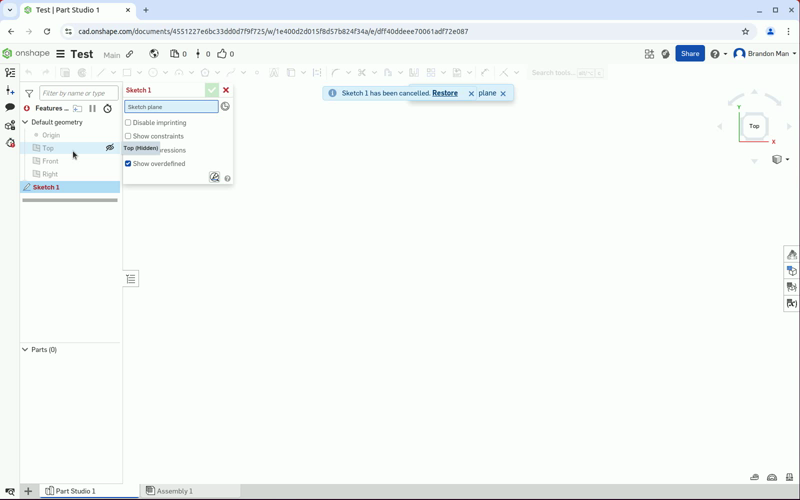
click(73, 150)
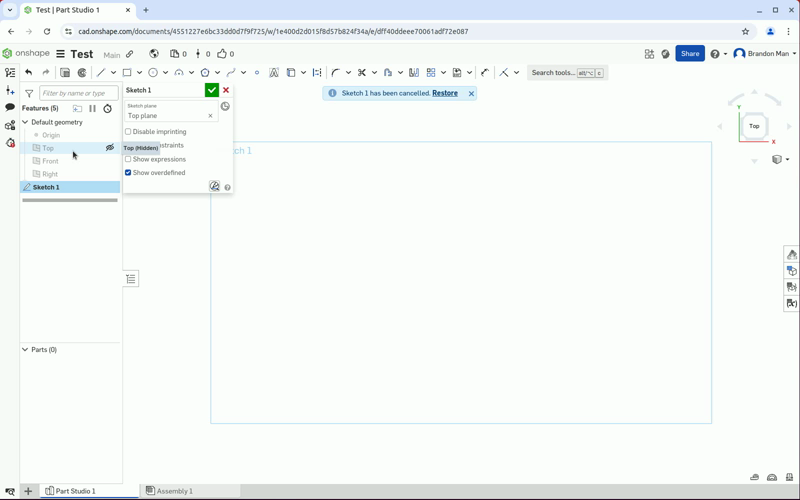
mouse_move(73, 352)
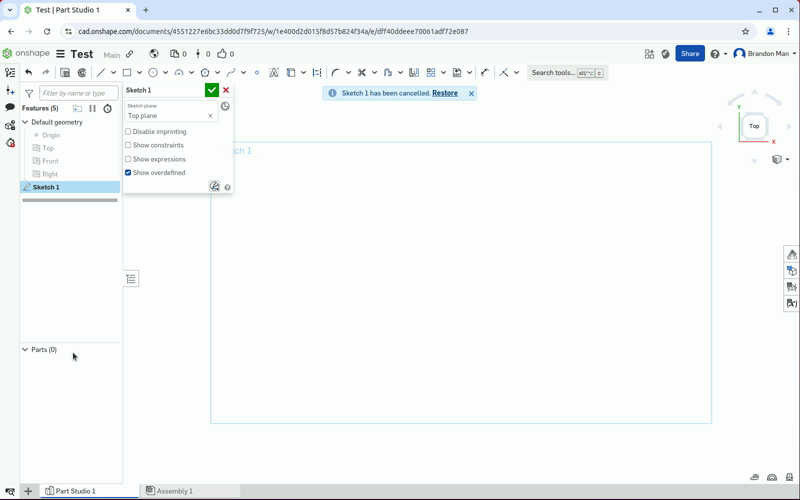
key(y)
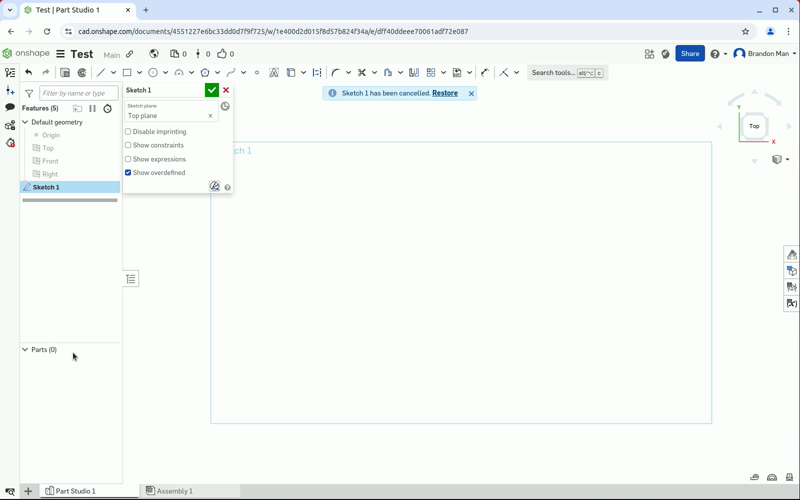
key(c)
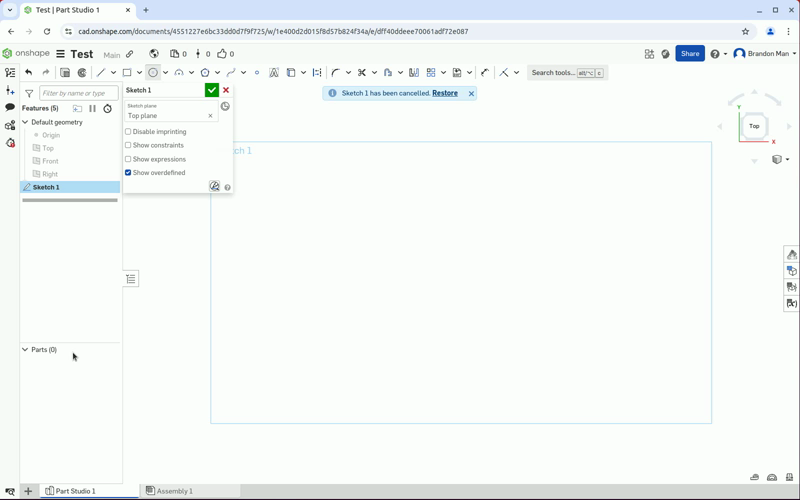
key_down(shift)
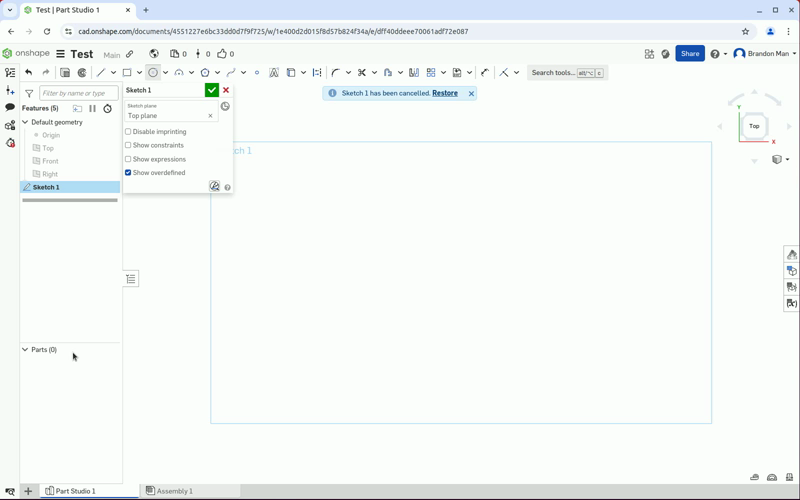
mouse_move(372, 271)
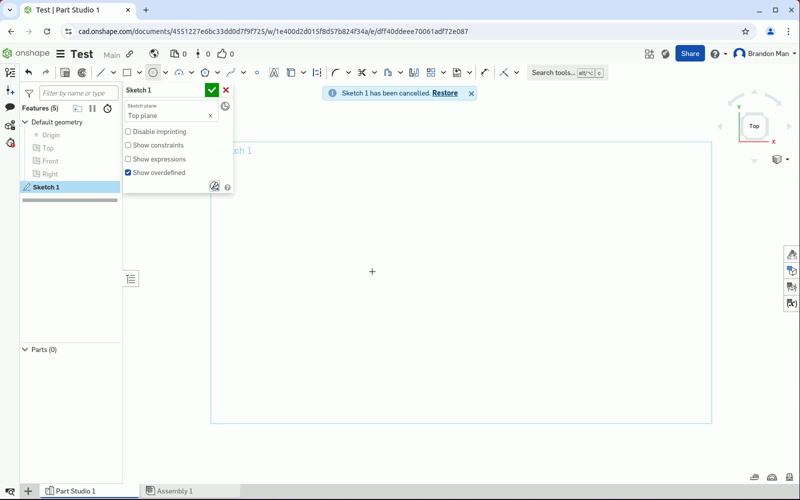
click(372, 271)
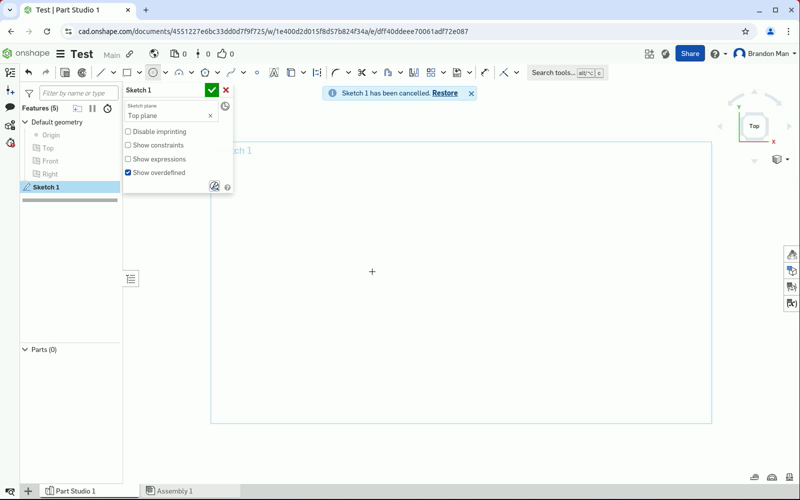
key_up(shift)
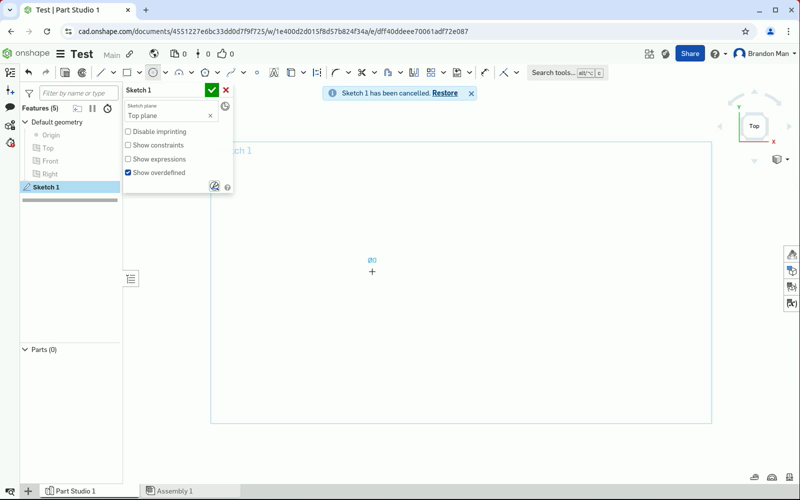
mouse_move(395, 271)
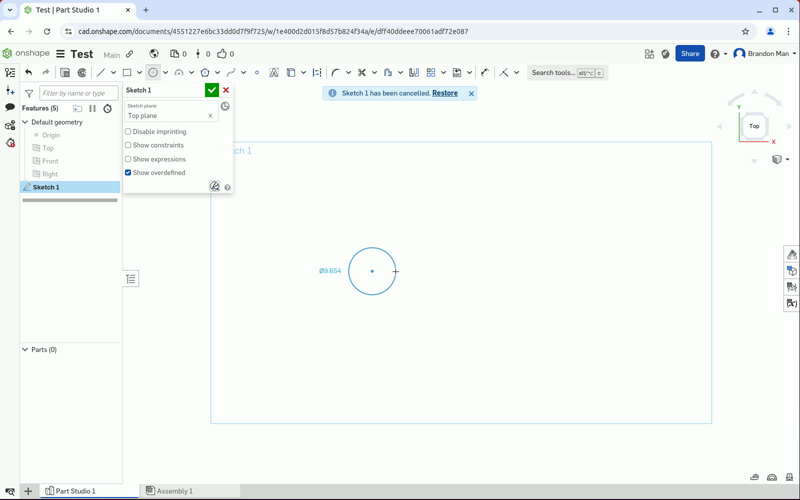
click(395, 271)
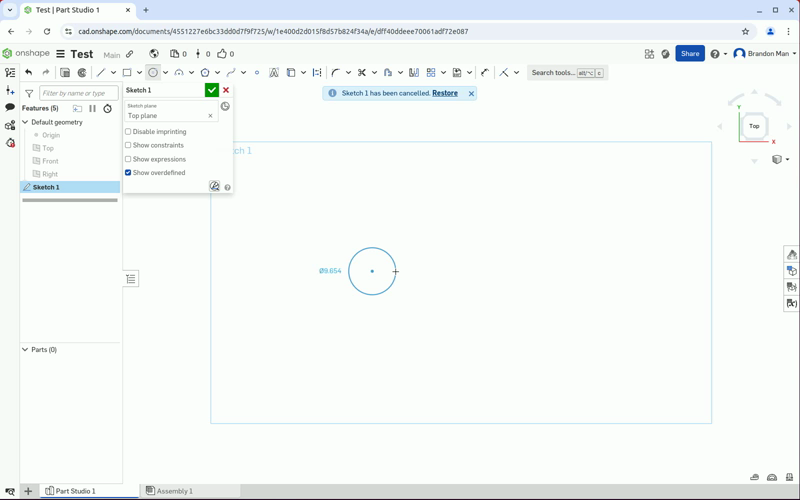
key(esc)
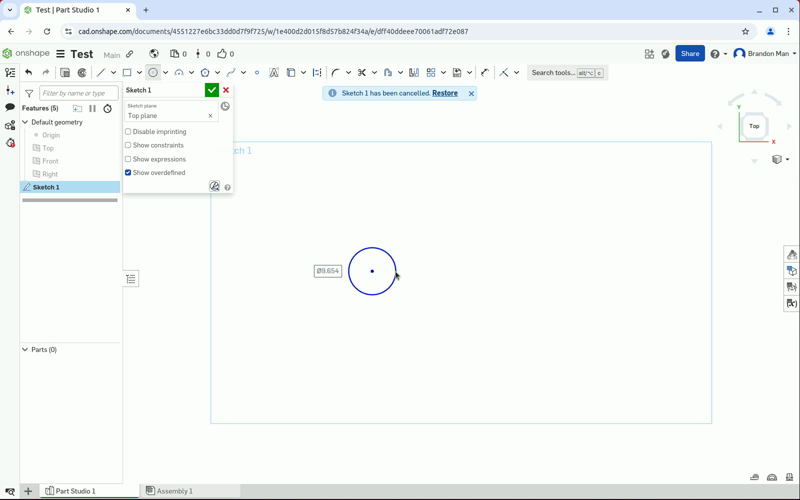
key(c)
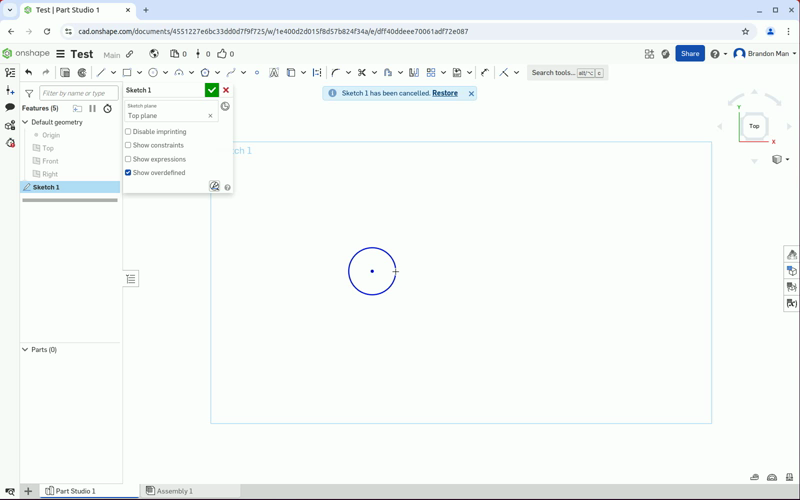
key_down(shift)
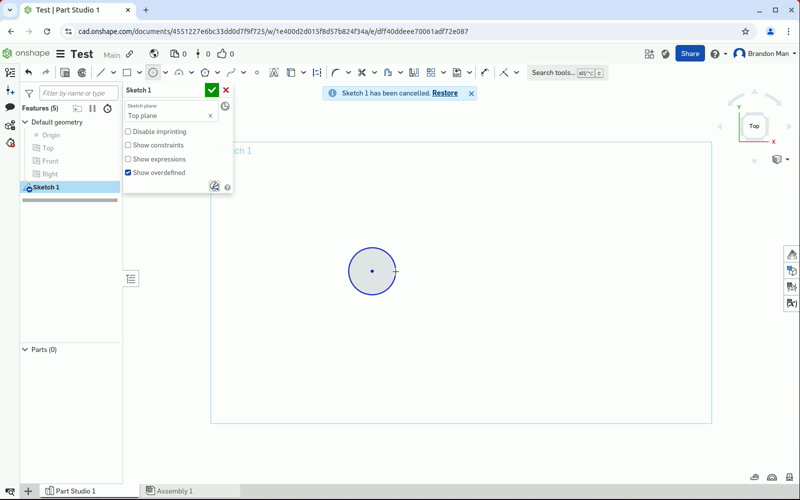
mouse_move(372, 271)
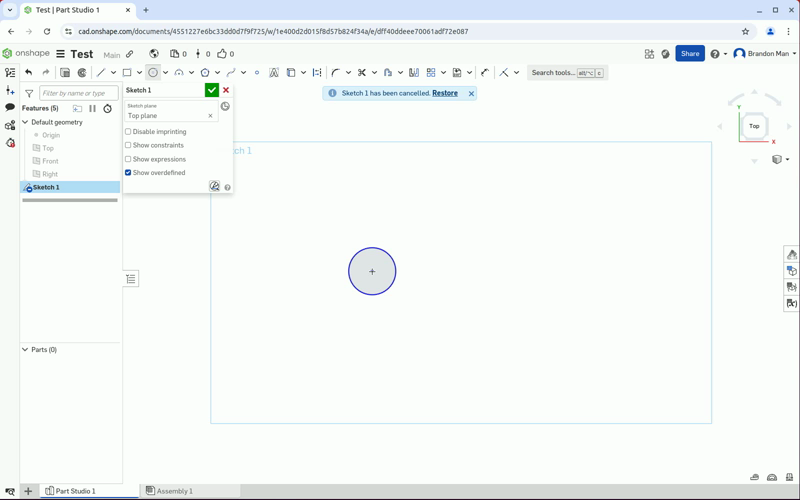
click(372, 271)
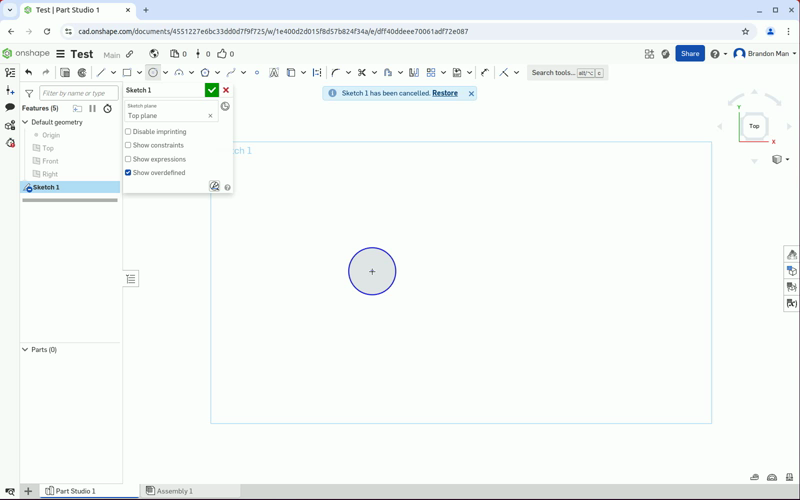
key_up(shift)
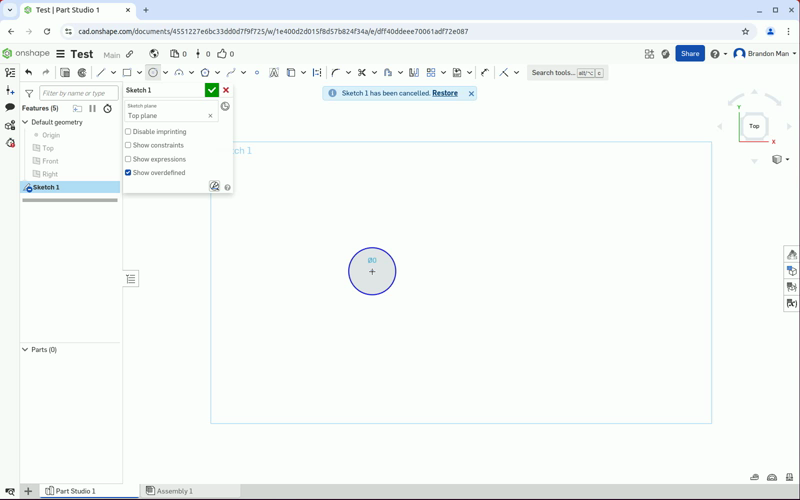
mouse_move(390, 271)
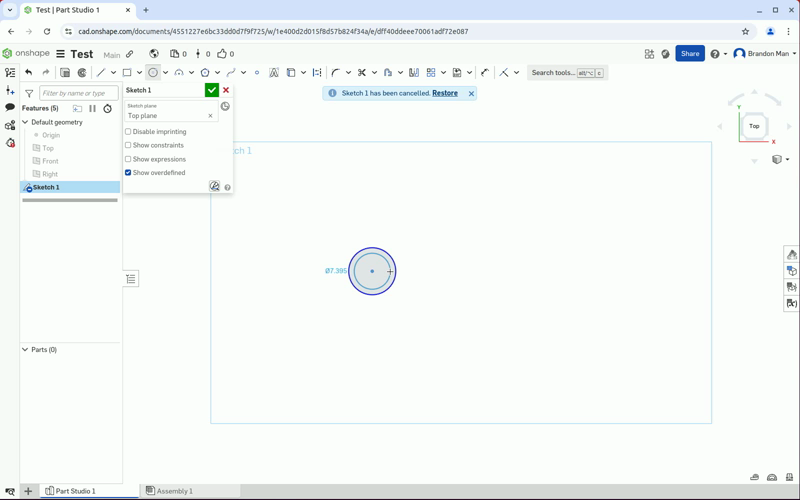
click(390, 271)
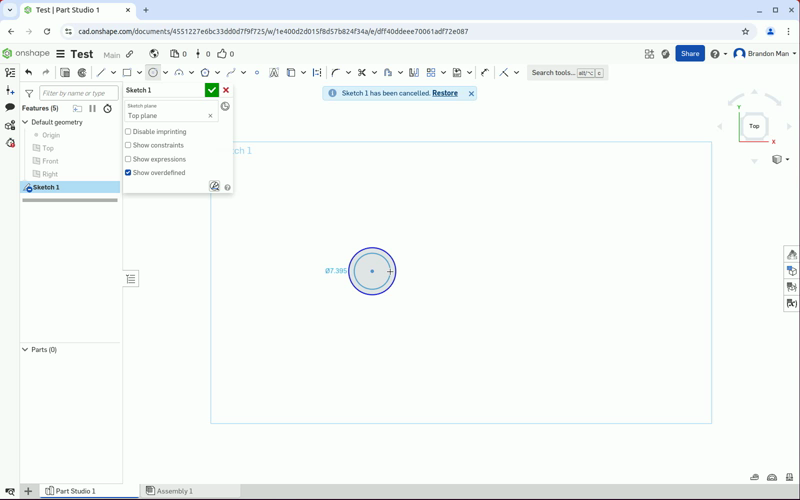
key(esc)
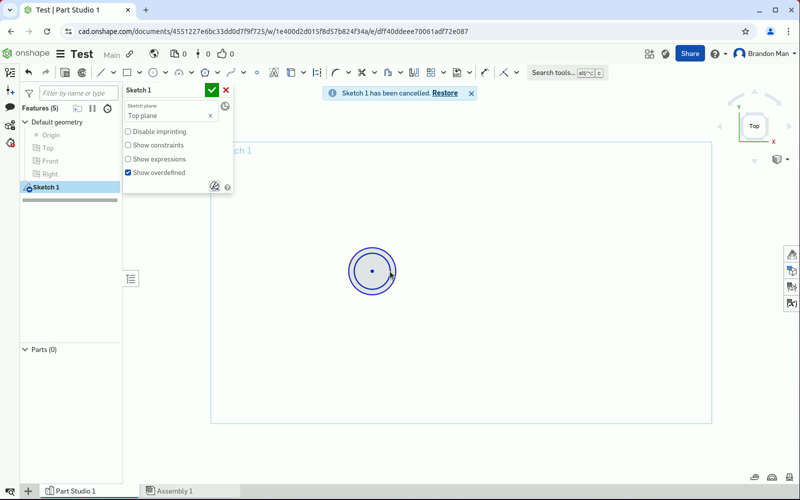
mouse_move(363, 289)
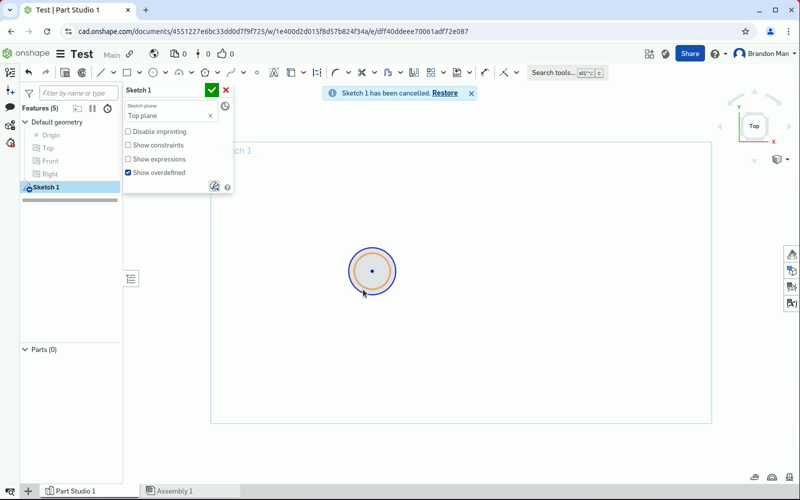
scroll(6)
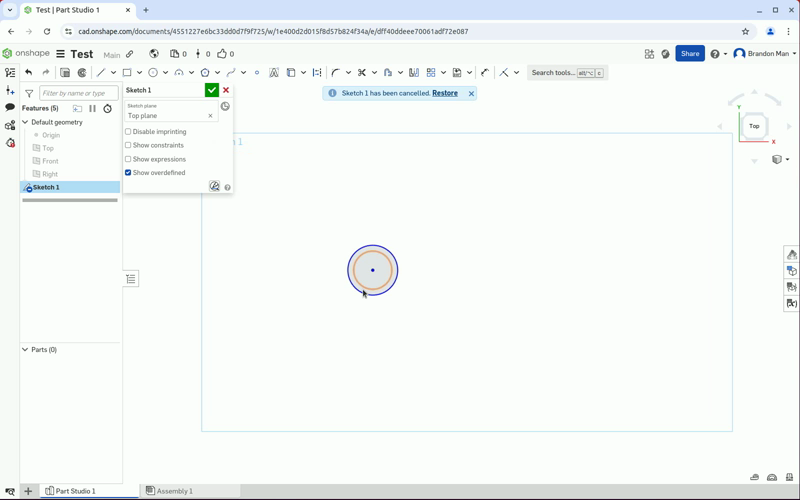
scroll(6)
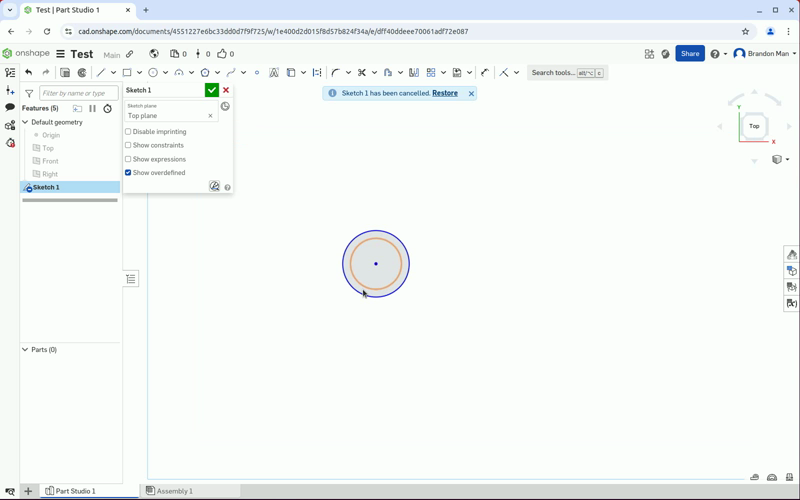
scroll(6)
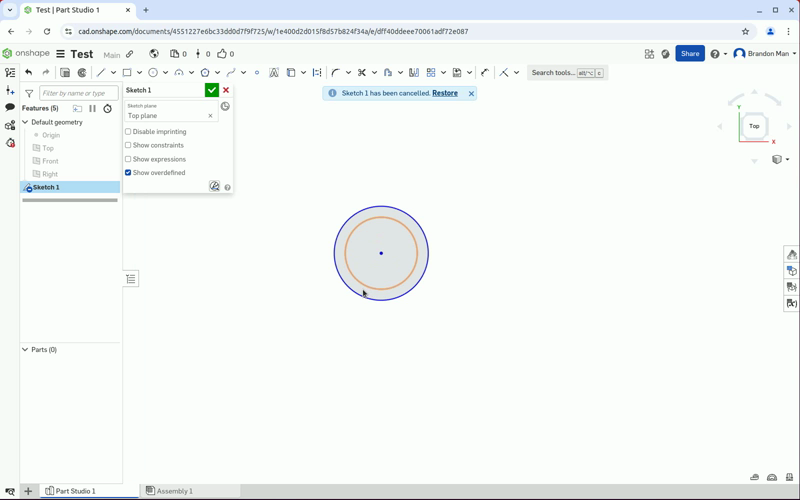
scroll(6)
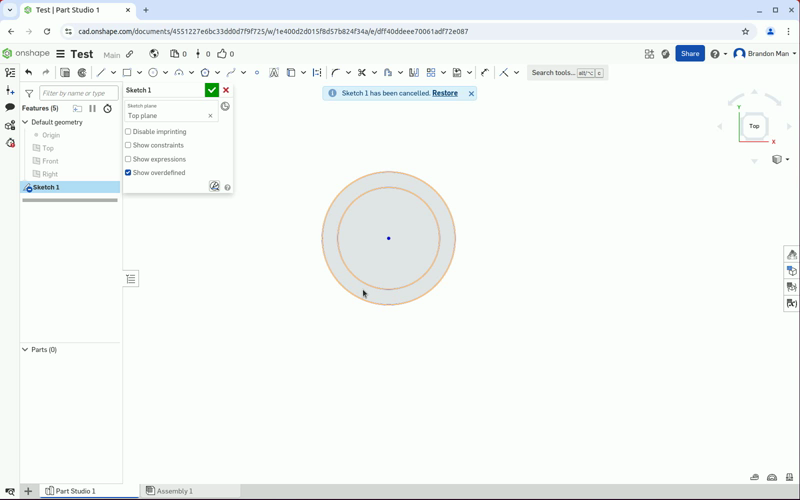
scroll(6)
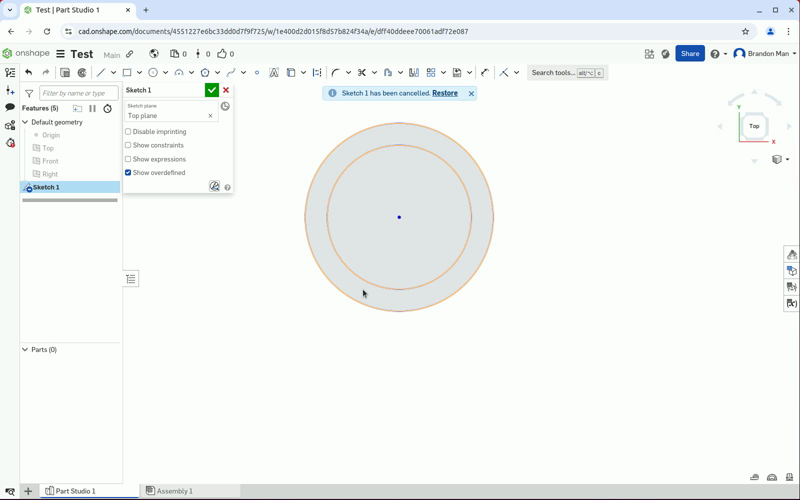
scroll(6)
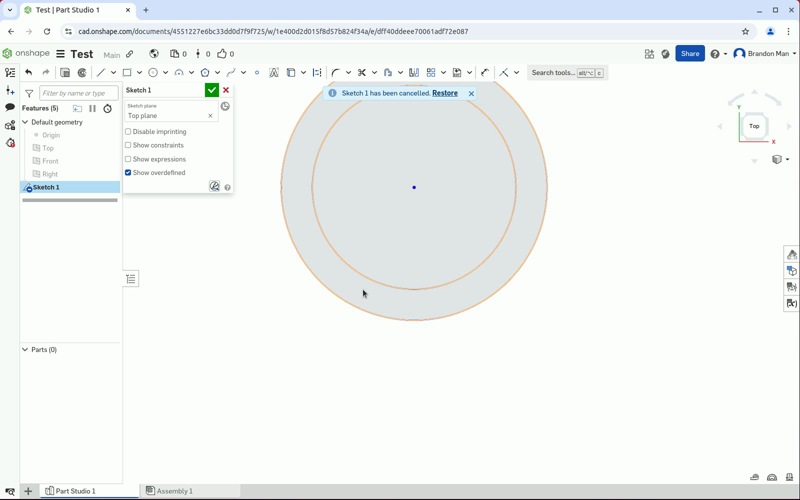
scroll(6)
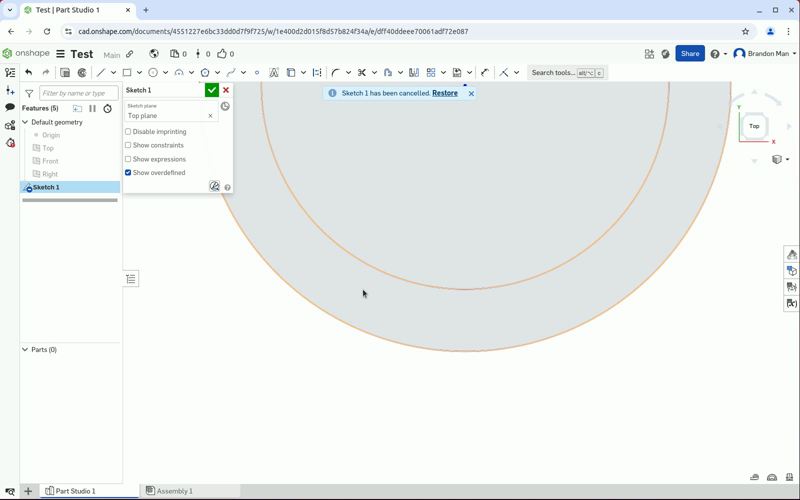
click(363, 289)
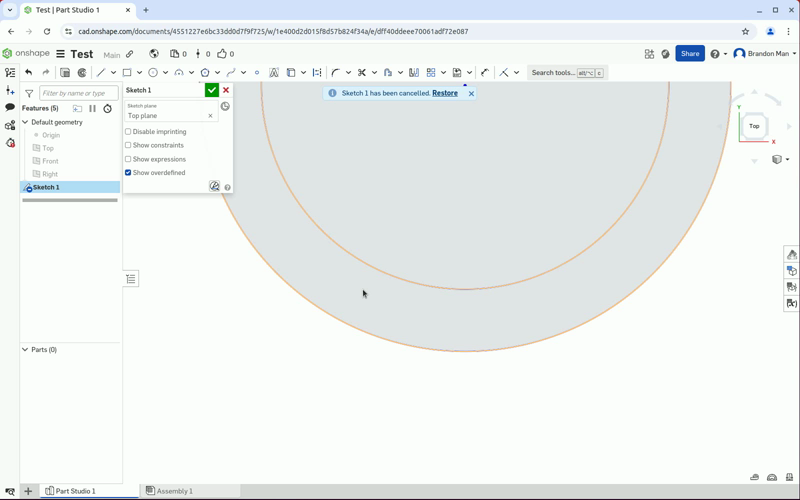
scroll(-6)
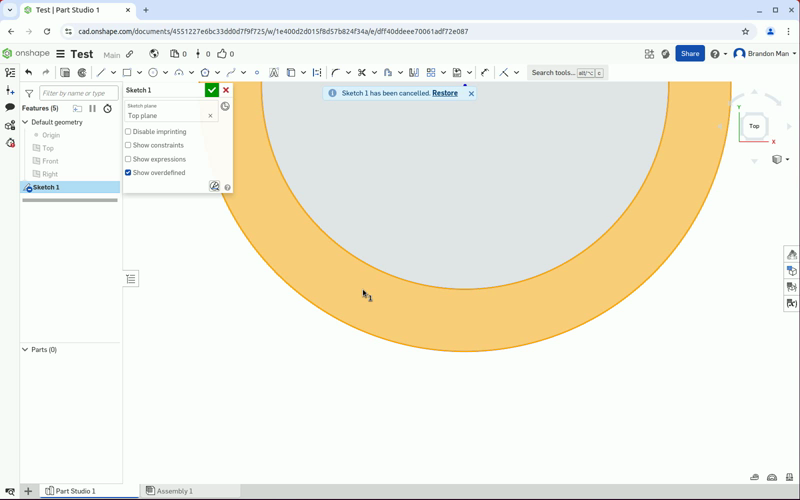
scroll(-6)
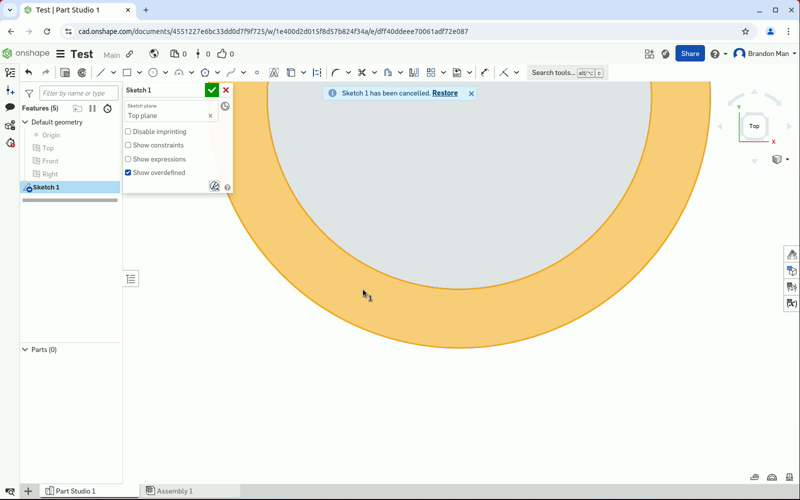
scroll(-6)
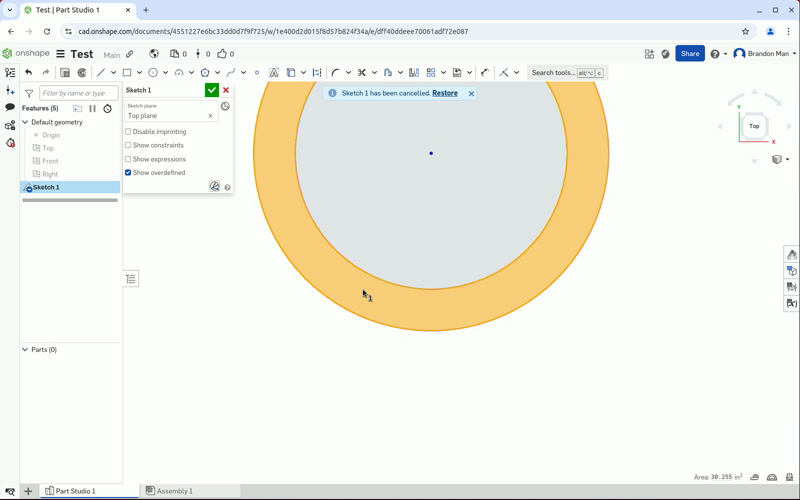
scroll(-6)
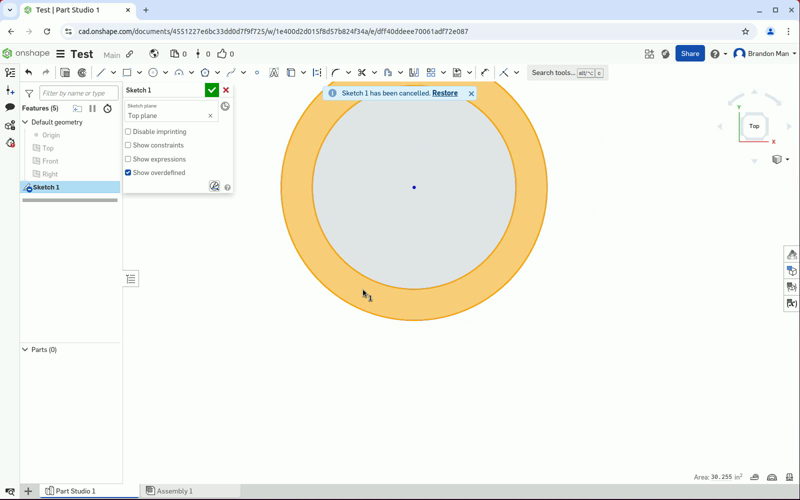
scroll(-6)
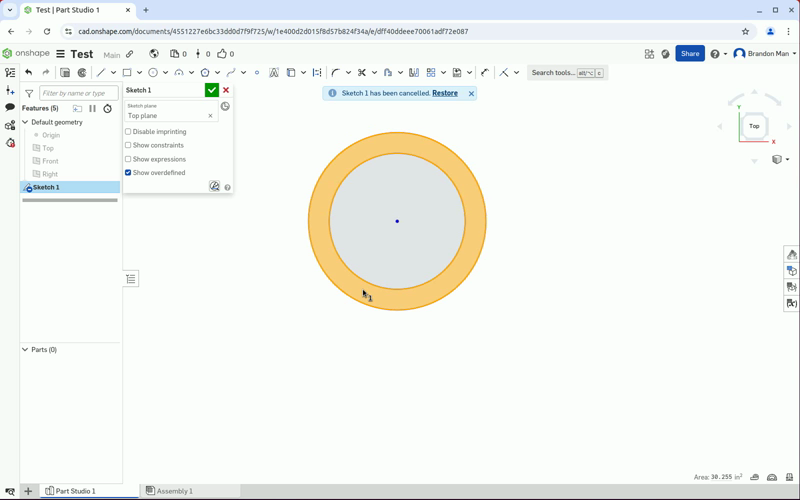
scroll(-6)
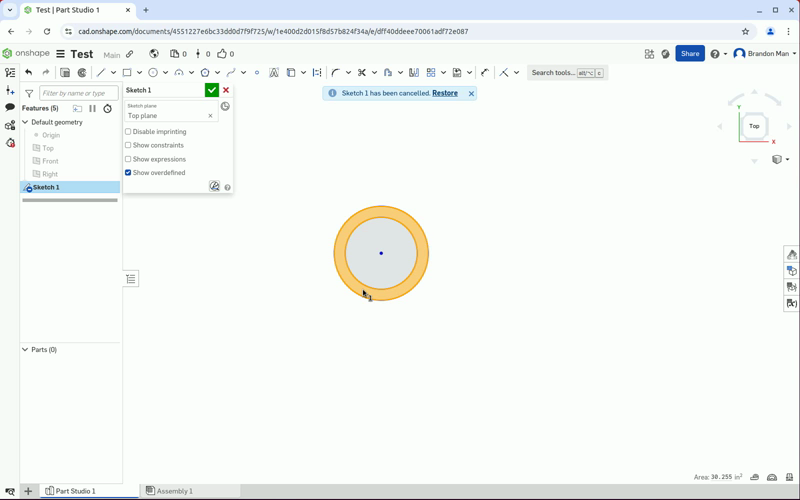
scroll(-6)
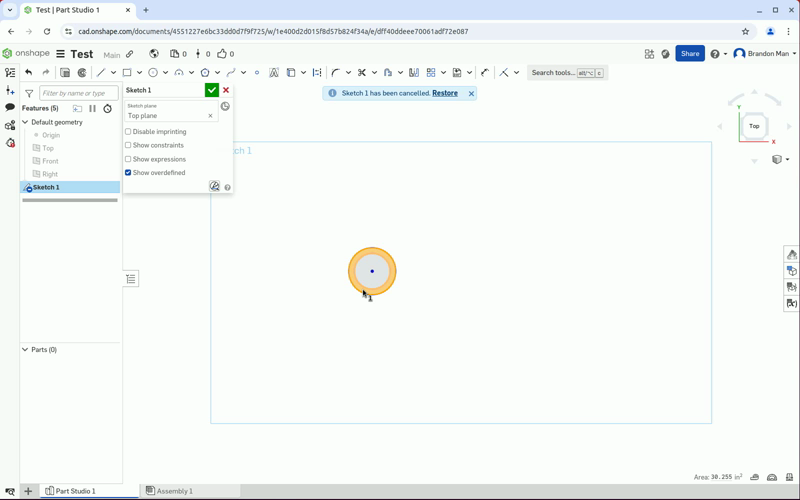
mouse_move(73, 352)
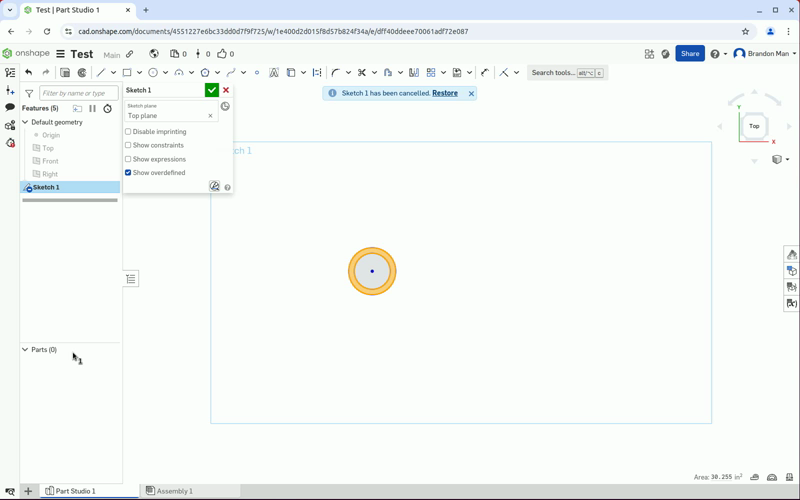
key(shift+y)
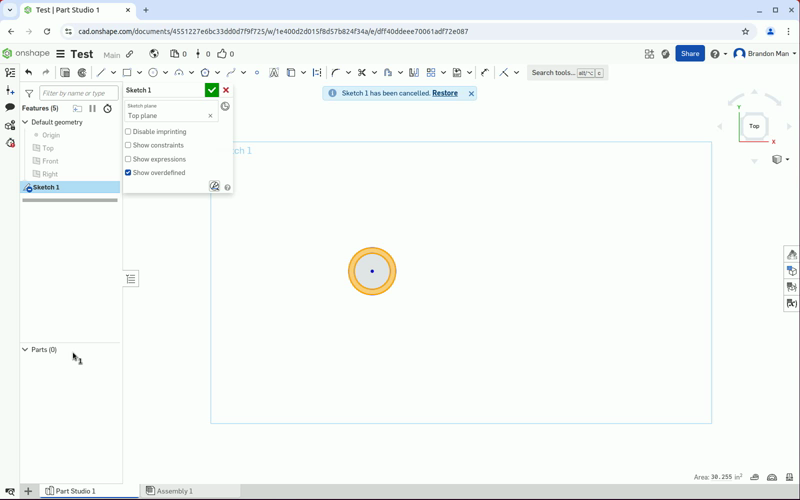
key(shift+e)
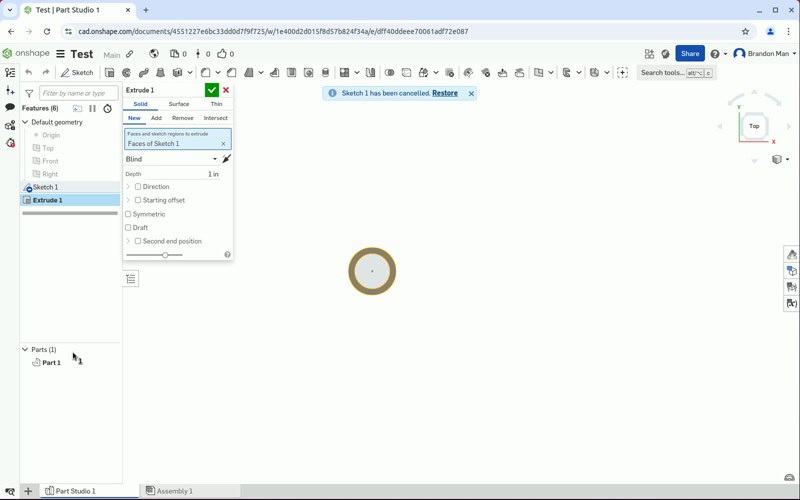
mouse_move(143, 106)
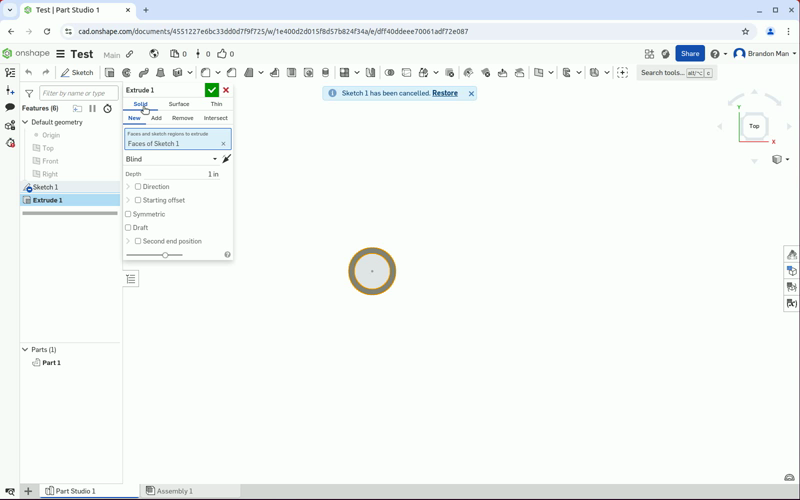
click(143, 106)
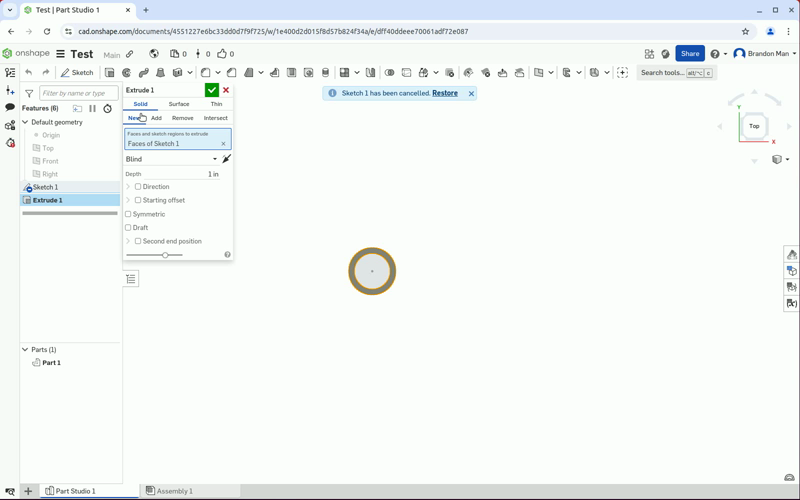
mouse_move(137, 120)
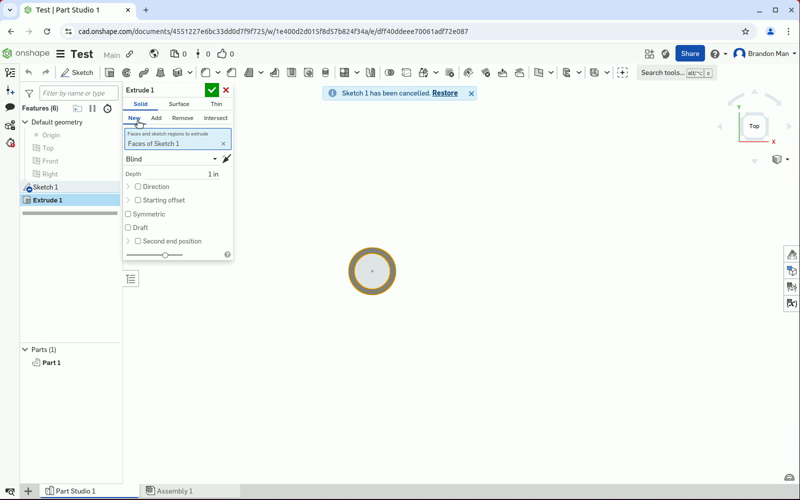
click(137, 120)
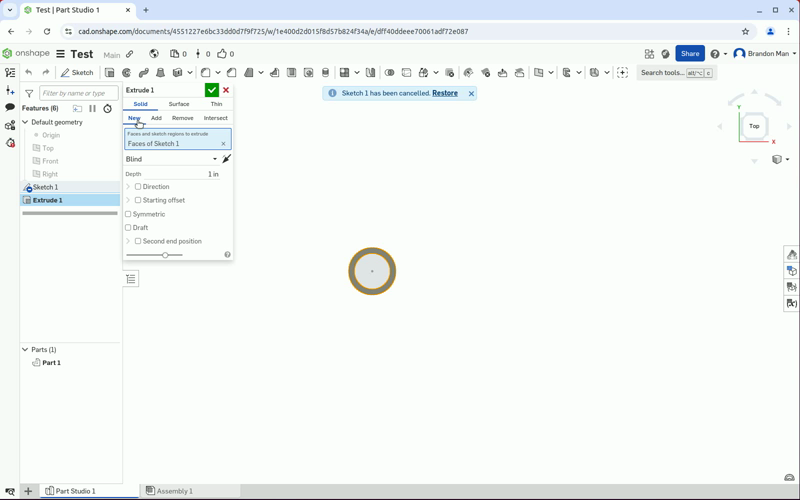
key(tab, 4)
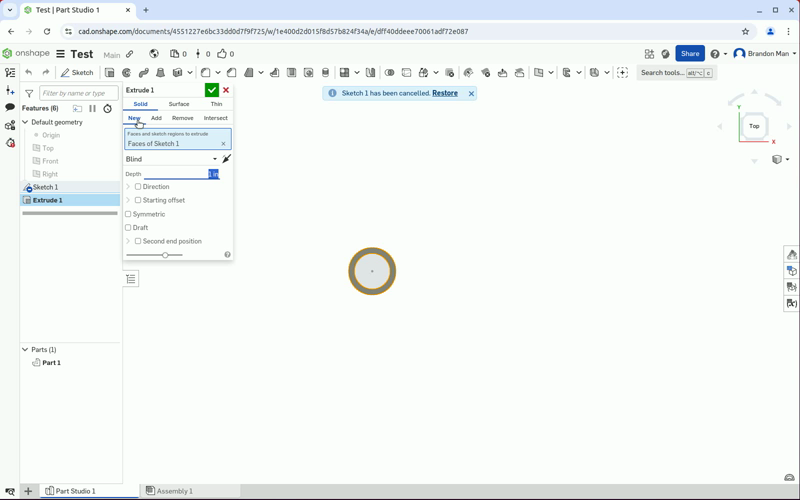
text(7.221)
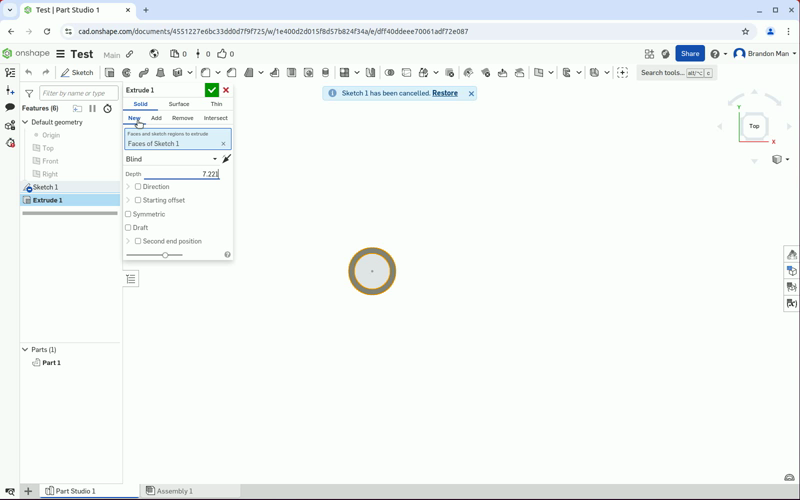
key(enter)
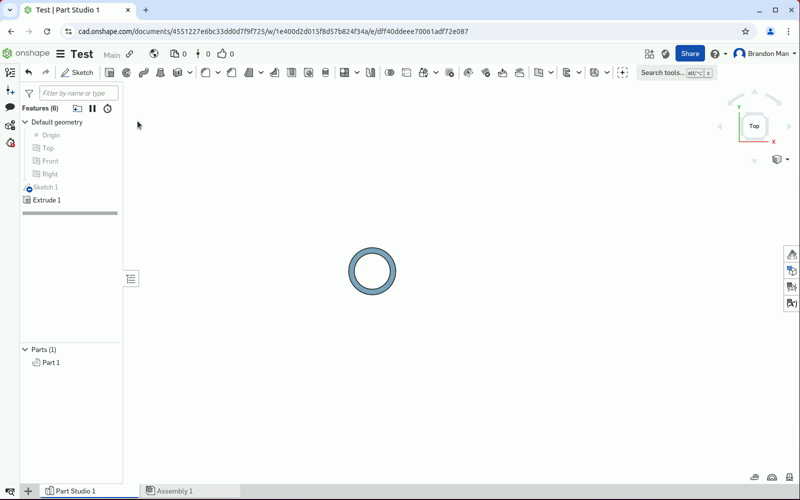
key(shift+h)
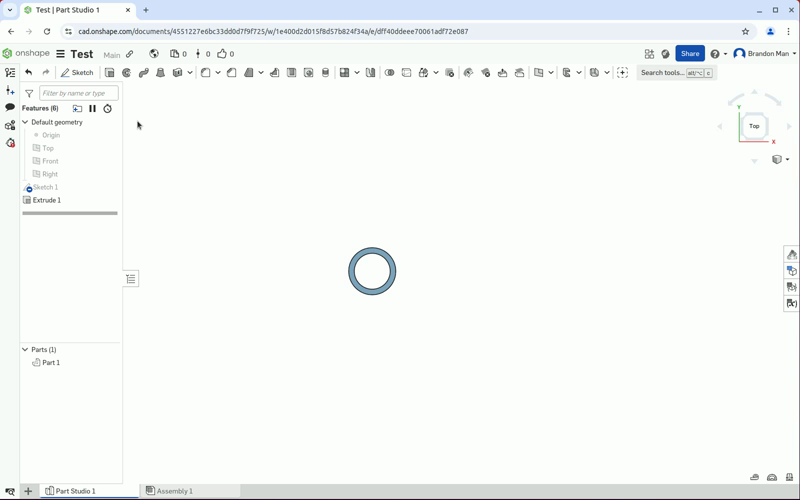
key(shift+h)
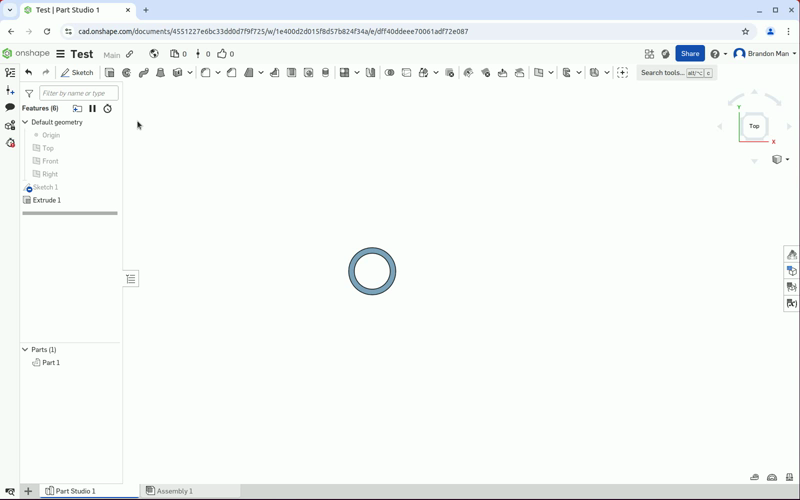
mouse_move(73, 189)
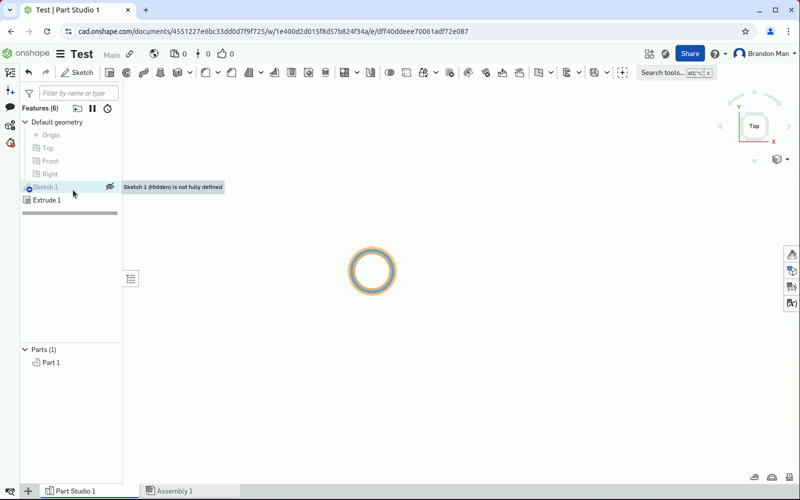
click(73, 189)
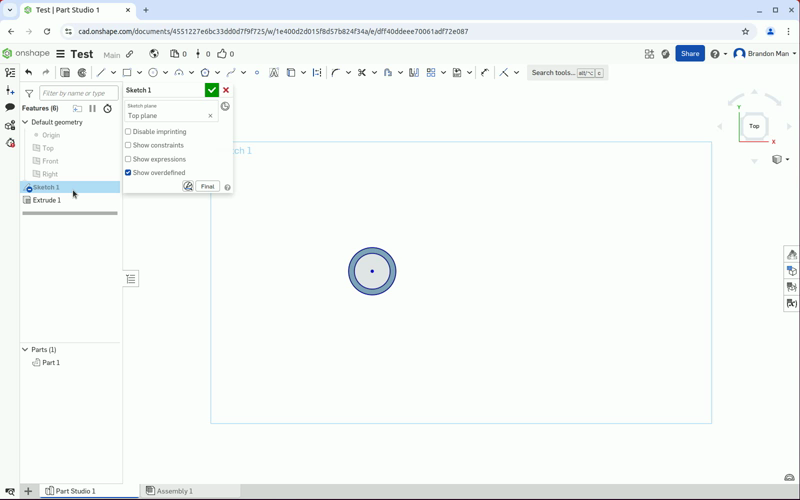
mouse_move(229, 92)
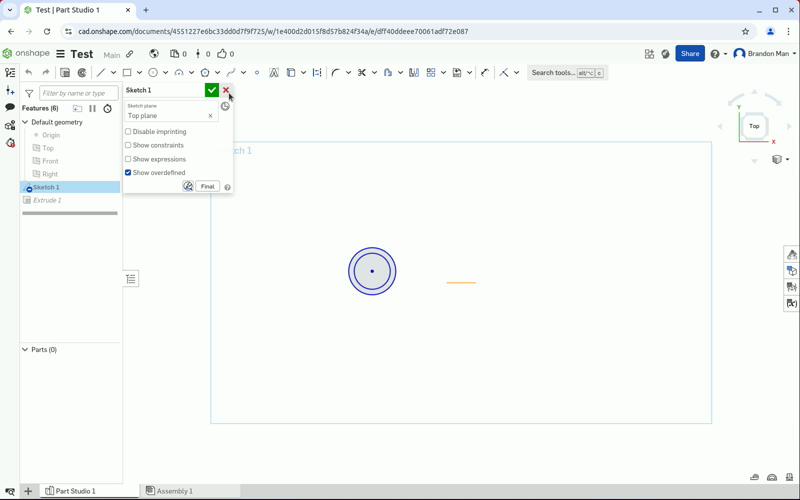
click(229, 92)
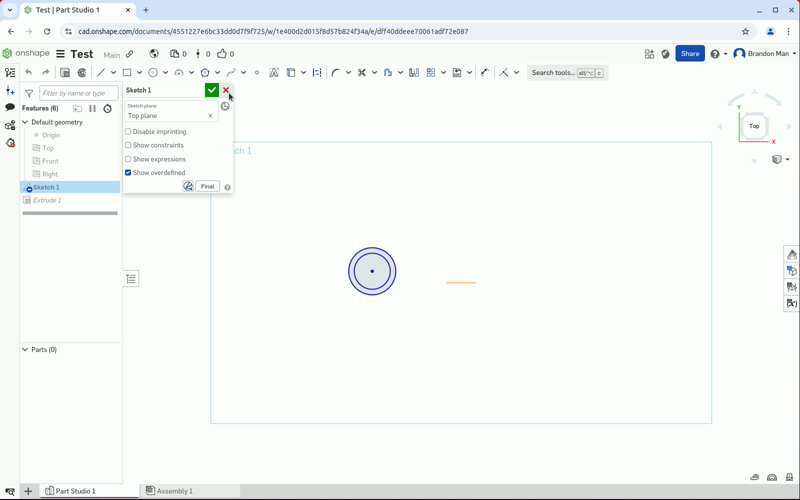
key(shift+s)
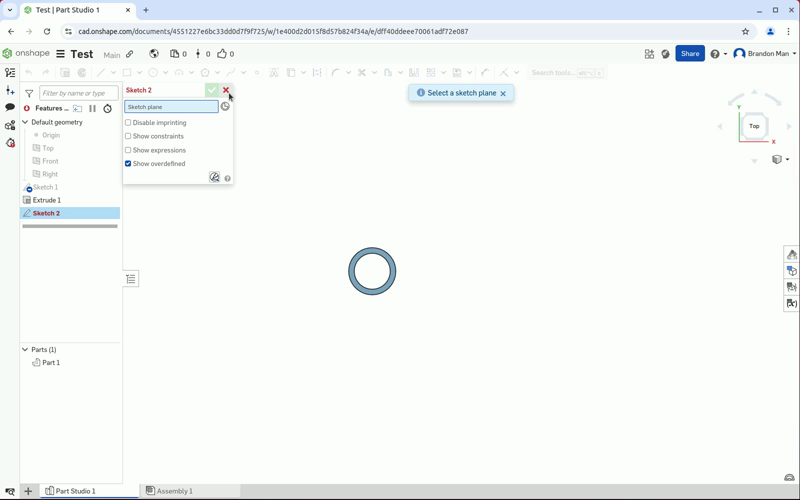
mouse_move(73, 150)
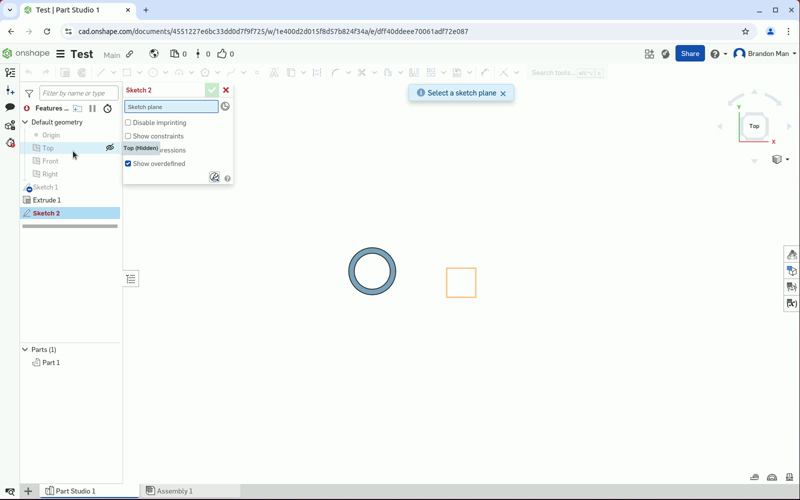
click(73, 150)
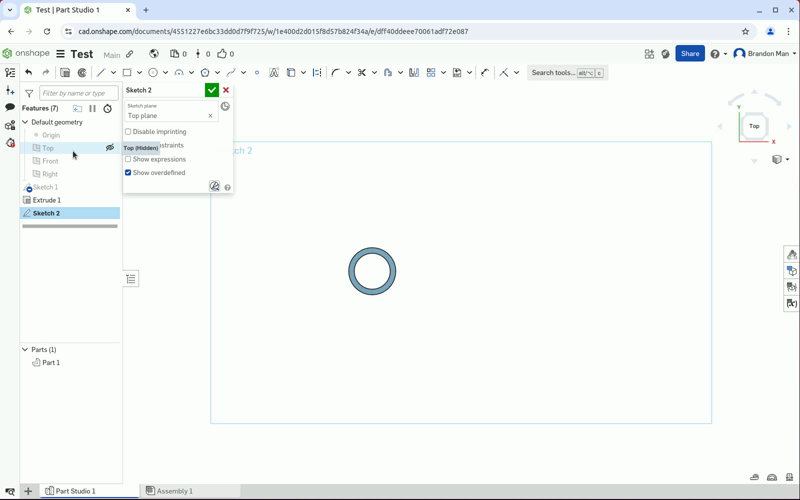
mouse_move(73, 352)
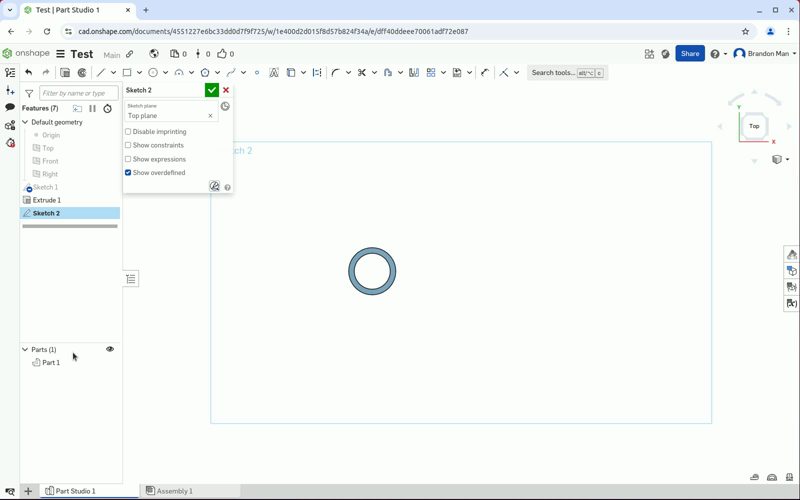
key(y)
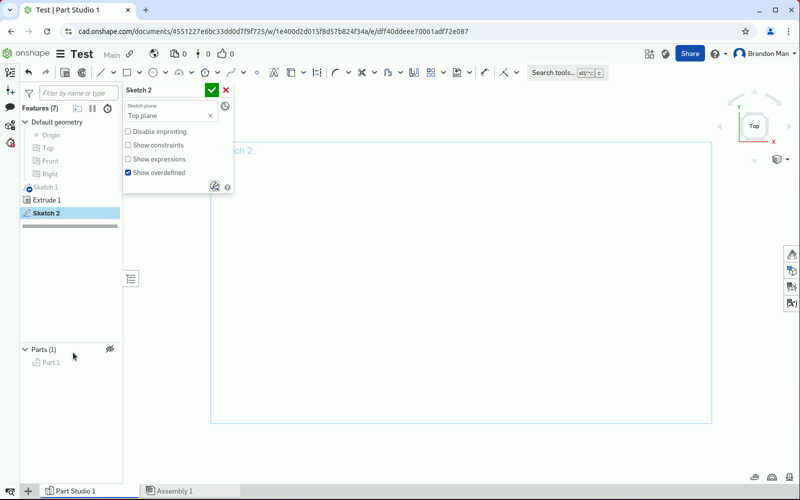
key(c)
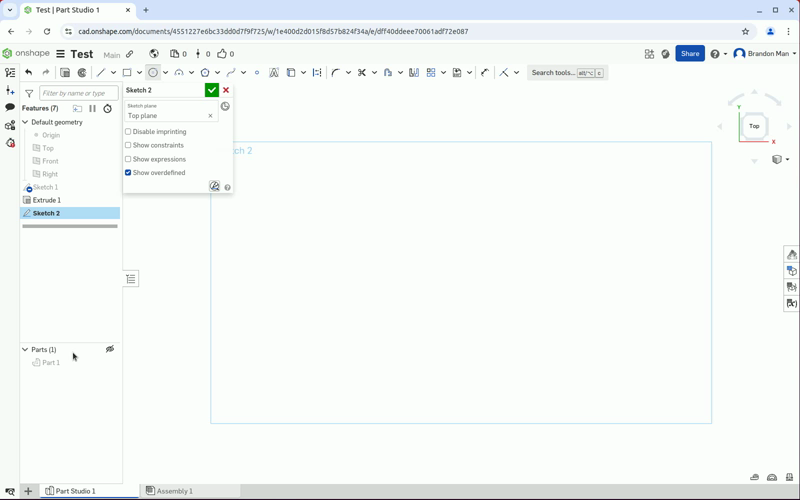
key_down(shift)
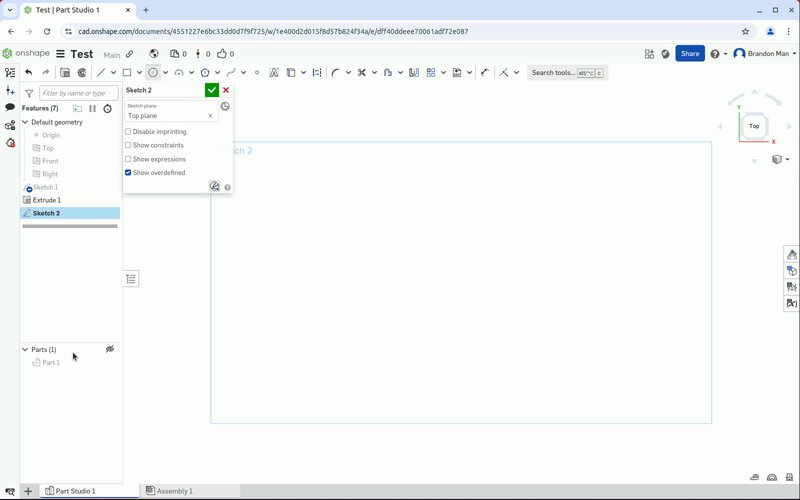
mouse_move(490, 272)
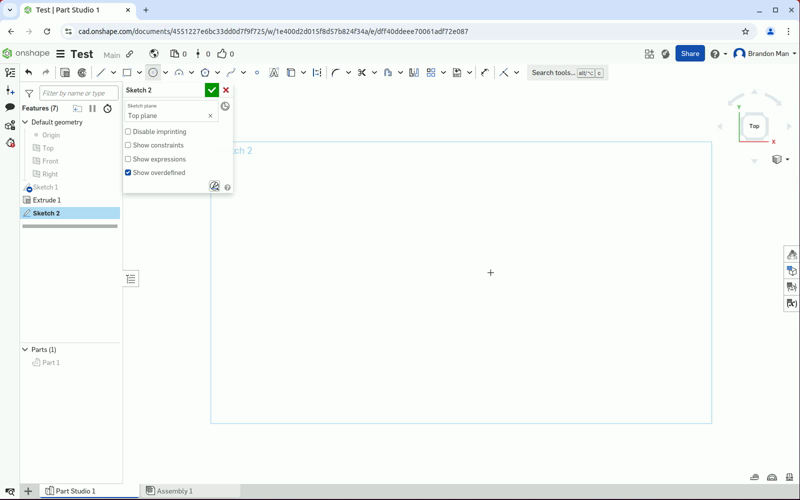
click(490, 272)
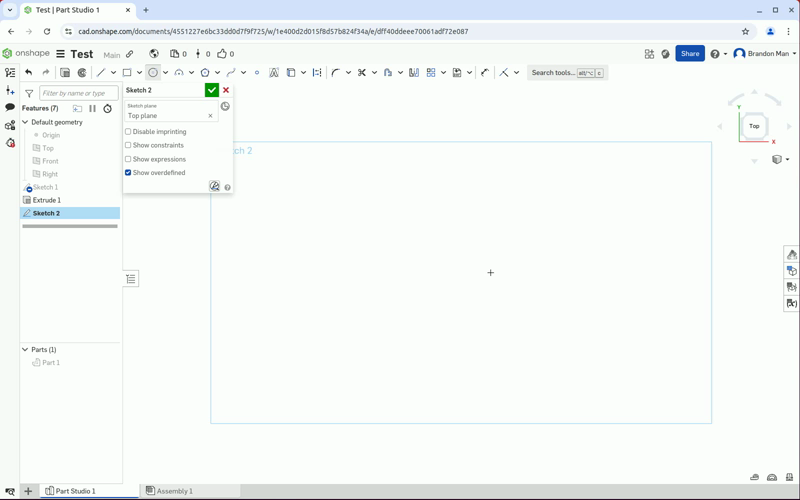
key_up(shift)
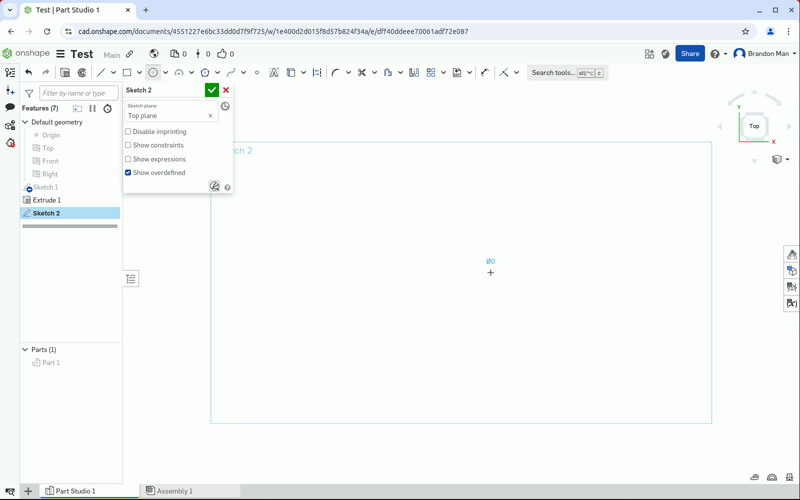
mouse_move(503, 272)
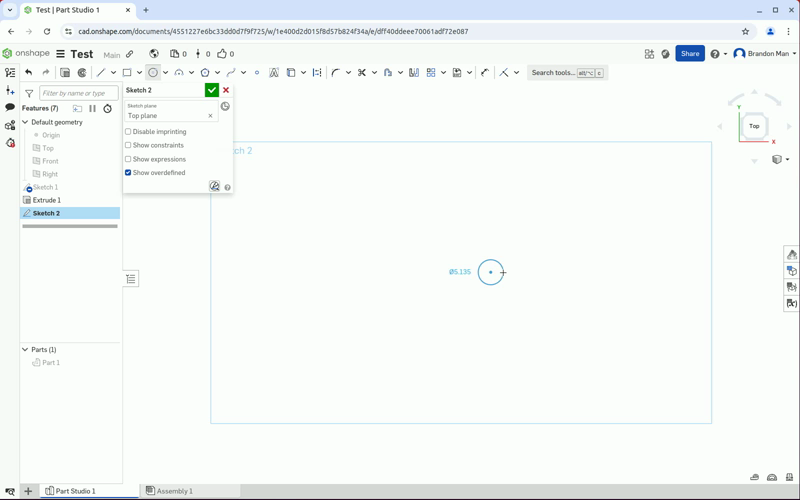
click(503, 272)
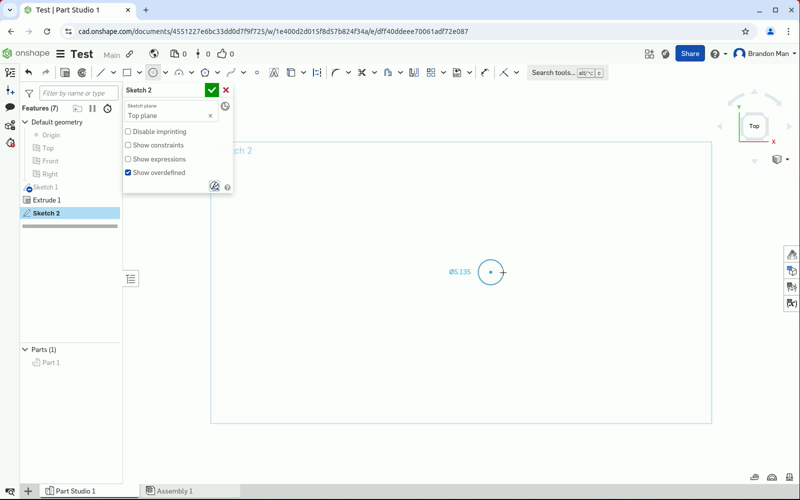
key(esc)
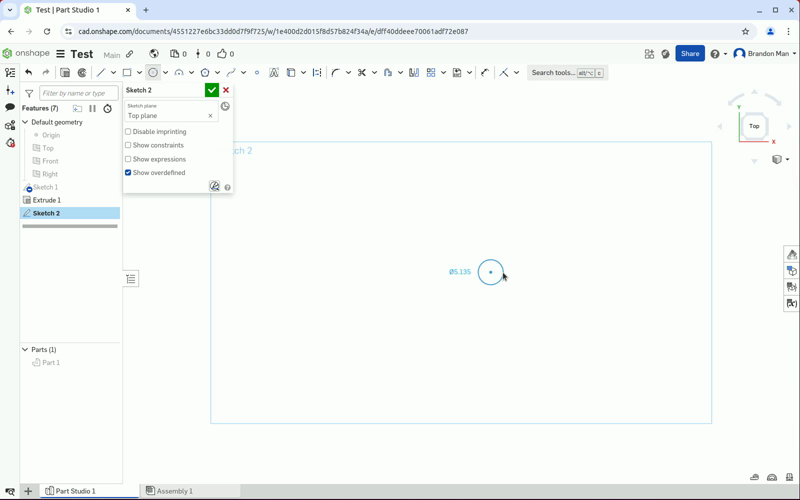
key(c)
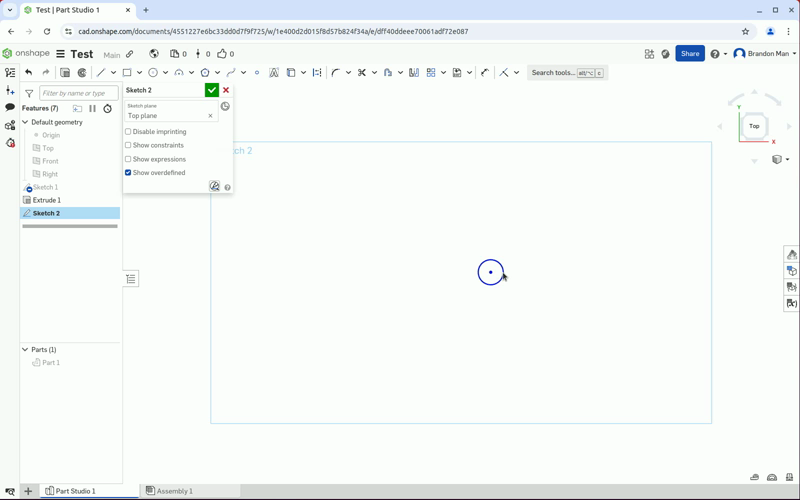
key_down(shift)
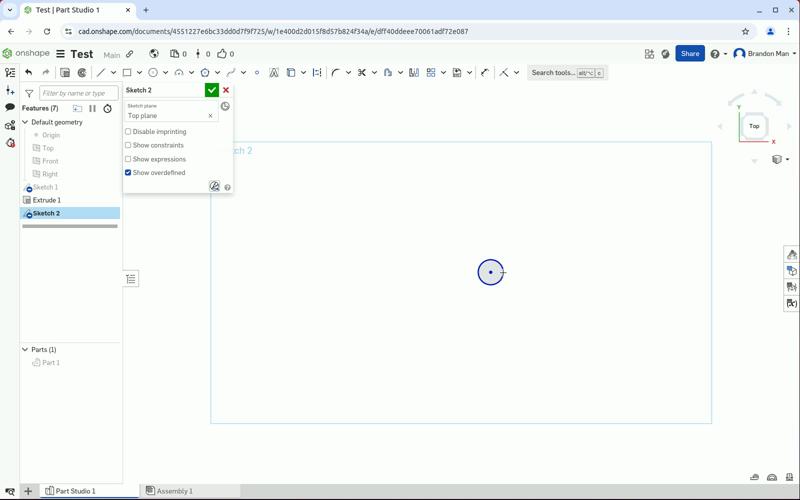
mouse_move(490, 272)
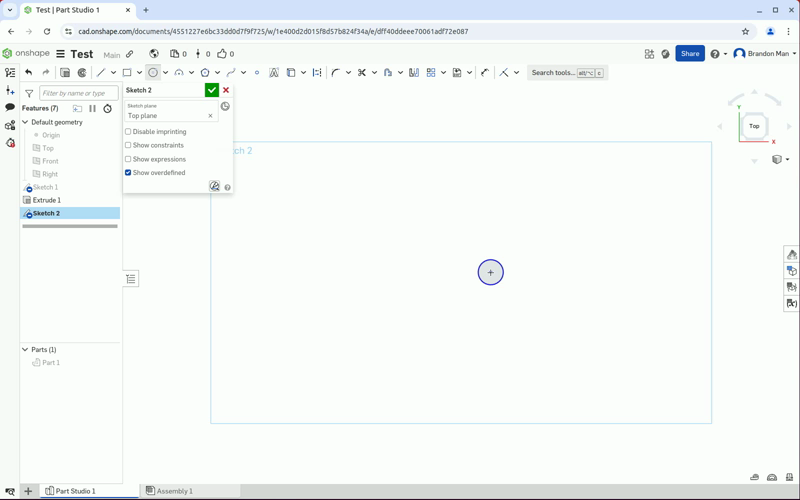
click(490, 272)
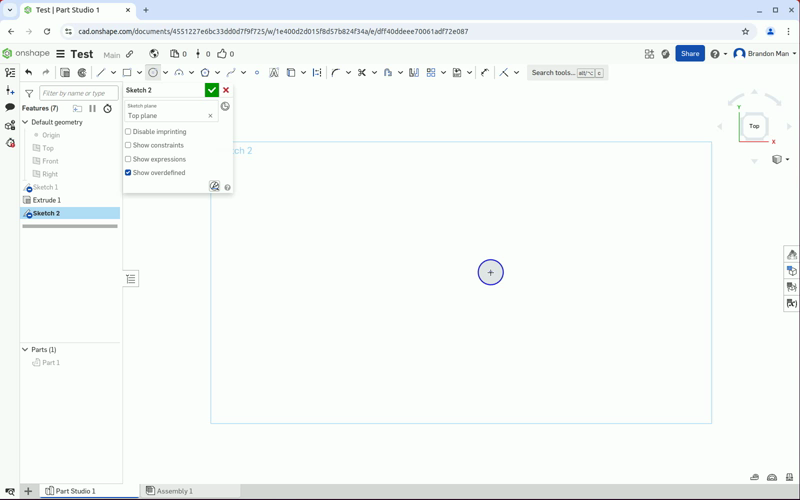
key_up(shift)
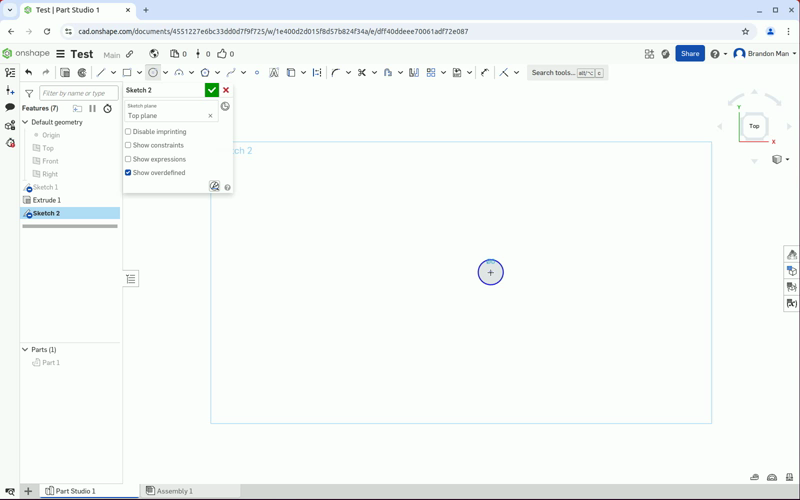
mouse_move(497, 272)
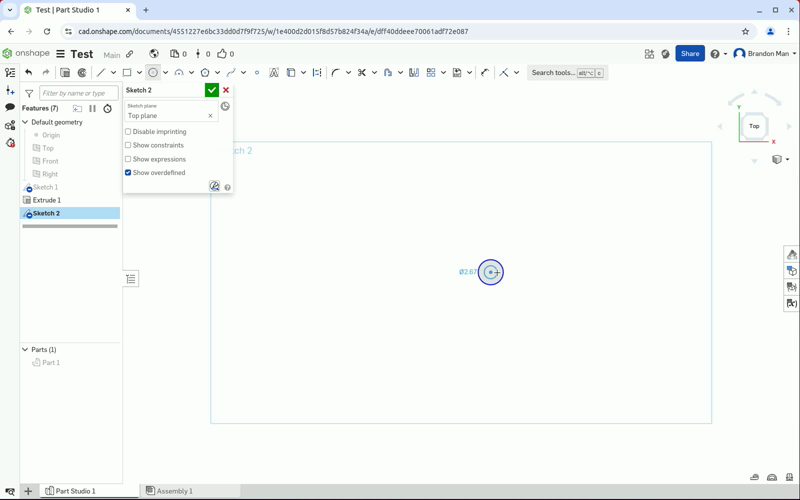
click(497, 272)
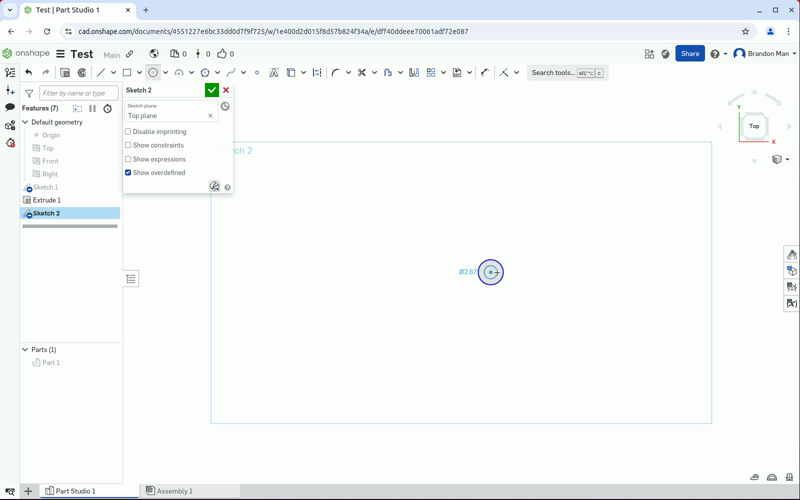
key(esc)
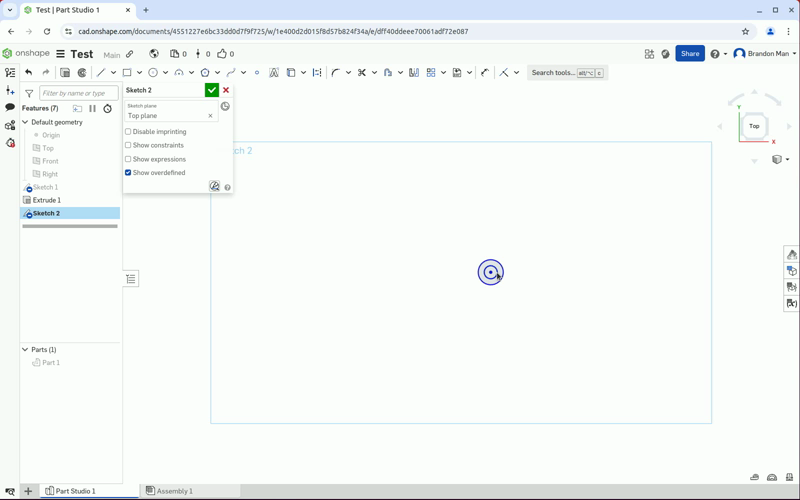
mouse_move(483, 279)
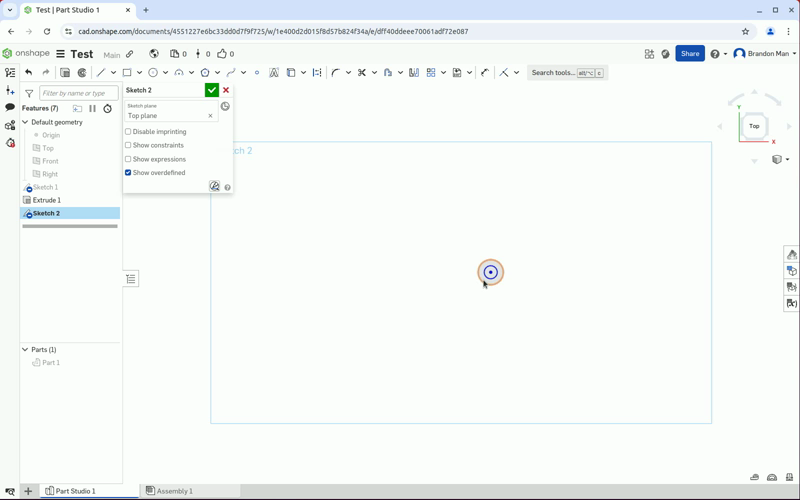
scroll(6)
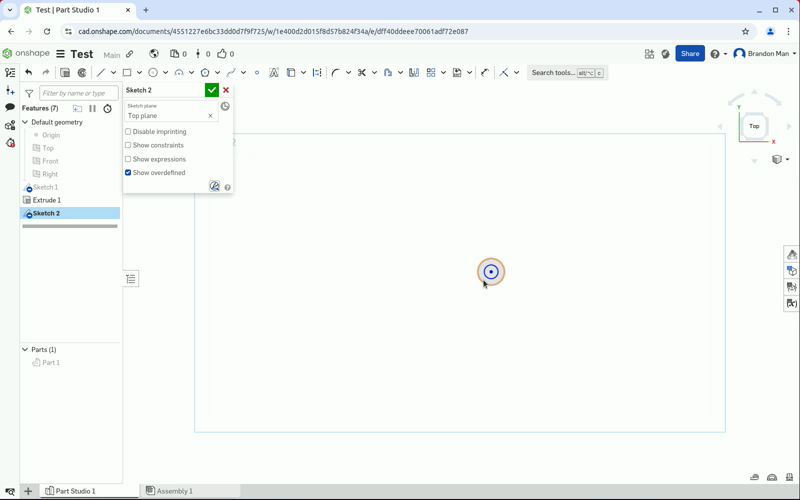
scroll(6)
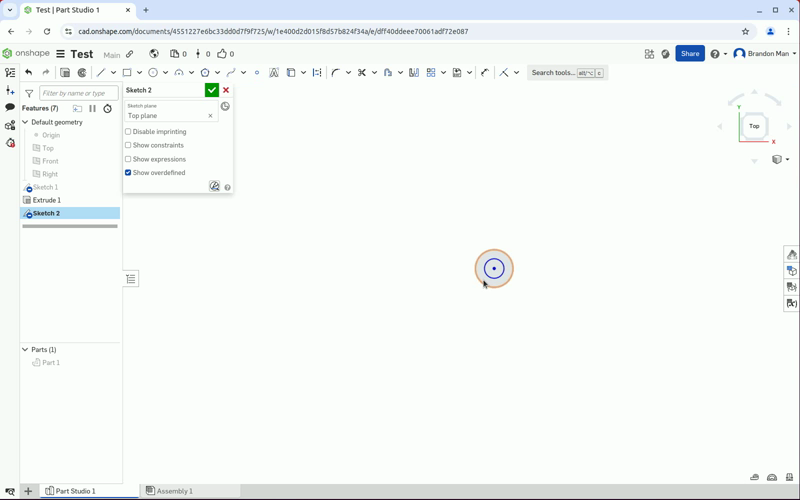
scroll(6)
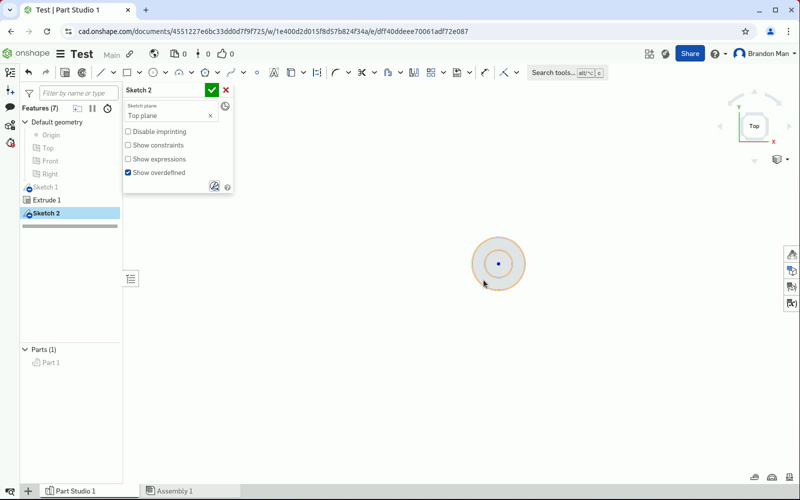
scroll(6)
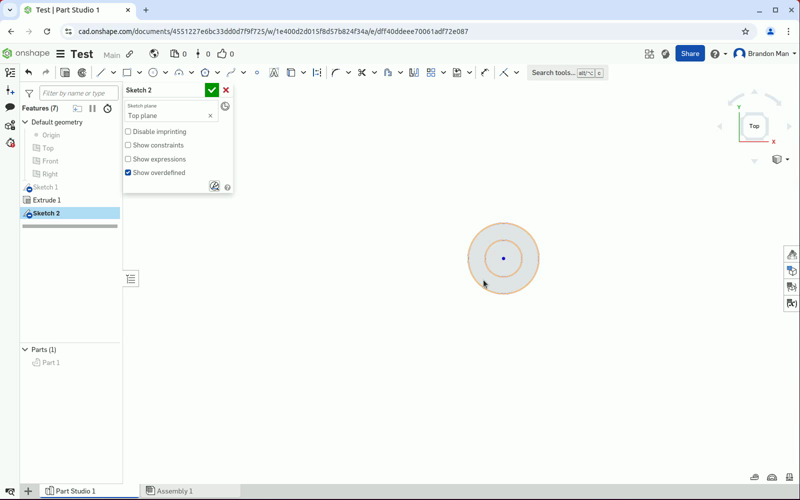
scroll(6)
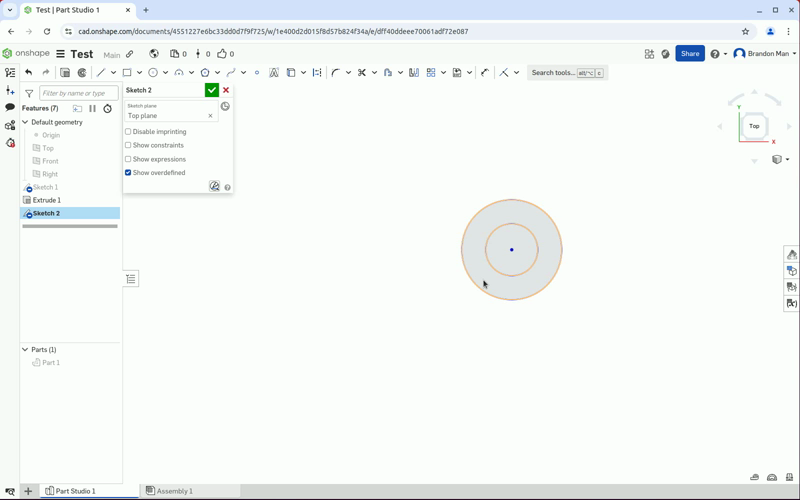
scroll(6)
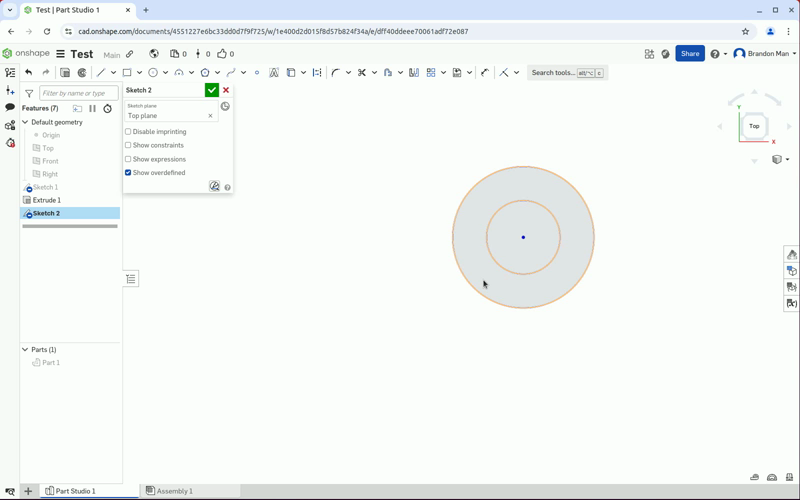
scroll(6)
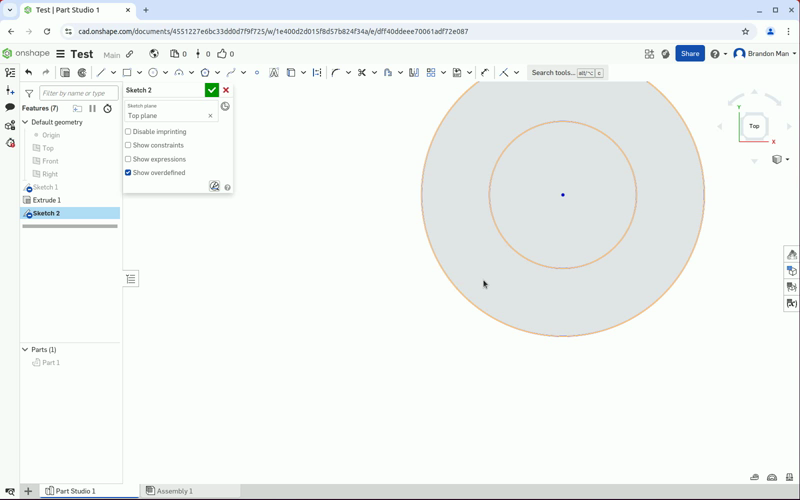
click(483, 279)
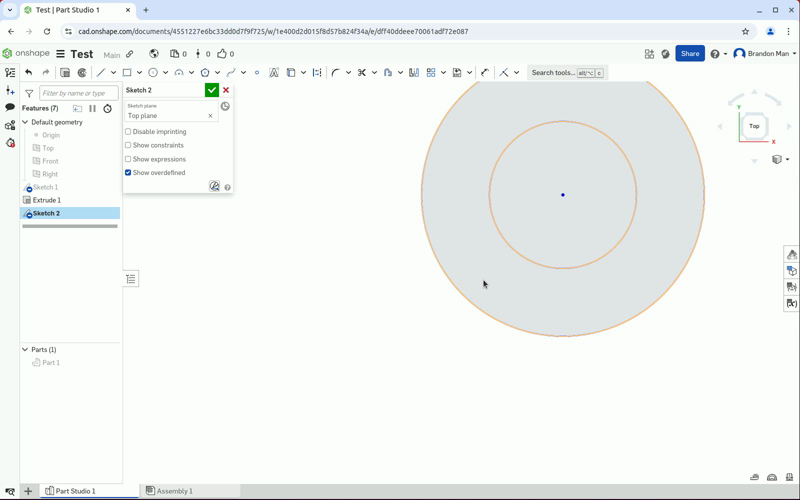
scroll(-6)
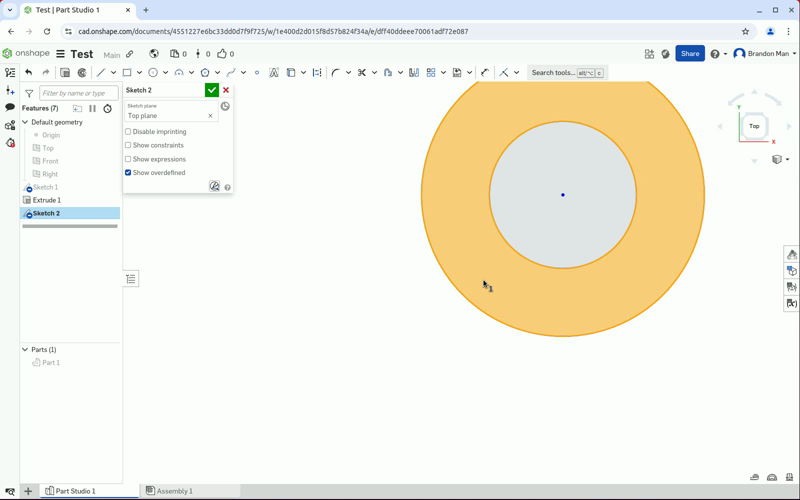
scroll(-6)
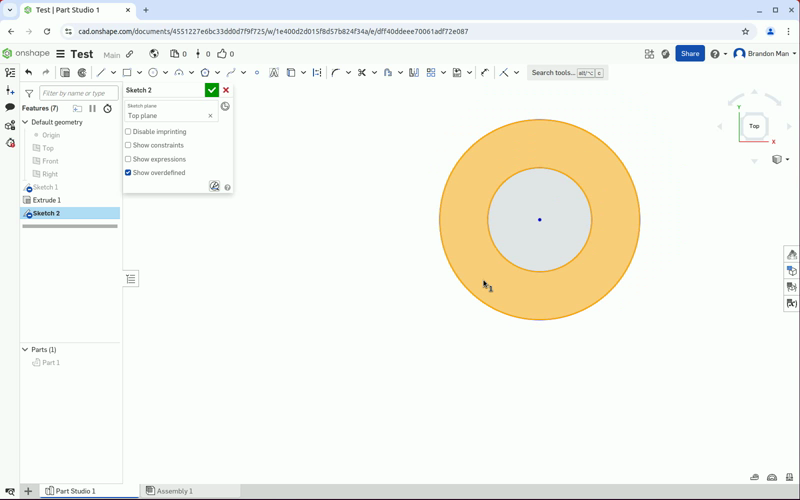
scroll(-6)
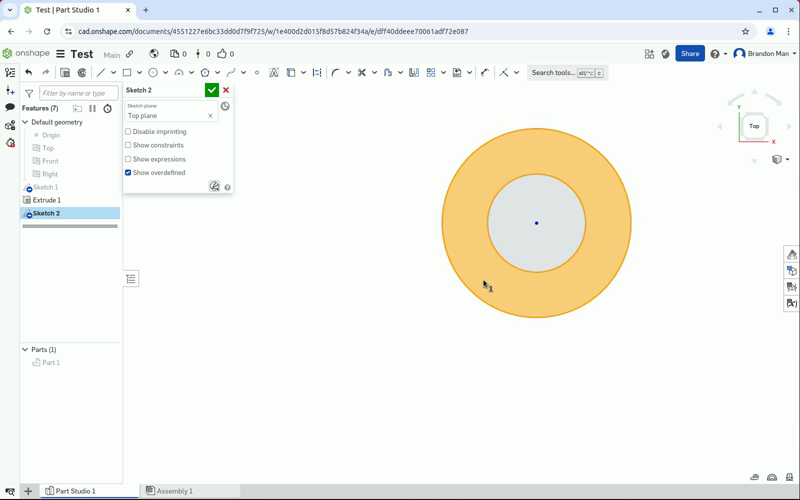
scroll(-6)
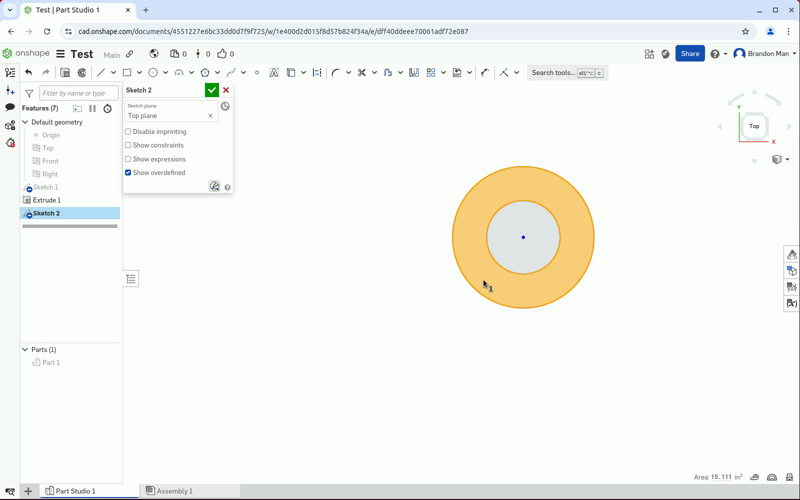
scroll(-6)
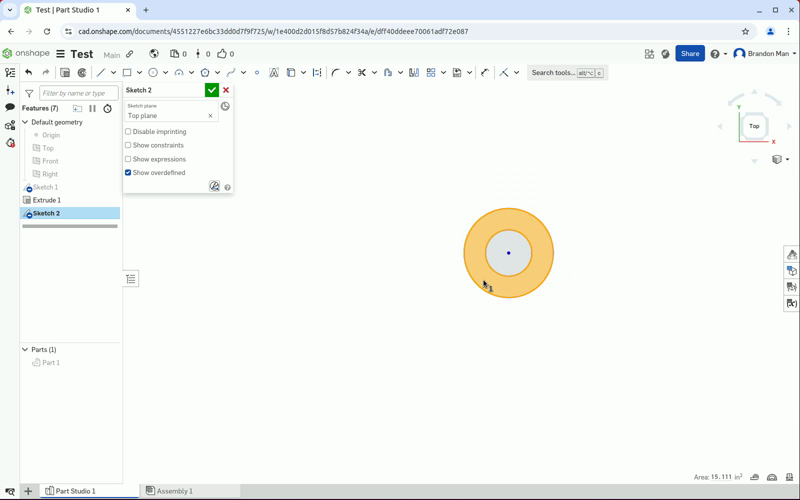
scroll(-6)
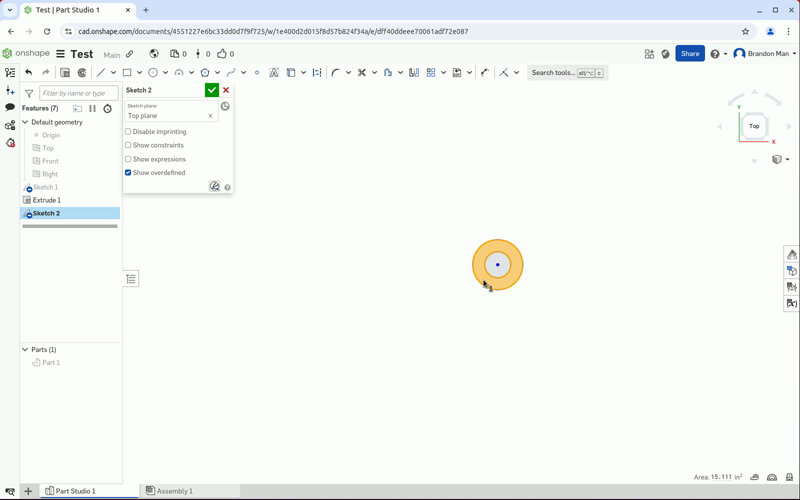
scroll(-6)
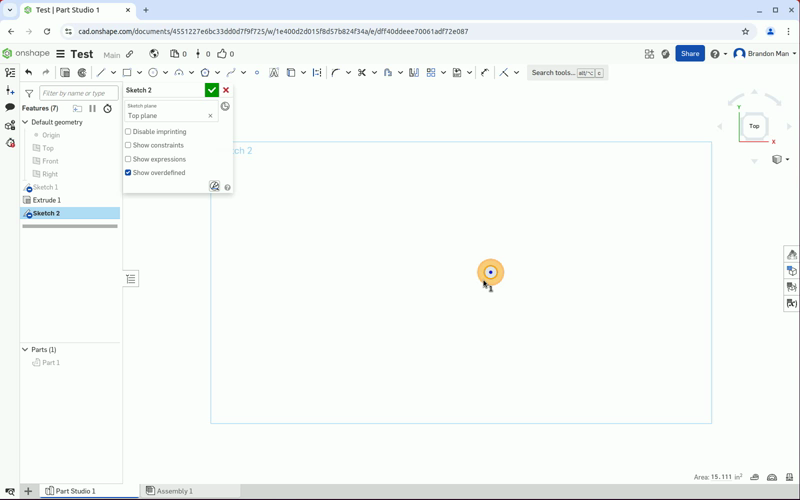
mouse_move(73, 352)
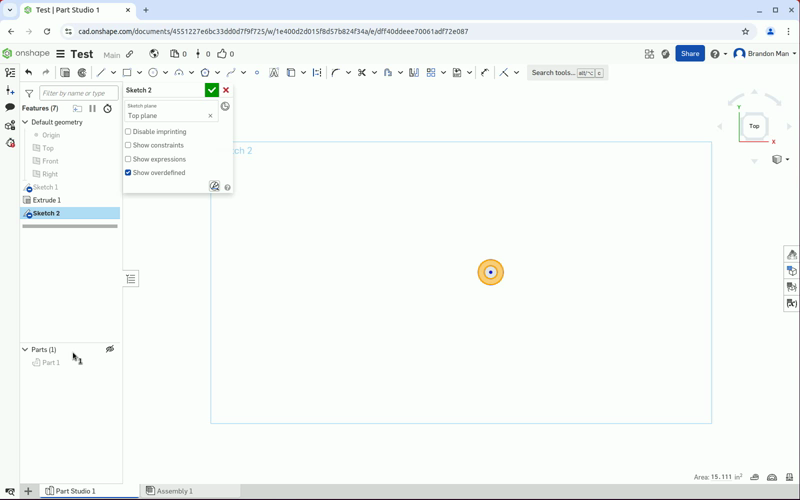
key(shift+y)
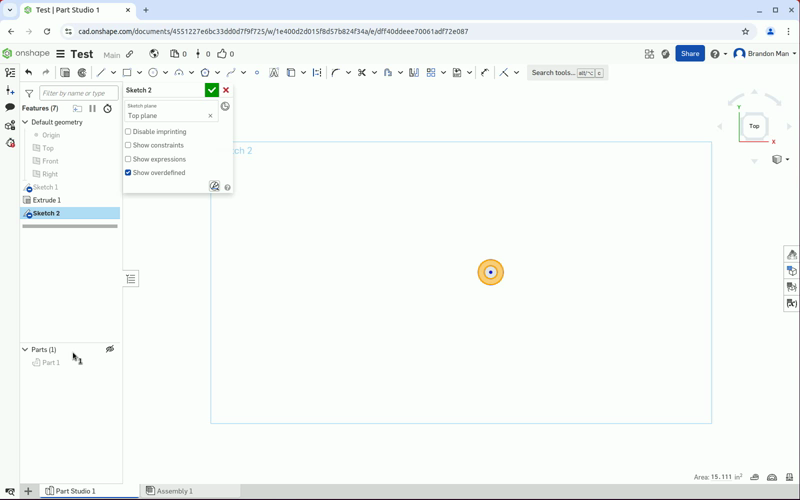
key(shift+e)
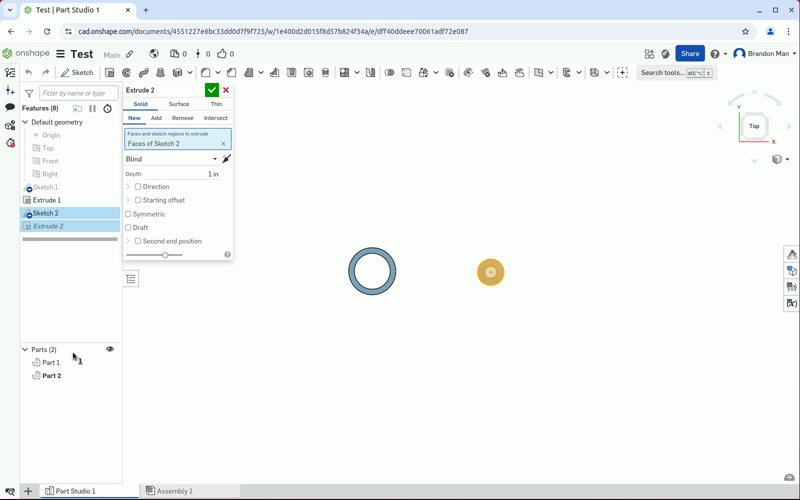
mouse_move(143, 106)
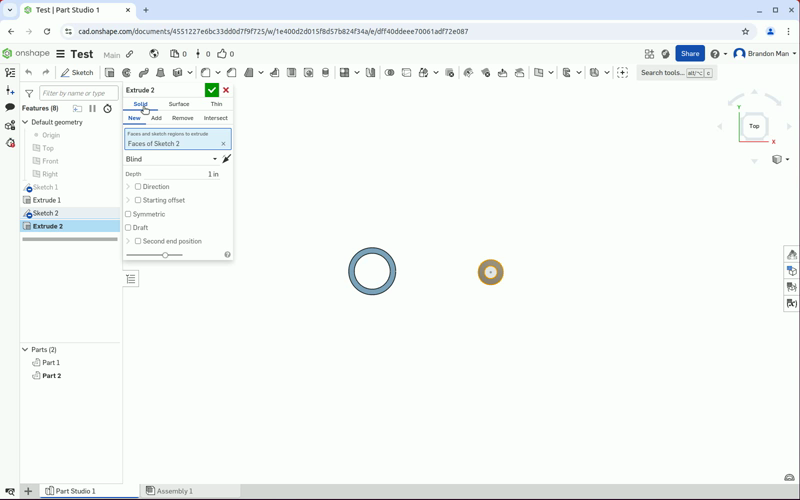
click(143, 106)
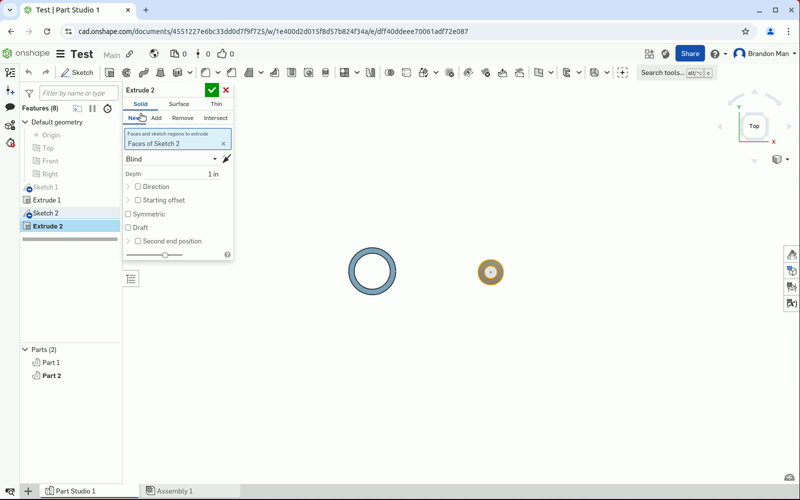
mouse_move(137, 120)
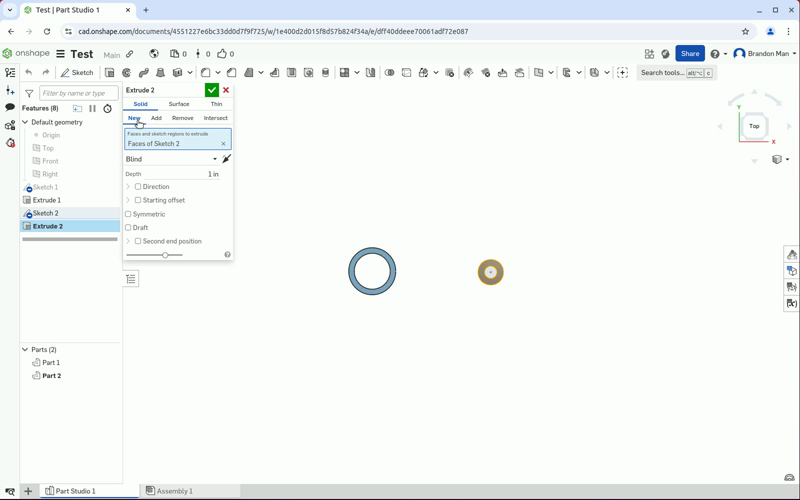
click(137, 120)
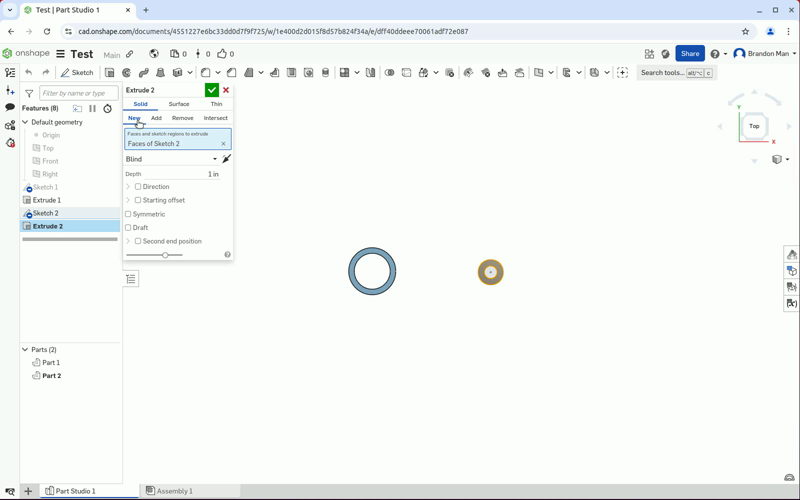
key(tab, 4)
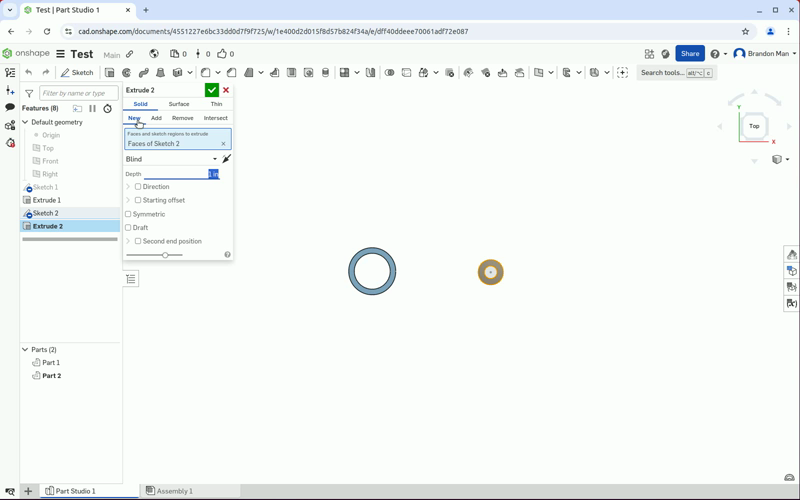
text(6.018)
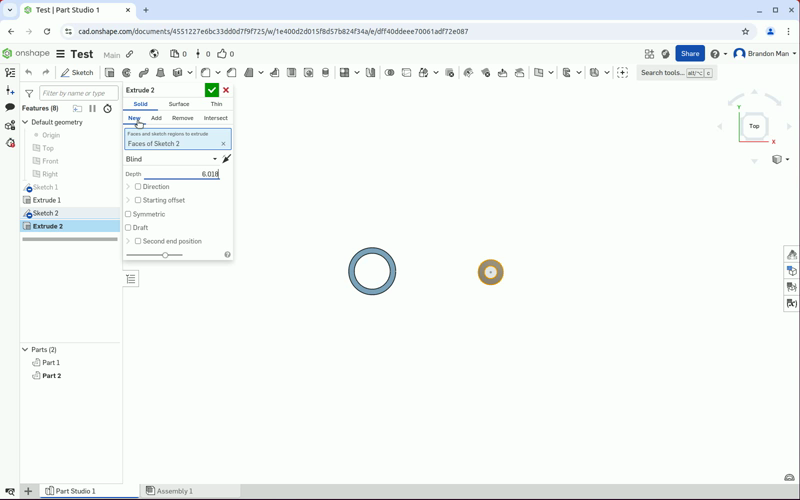
key(enter)
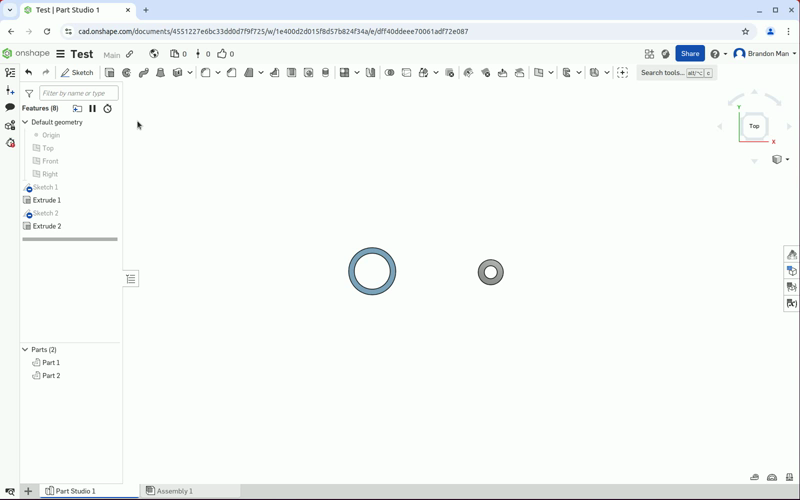
key(shift+h)
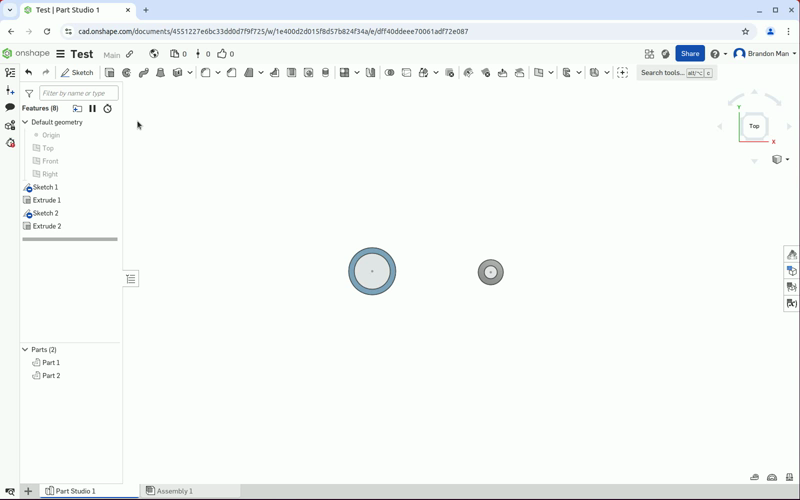
key(shift+h)
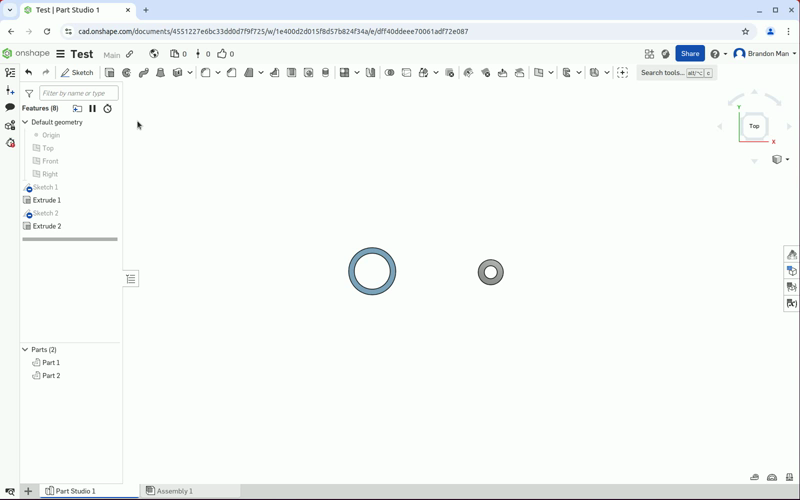
mouse_move(73, 189)
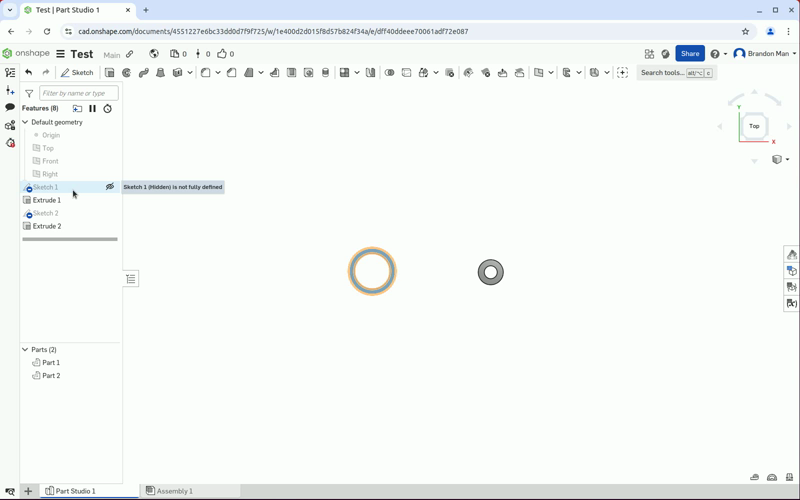
click(73, 189)
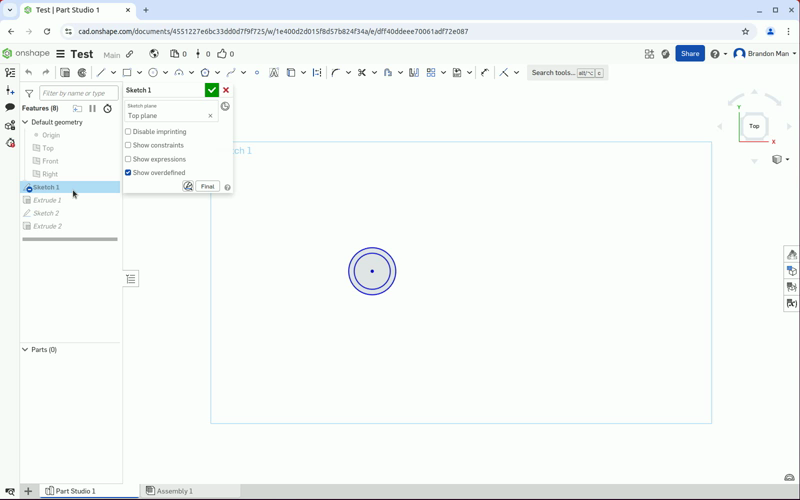
mouse_move(229, 92)
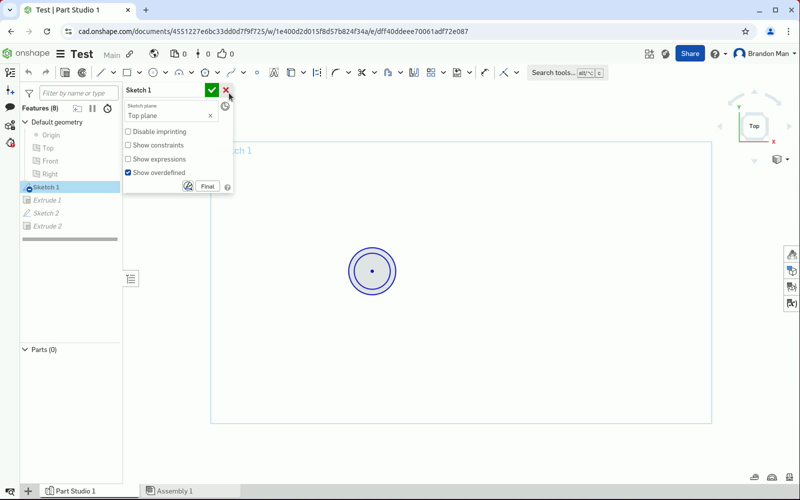
click(229, 92)
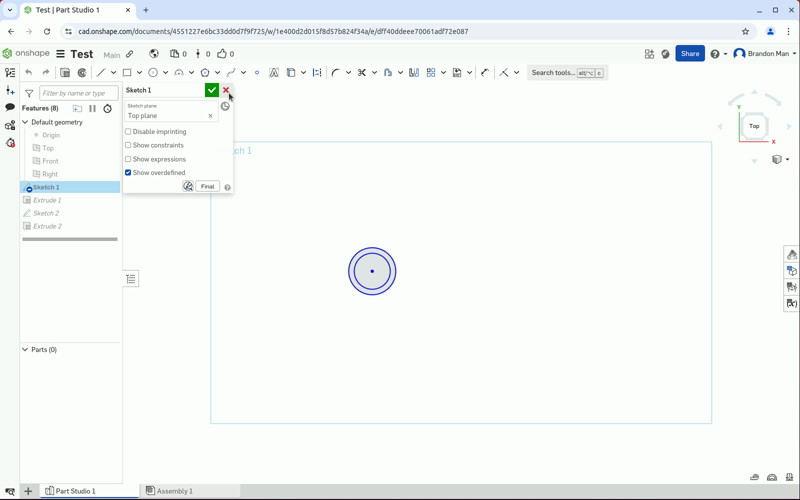
key(shift+s)
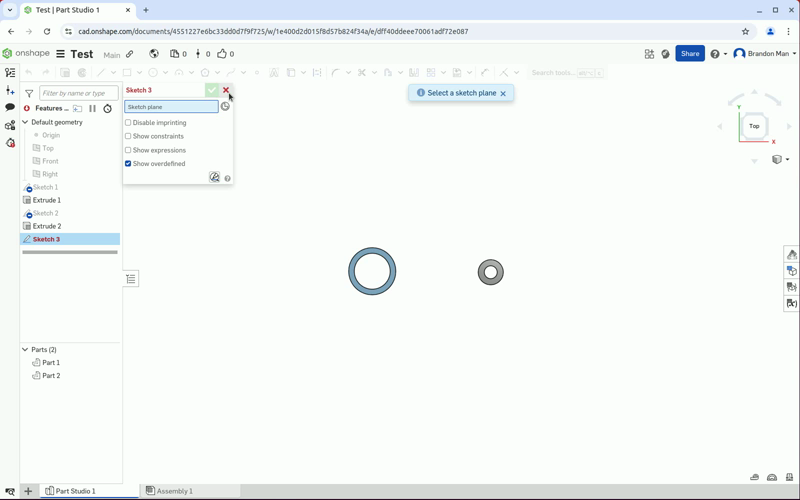
mouse_move(73, 150)
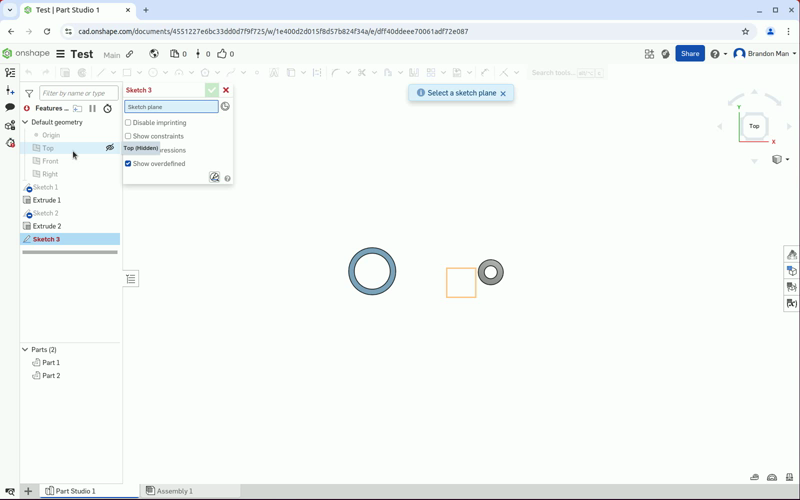
click(73, 150)
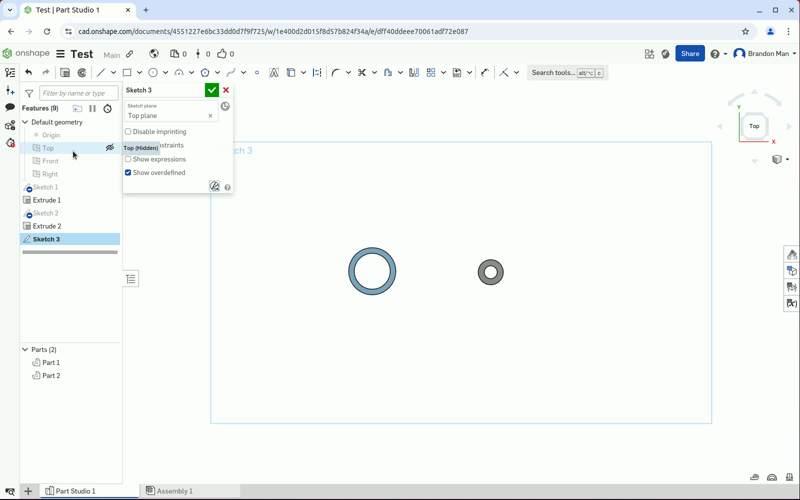
mouse_move(73, 352)
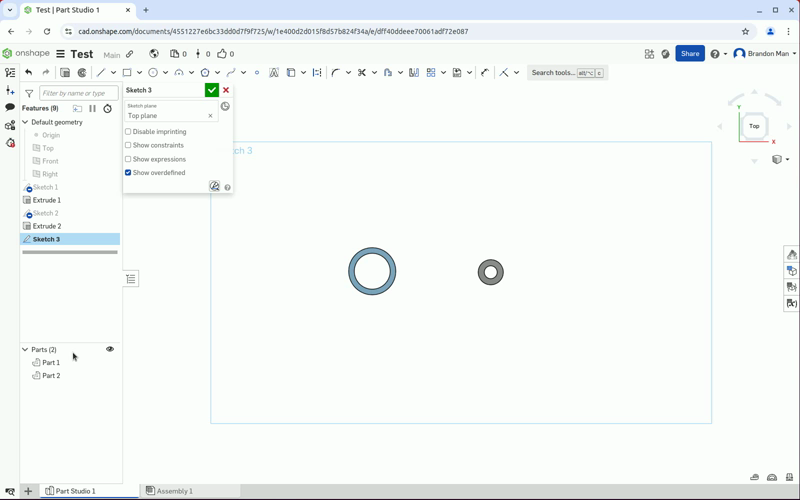
key(y)
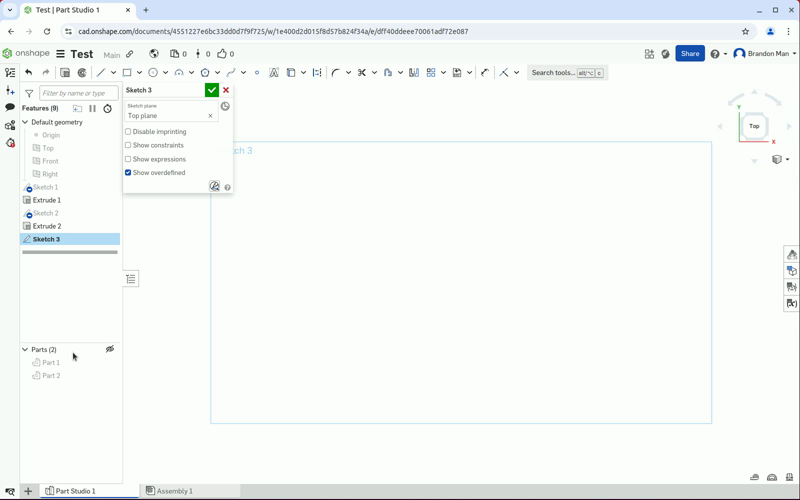
key(l)
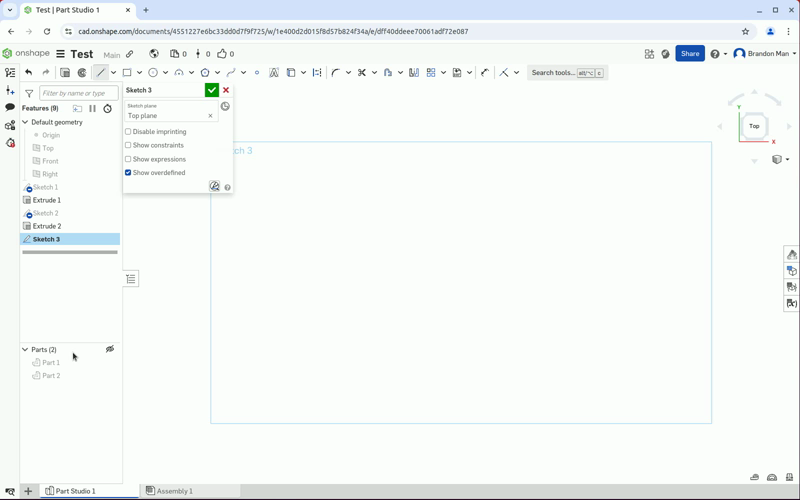
key_down(shift)
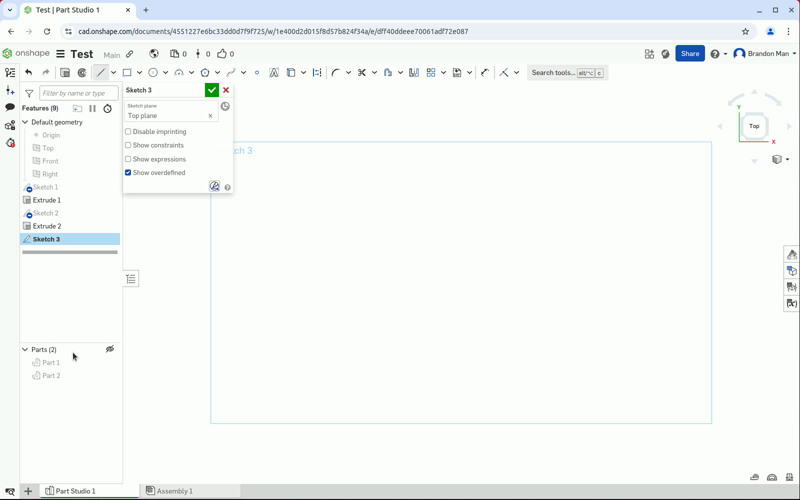
mouse_move(374, 294)
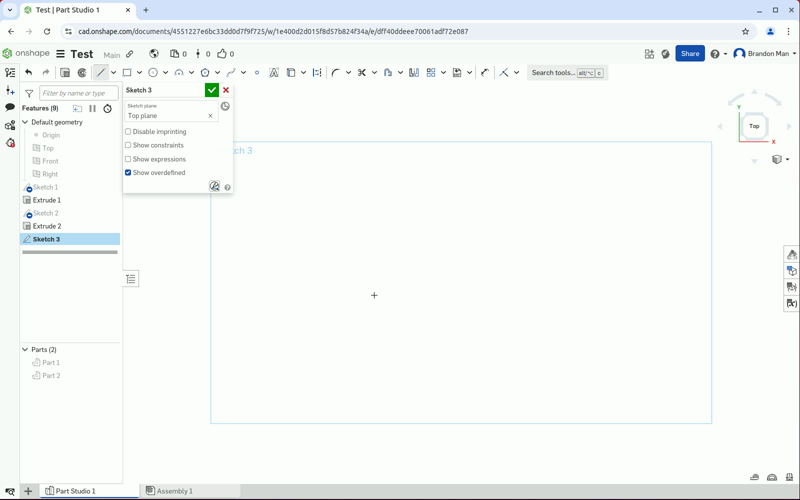
click(374, 294)
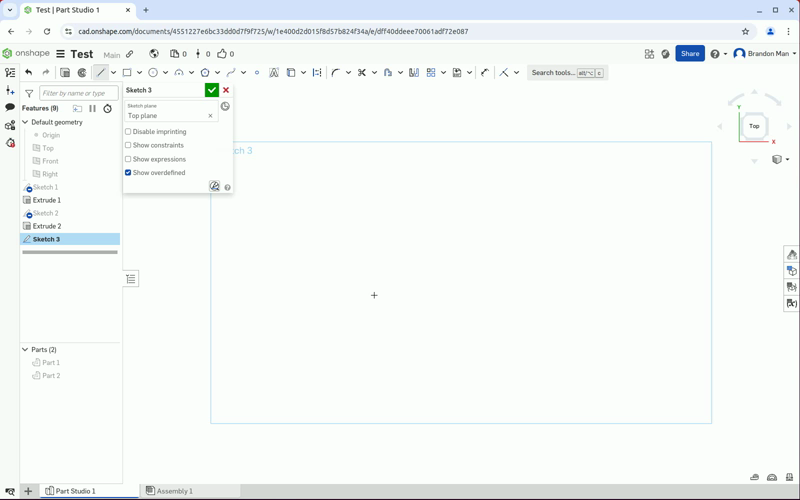
key_up(shift)
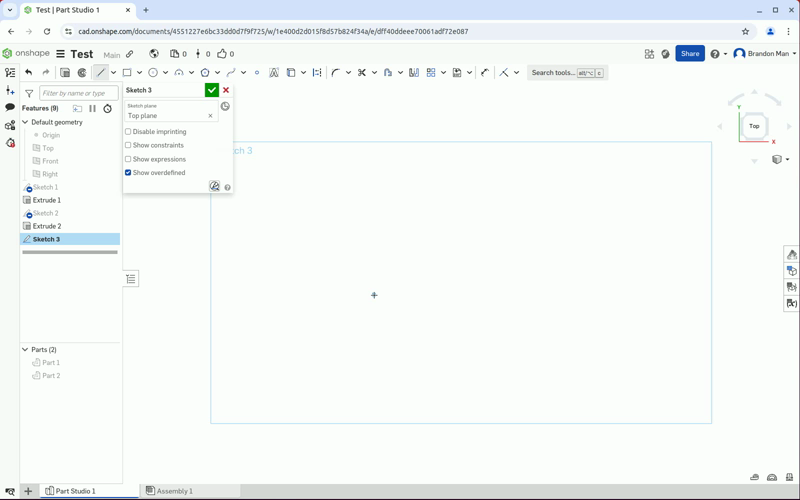
key_down(shift)
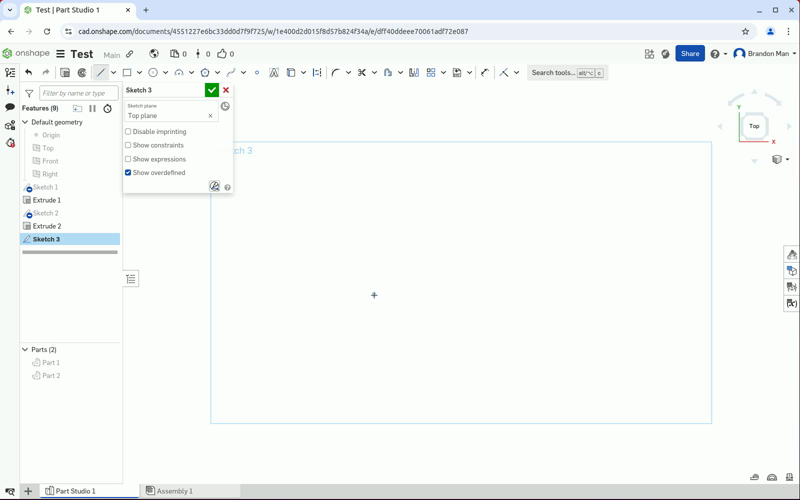
mouse_move(491, 284)
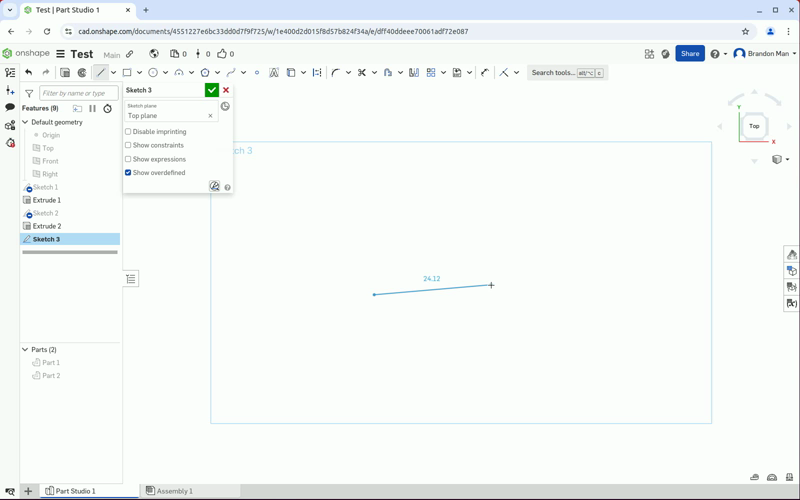
click(491, 284)
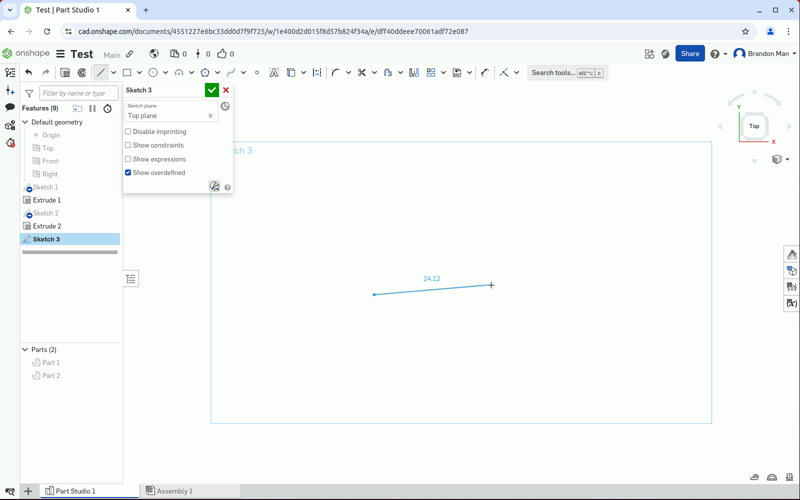
key_up(shift)
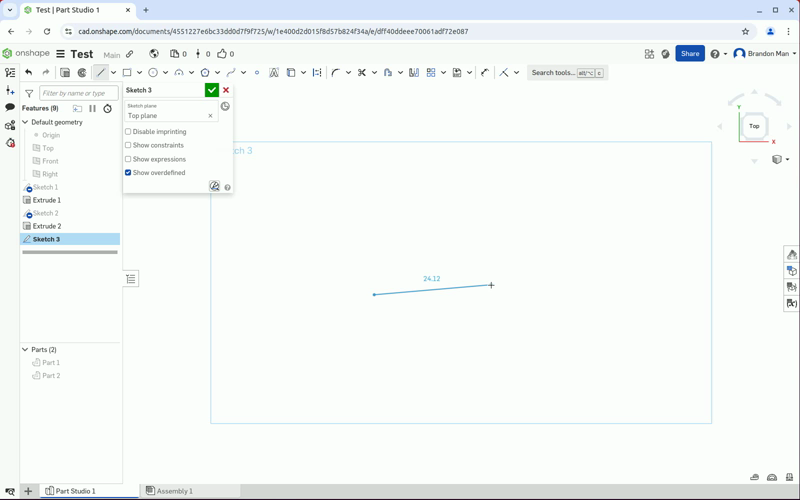
key(esc)
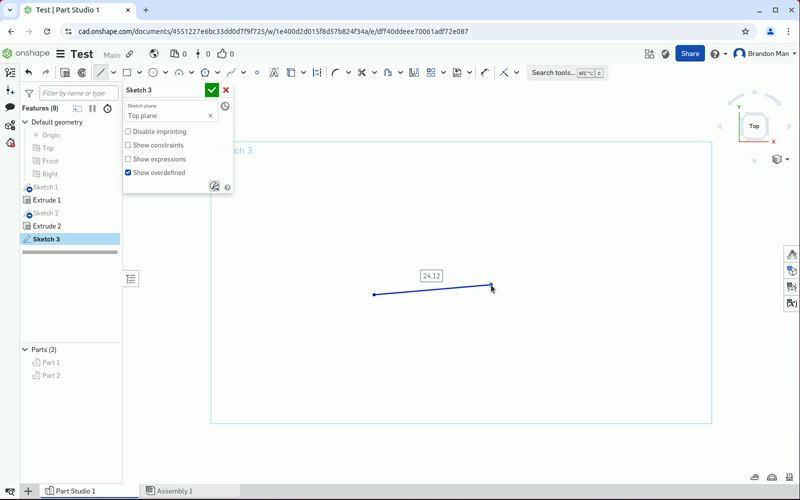
key(a)
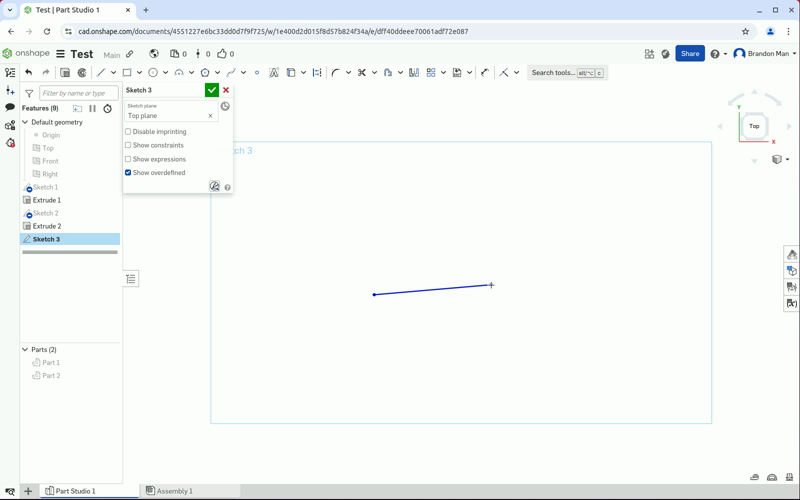
mouse_move(491, 284)
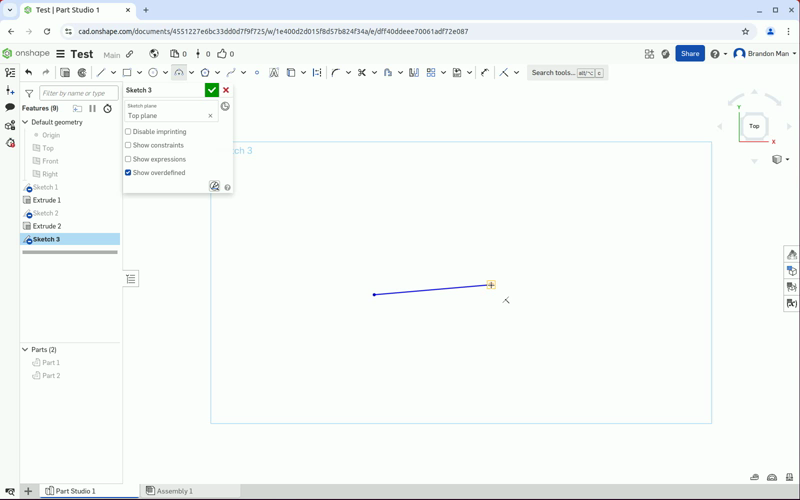
click(491, 284)
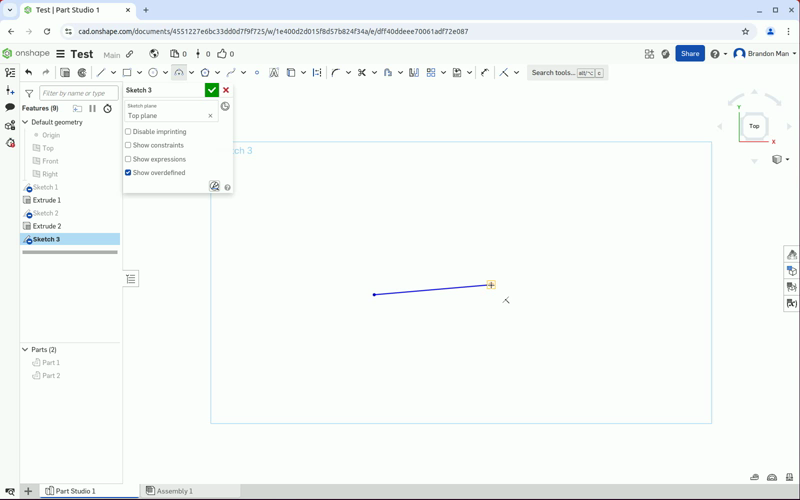
key_down(shift)
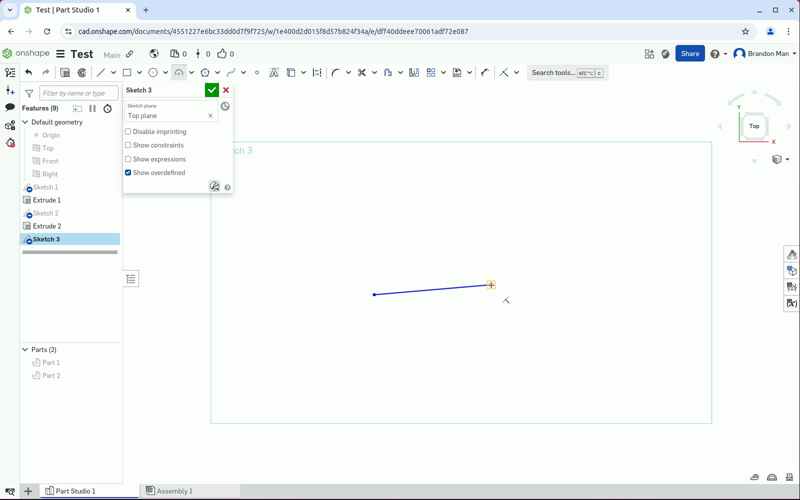
mouse_move(491, 261)
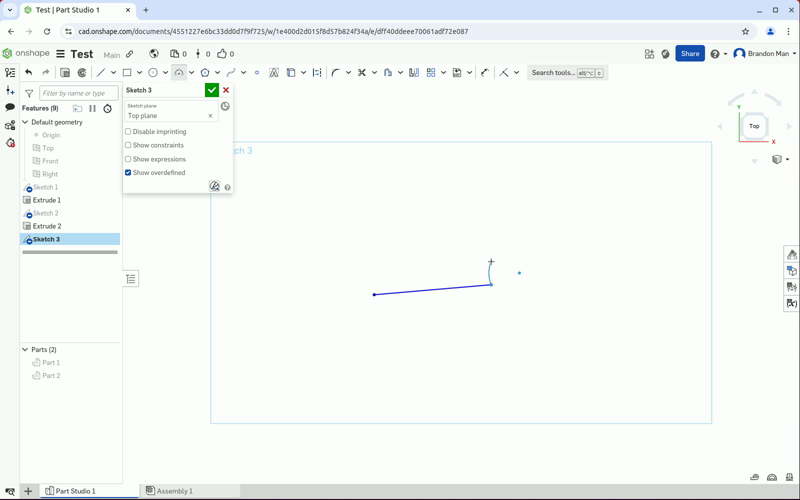
click(491, 261)
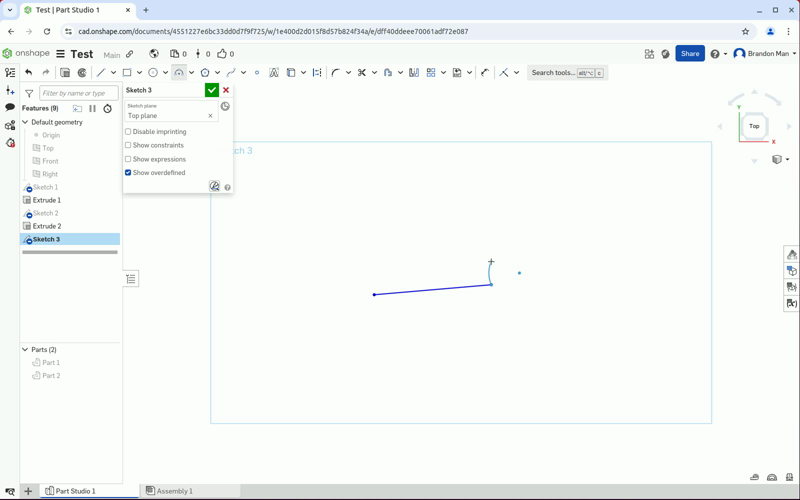
mouse_move(478, 273)
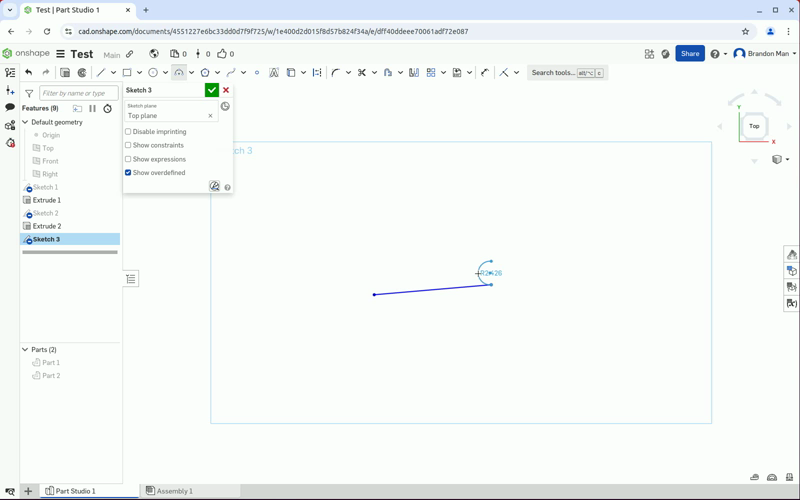
click(478, 273)
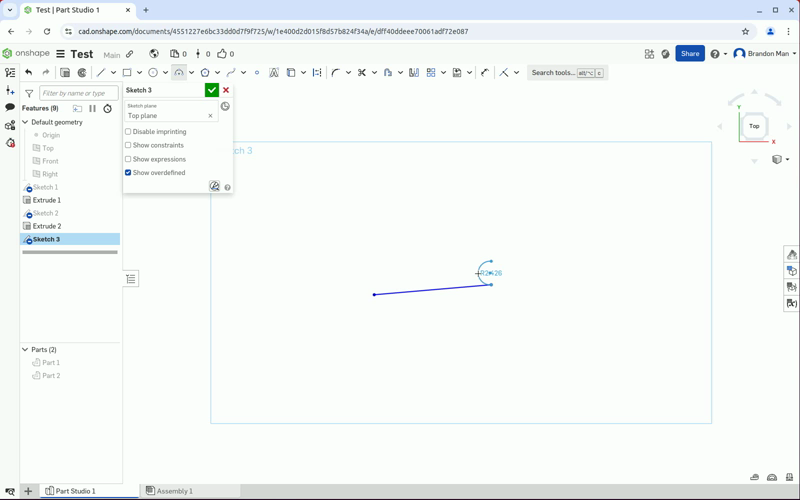
key_up(shift)
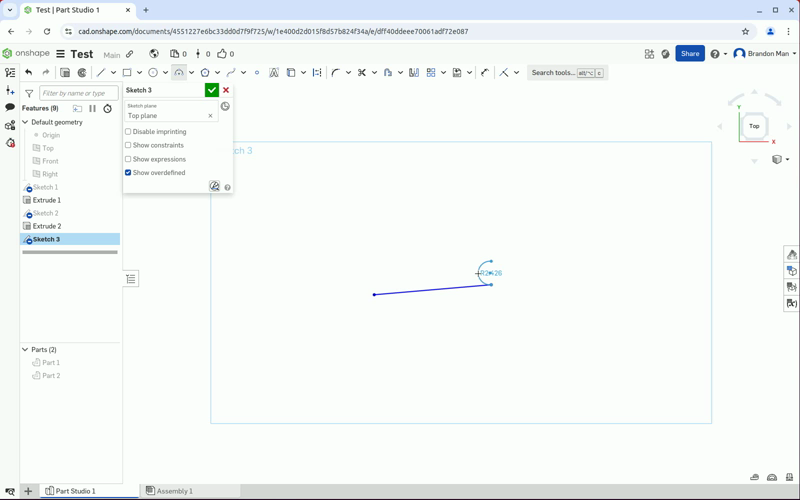
key(esc)
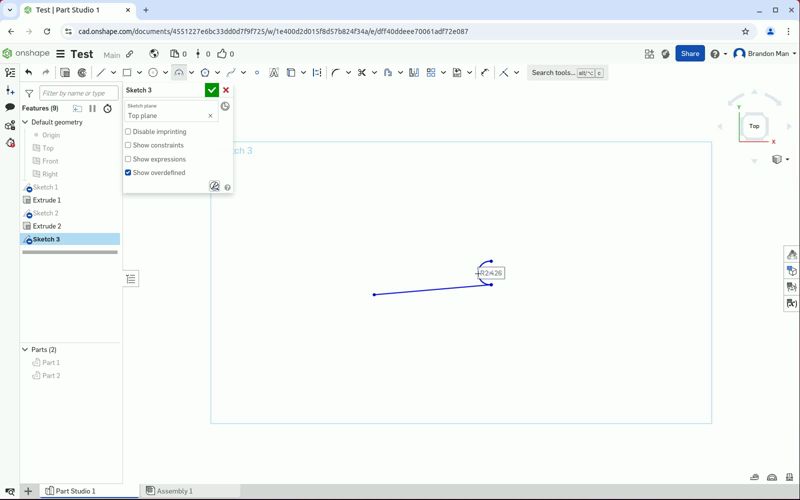
key(l)
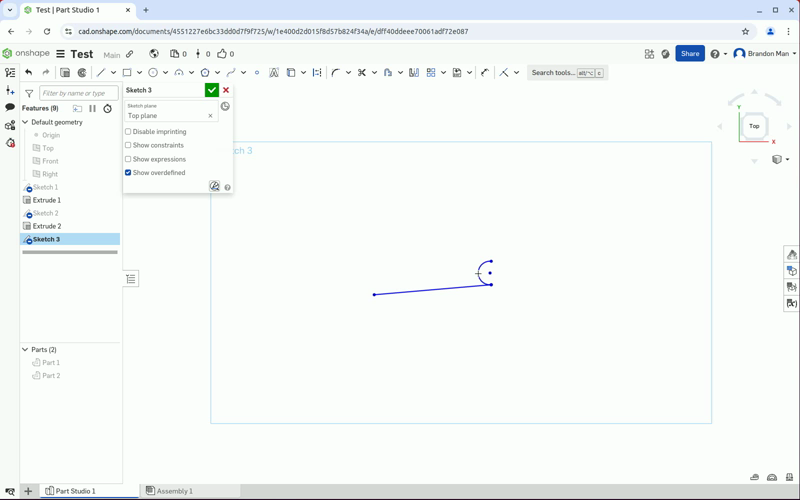
mouse_move(491, 261)
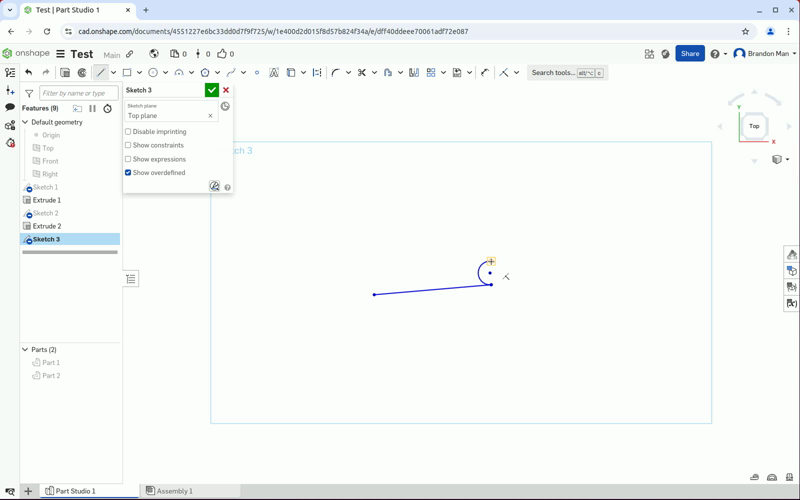
click(491, 261)
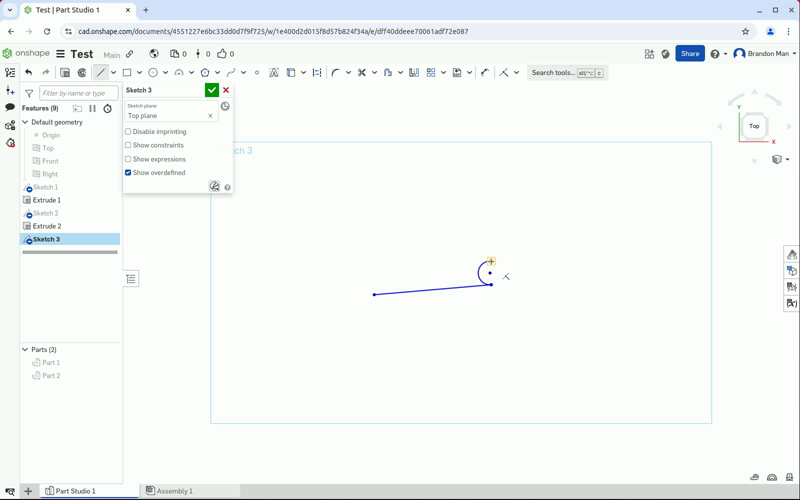
key_down(shift)
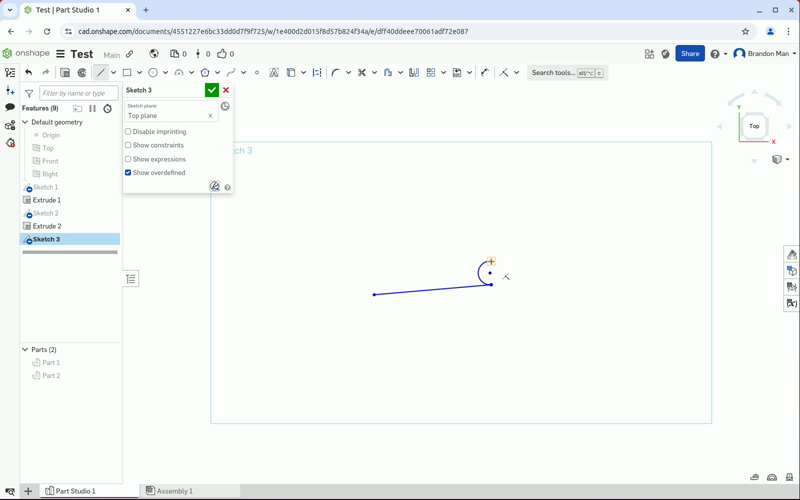
mouse_move(374, 247)
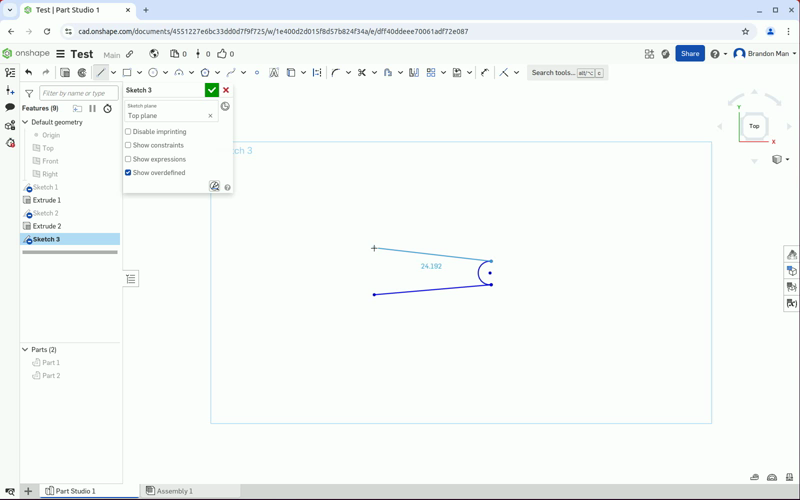
click(374, 247)
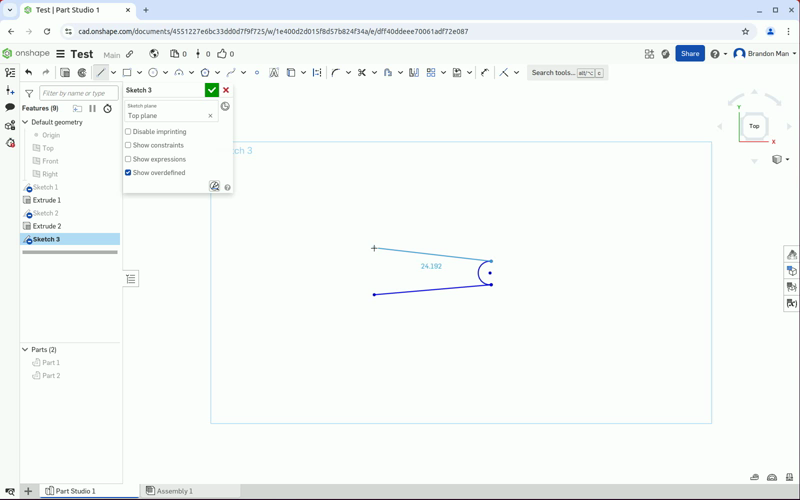
key_up(shift)
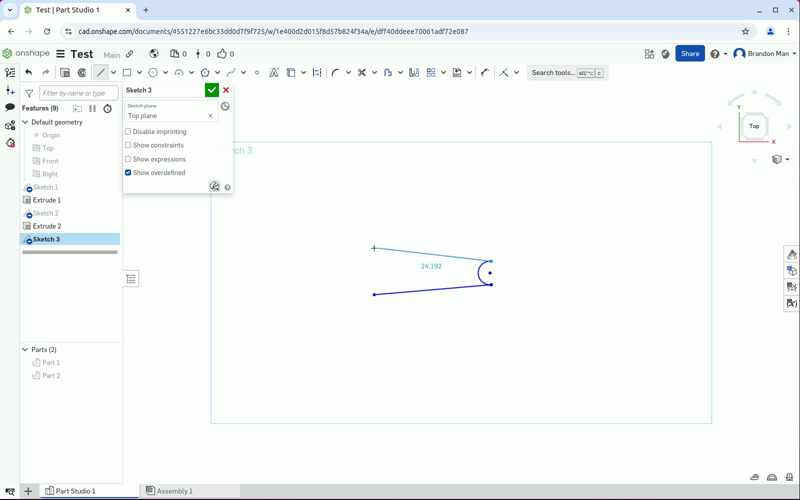
key(esc)
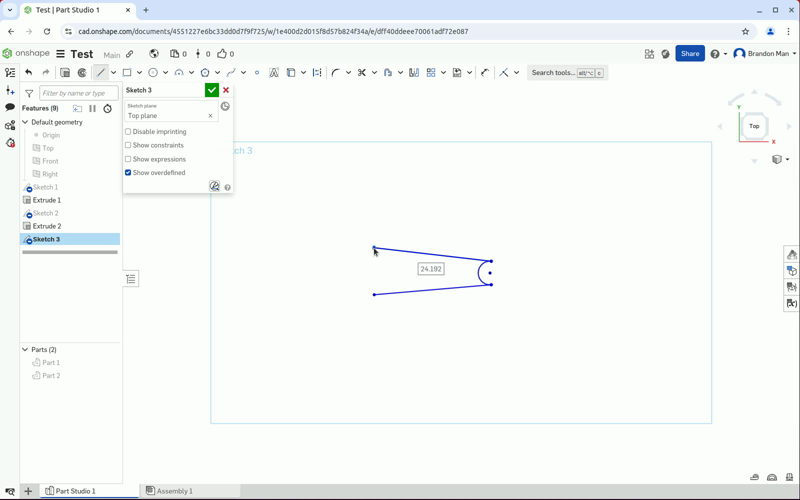
key(a)
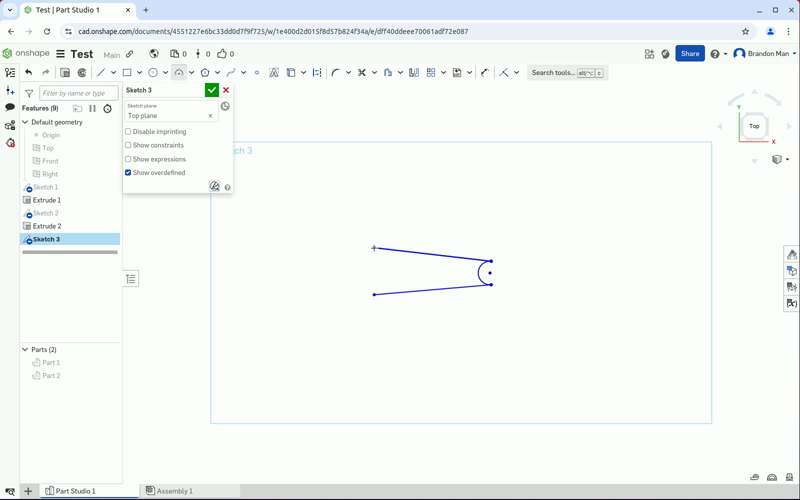
mouse_move(374, 247)
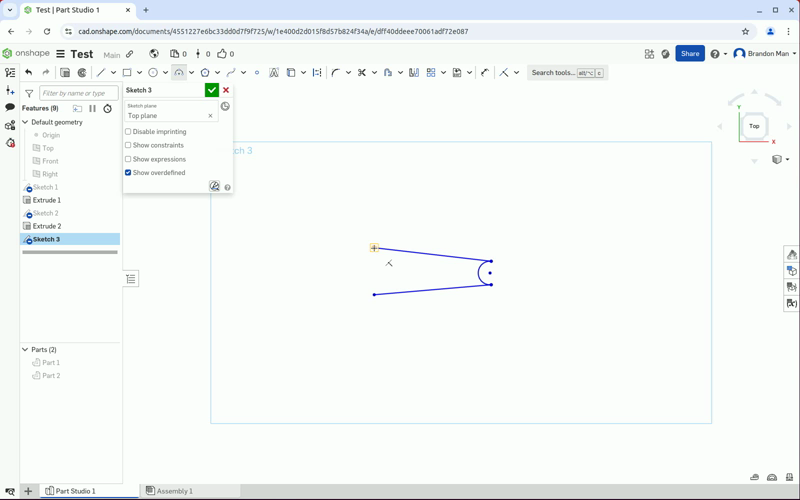
click(374, 247)
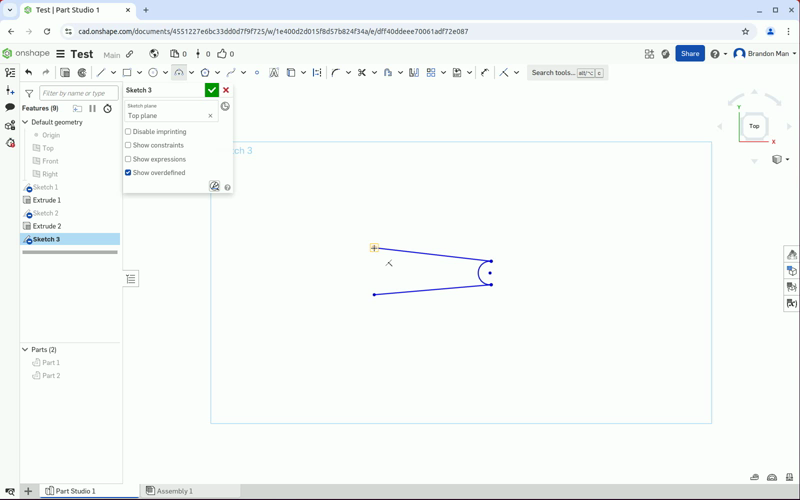
mouse_move(374, 294)
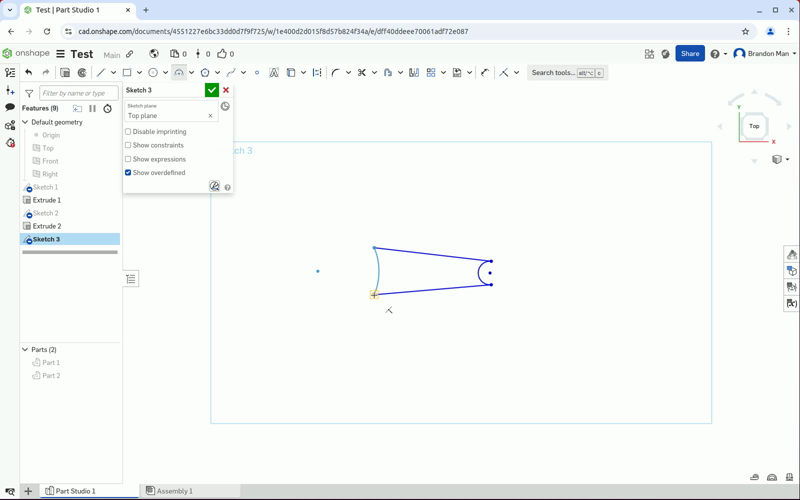
click(374, 294)
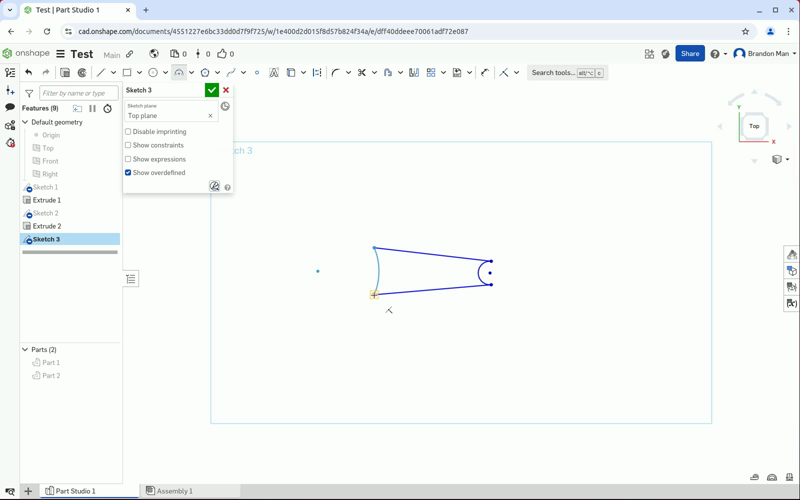
key_down(shift)
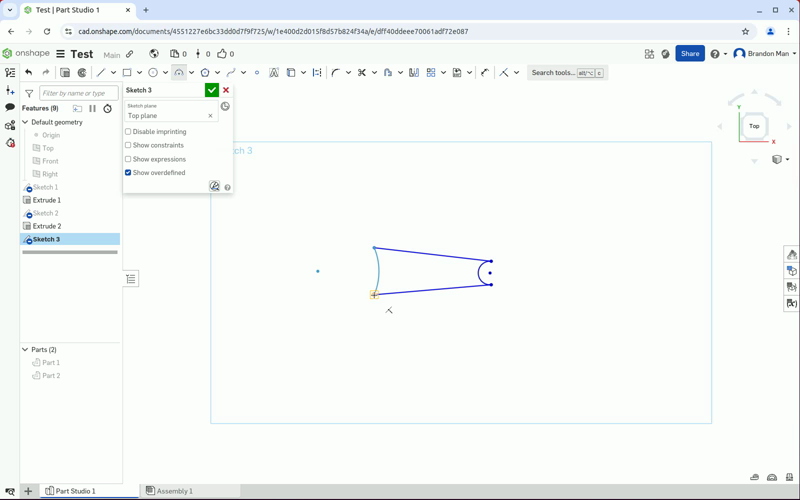
mouse_move(395, 271)
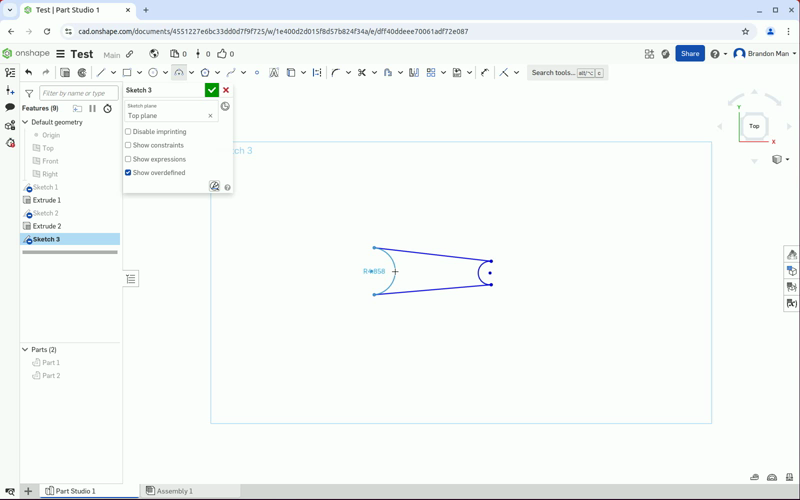
click(395, 271)
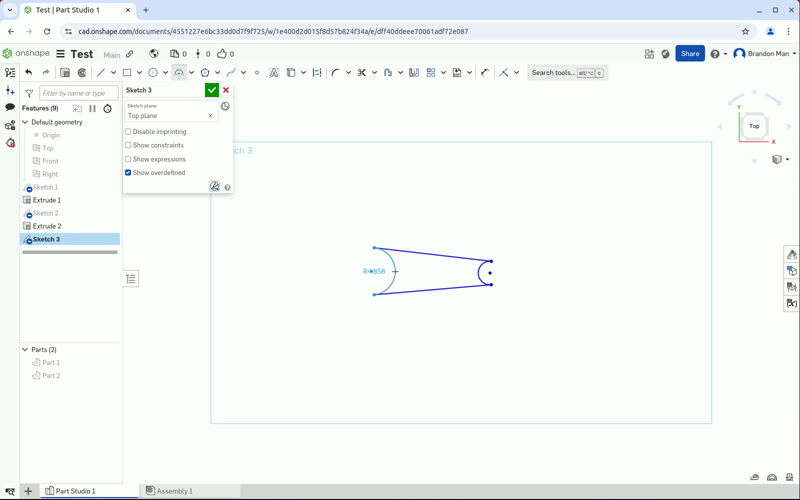
key_up(shift)
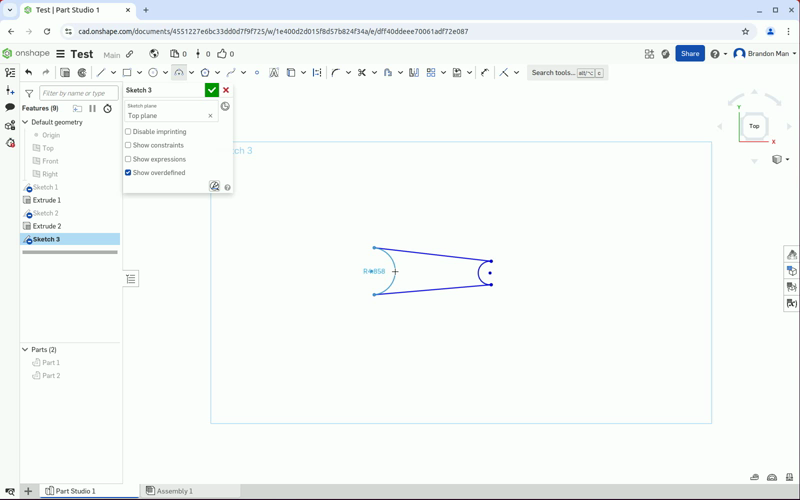
key(esc)
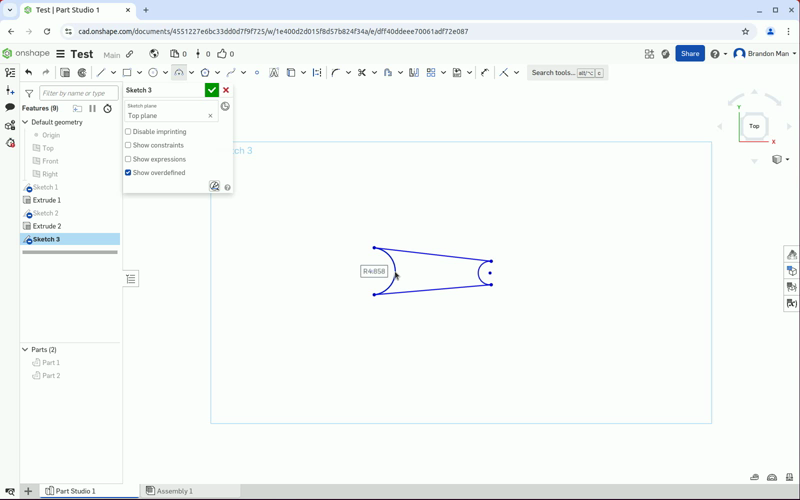
key(l)
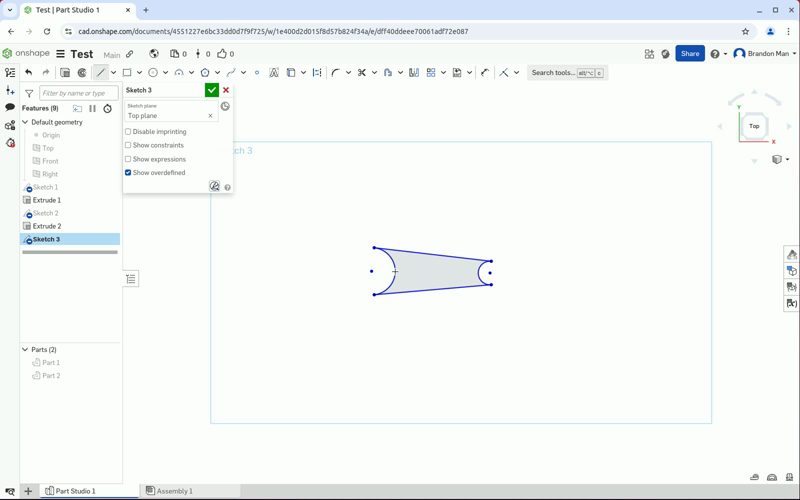
key_down(shift)
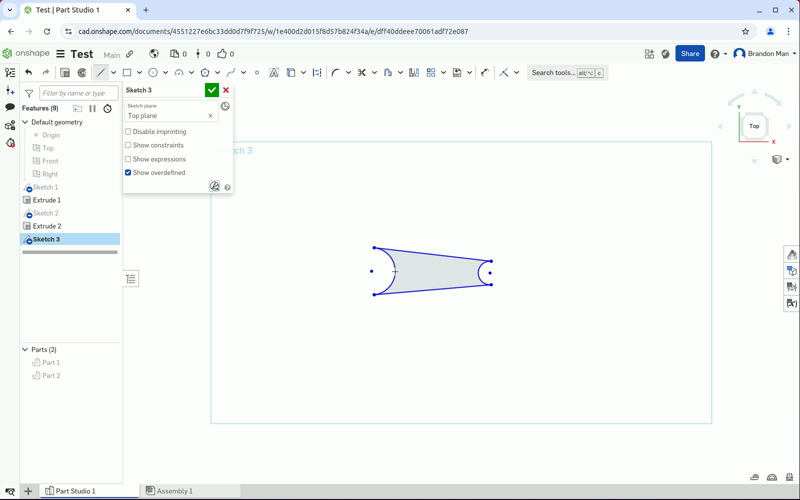
mouse_move(407, 278)
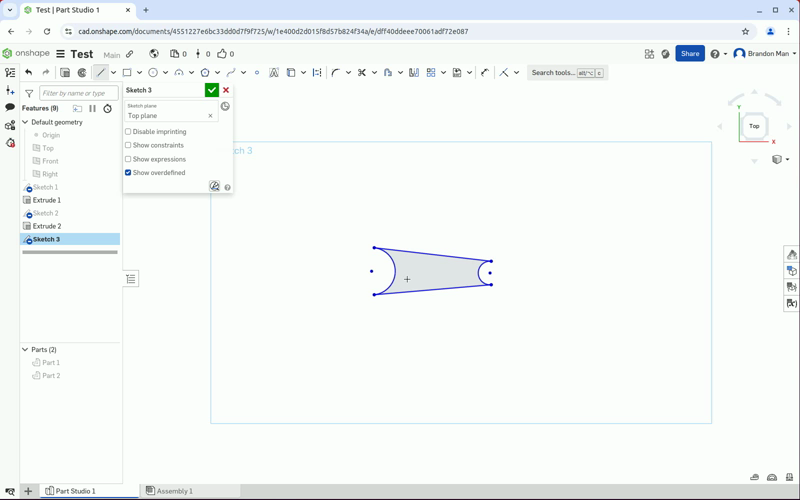
click(407, 278)
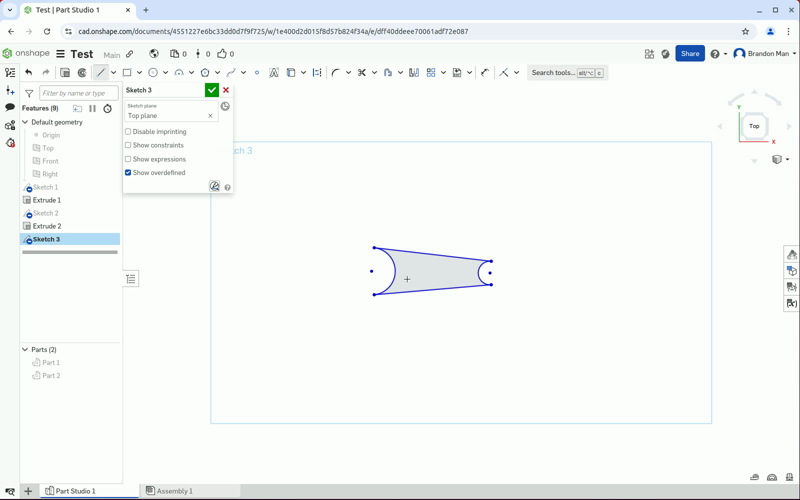
key_up(shift)
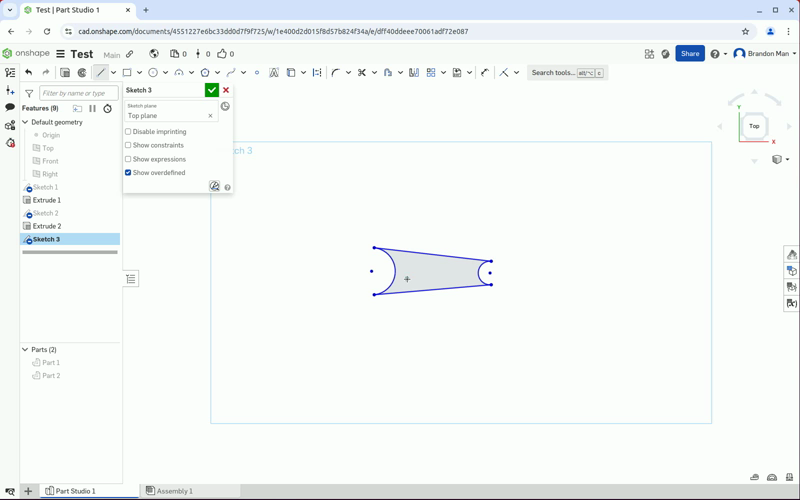
key_down(shift)
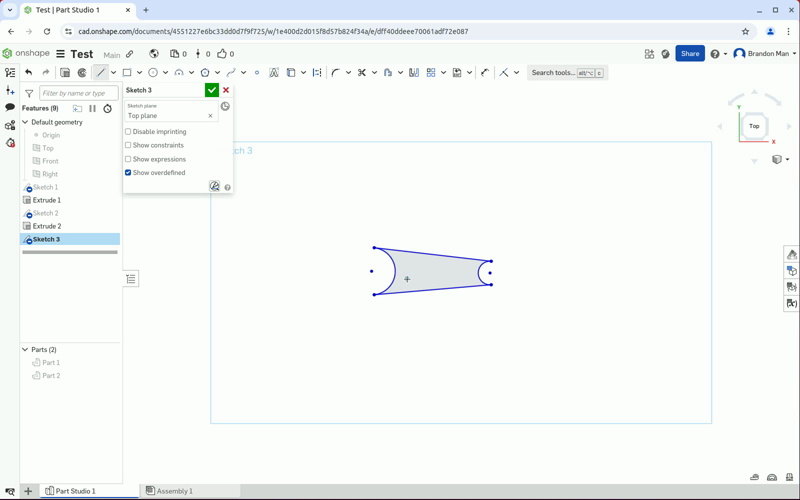
mouse_move(437, 278)
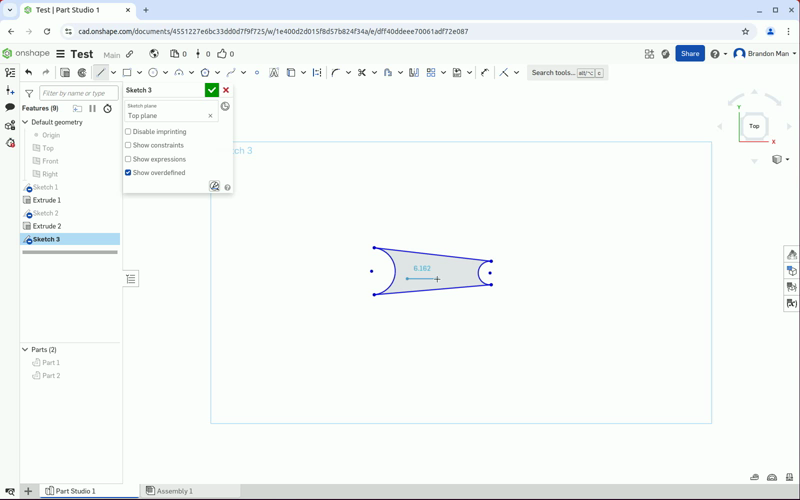
mouse_move(454, 278)
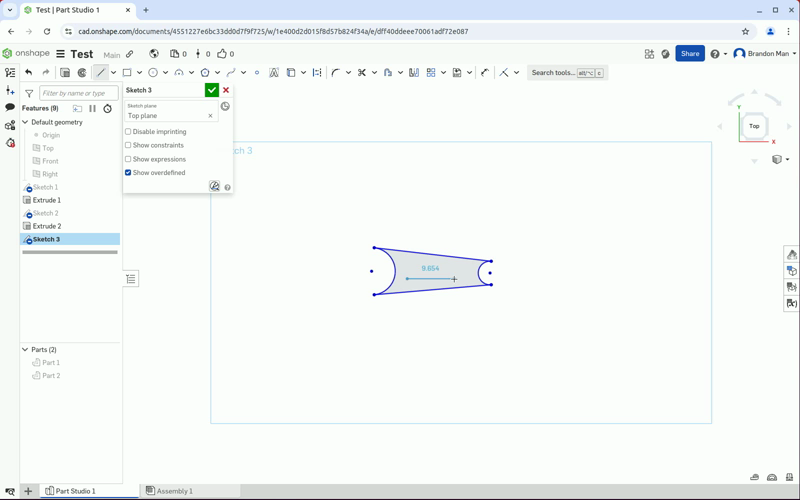
click(454, 278)
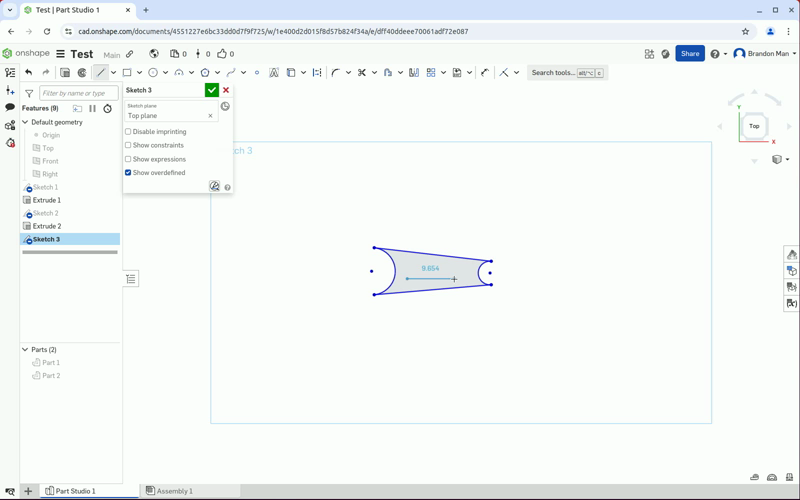
key_up(shift)
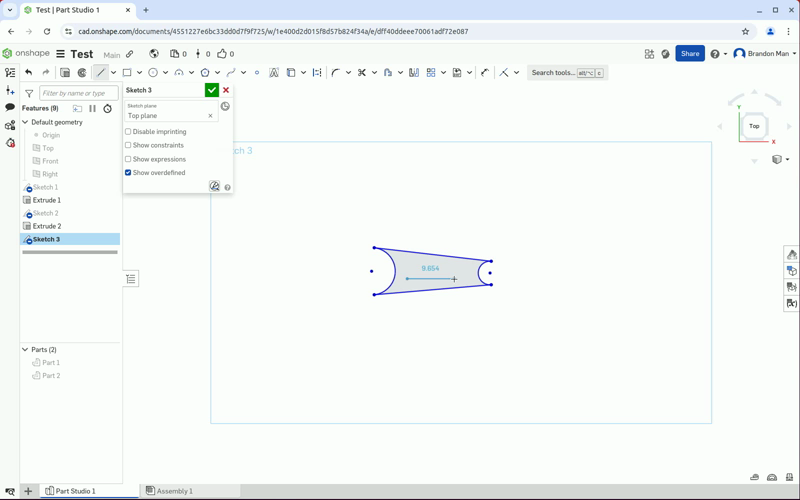
key(esc)
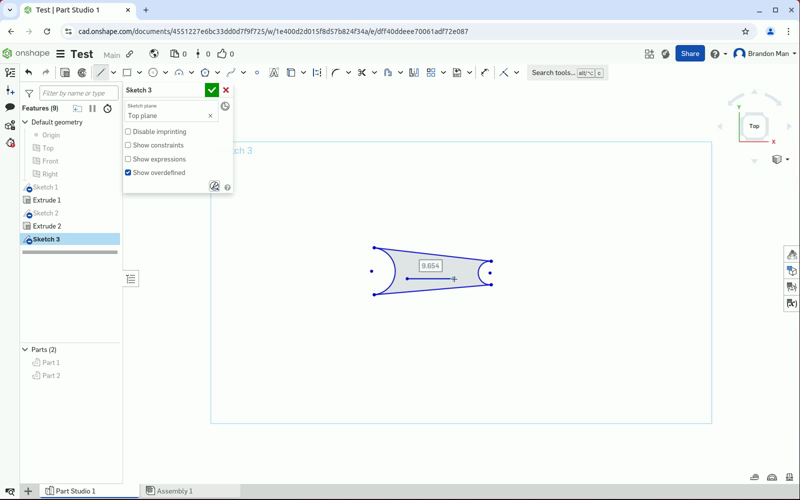
key(a)
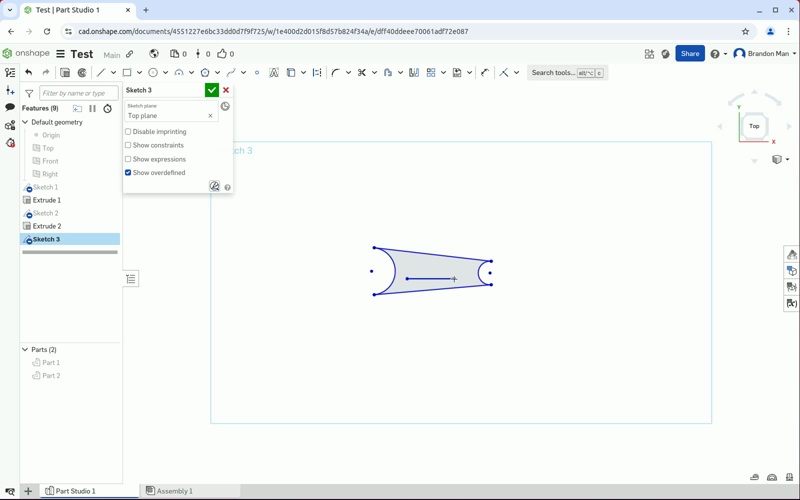
mouse_move(454, 278)
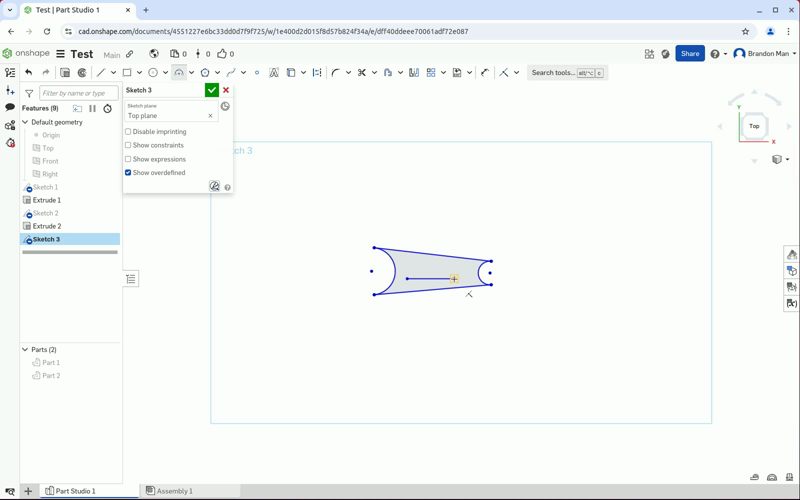
click(454, 278)
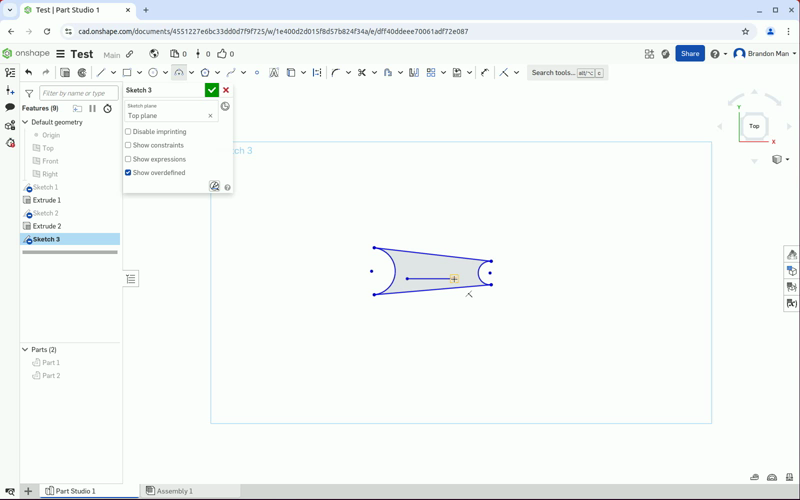
key_down(shift)
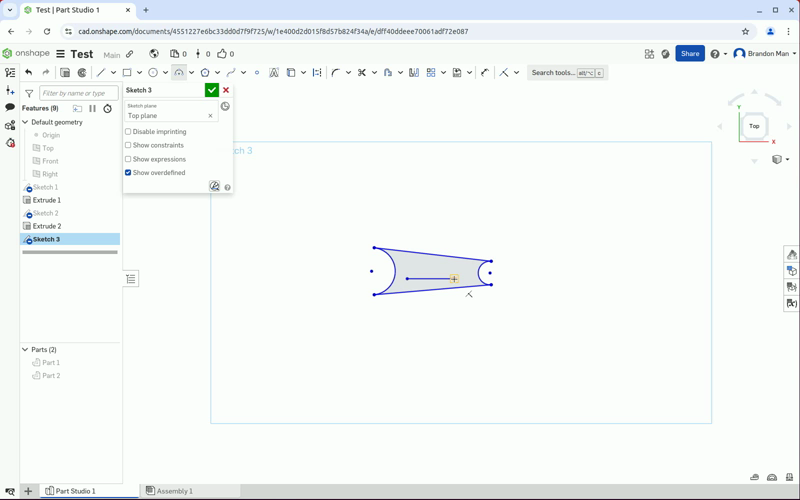
mouse_move(454, 266)
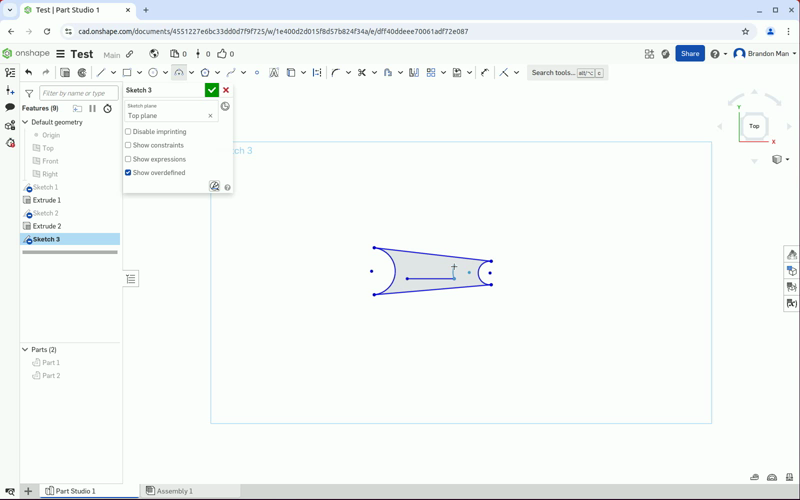
click(454, 266)
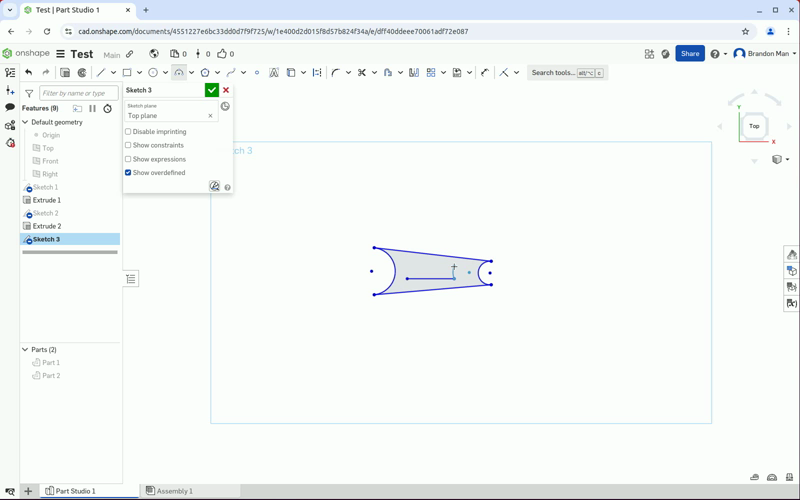
mouse_move(448, 272)
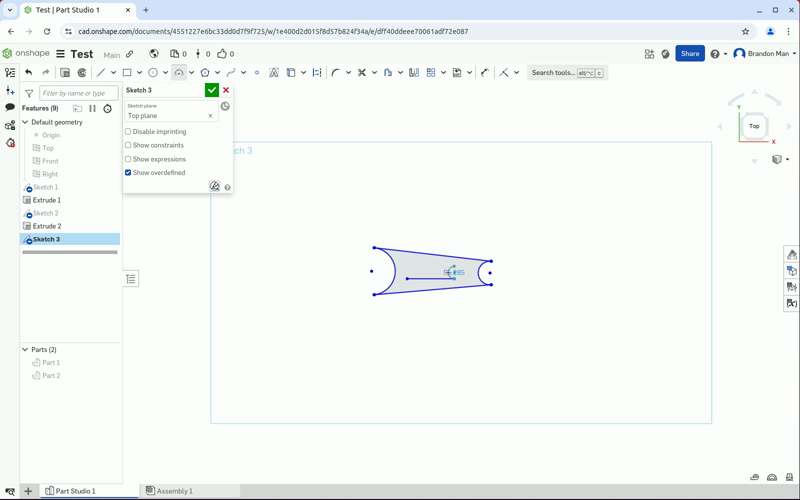
click(448, 272)
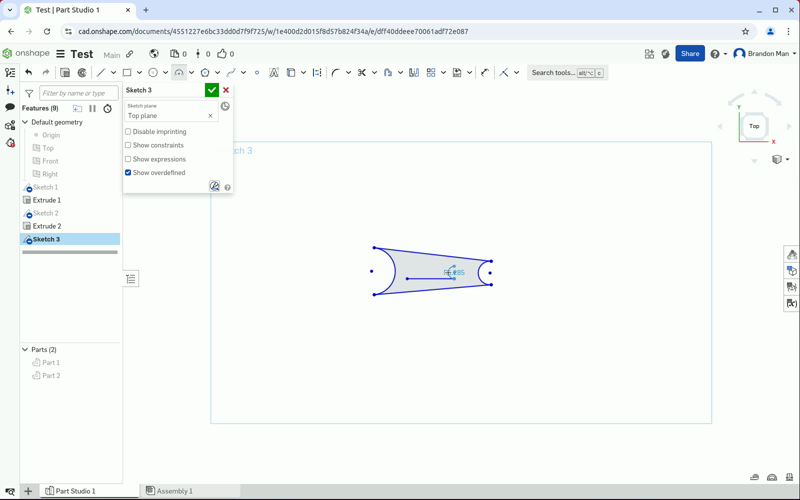
key_up(shift)
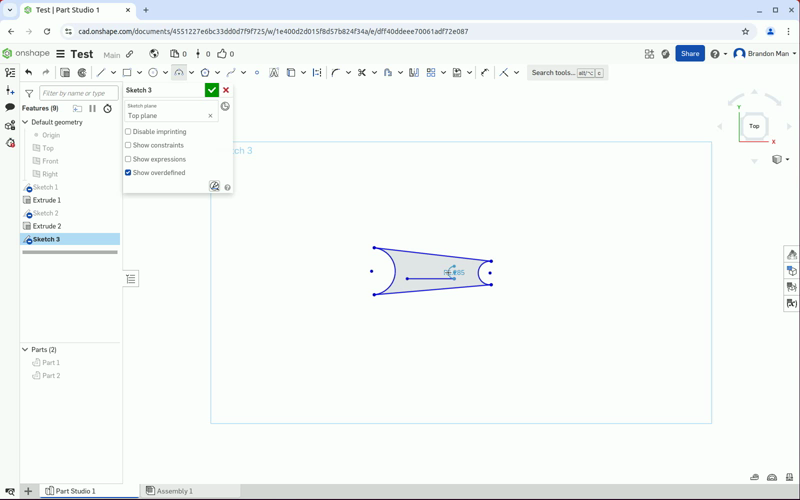
key(esc)
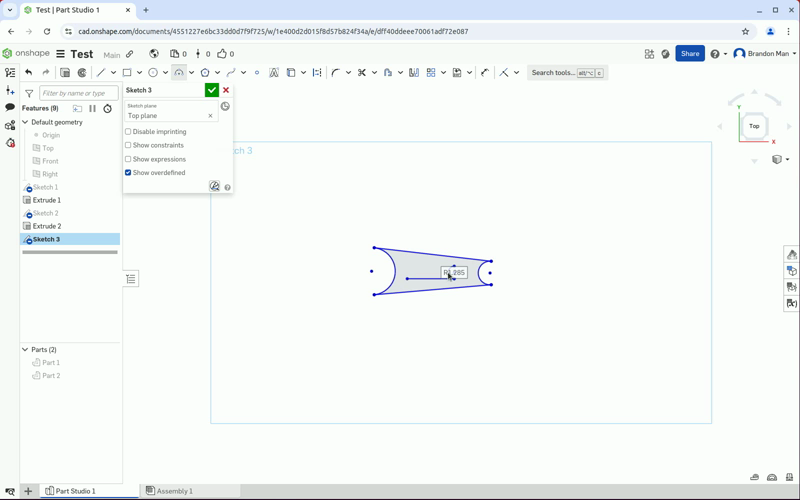
key(l)
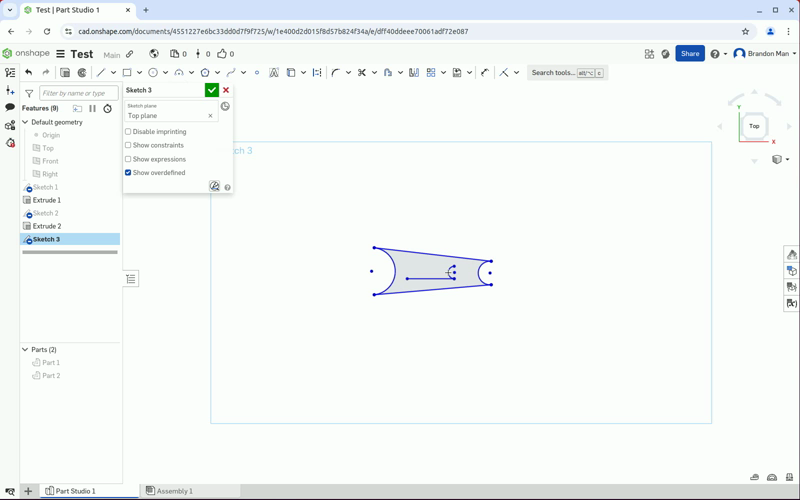
mouse_move(454, 266)
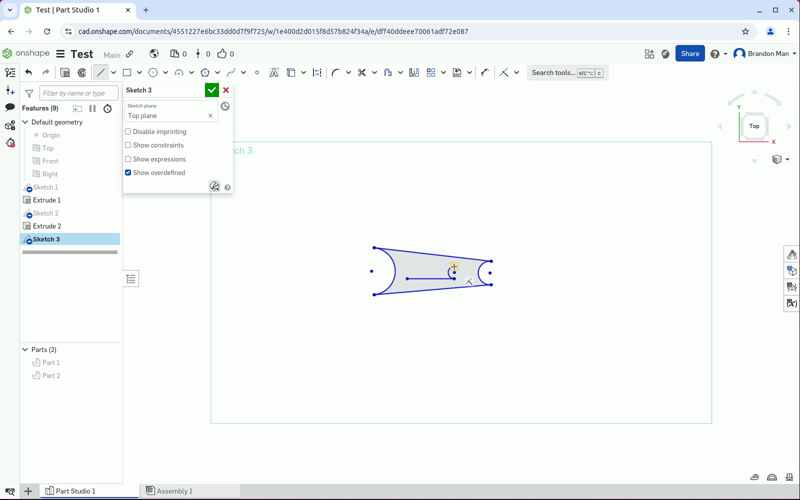
click(454, 266)
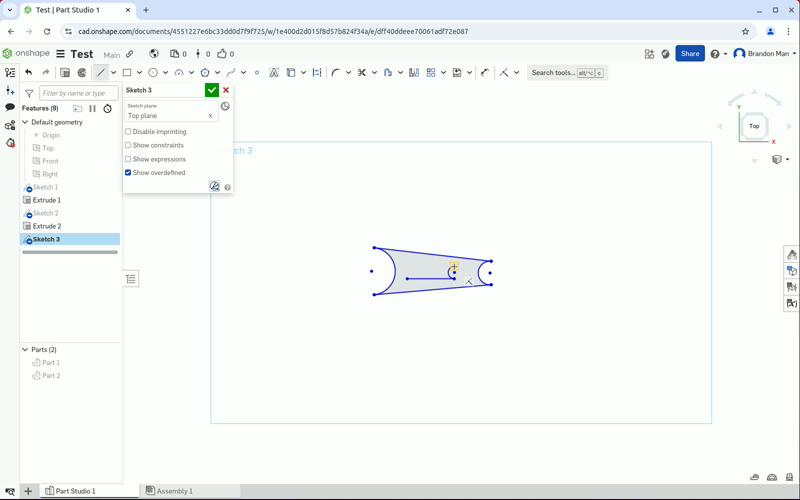
key_down(shift)
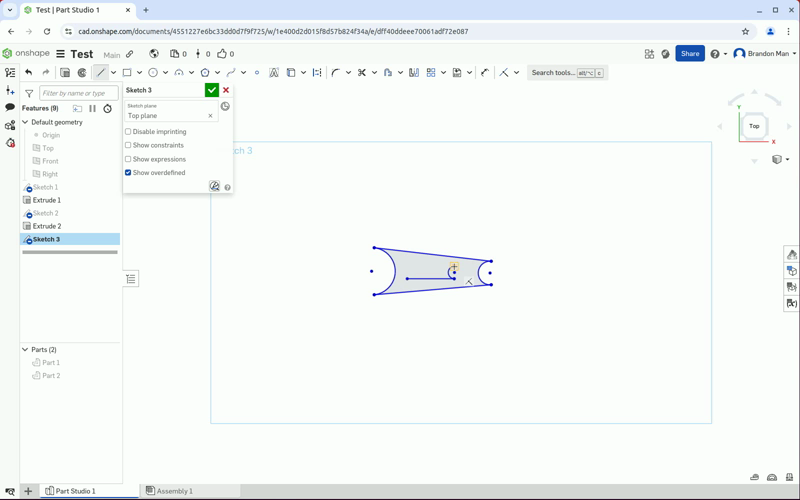
mouse_move(484, 266)
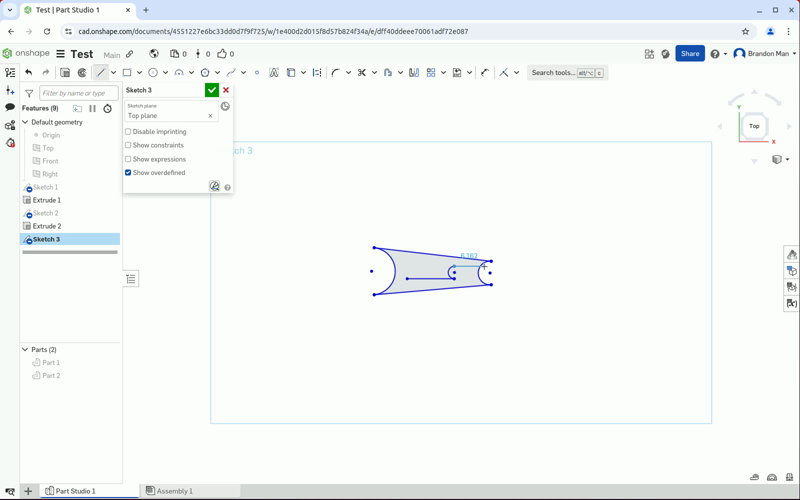
mouse_move(407, 266)
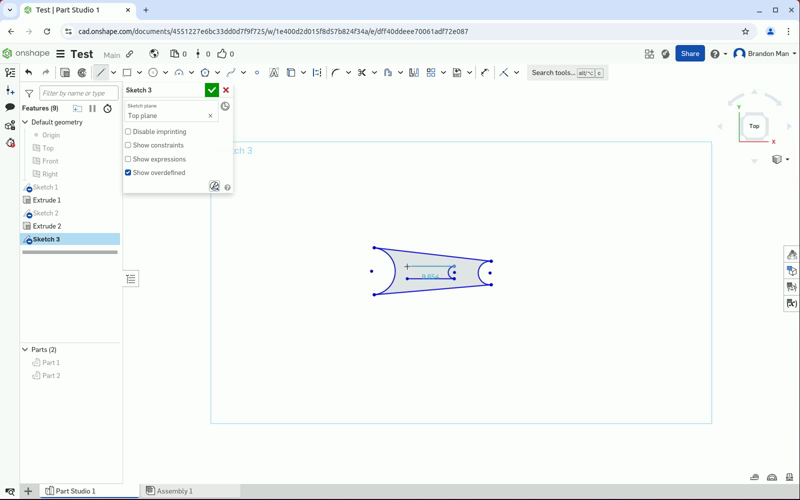
click(407, 266)
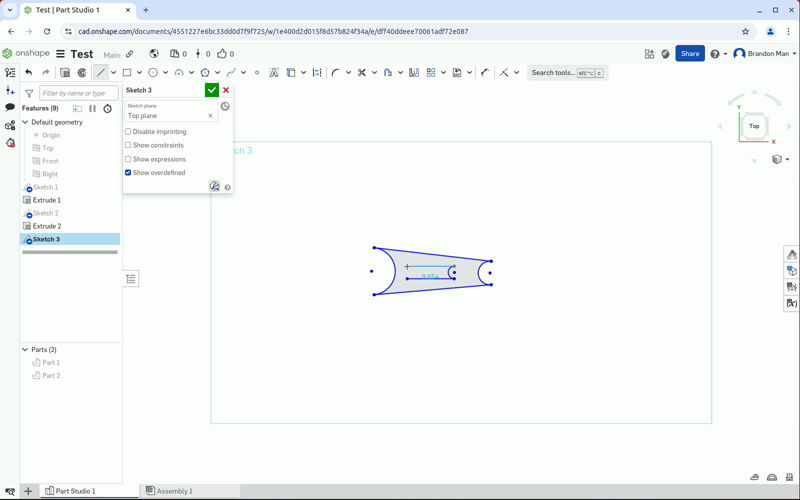
key_up(shift)
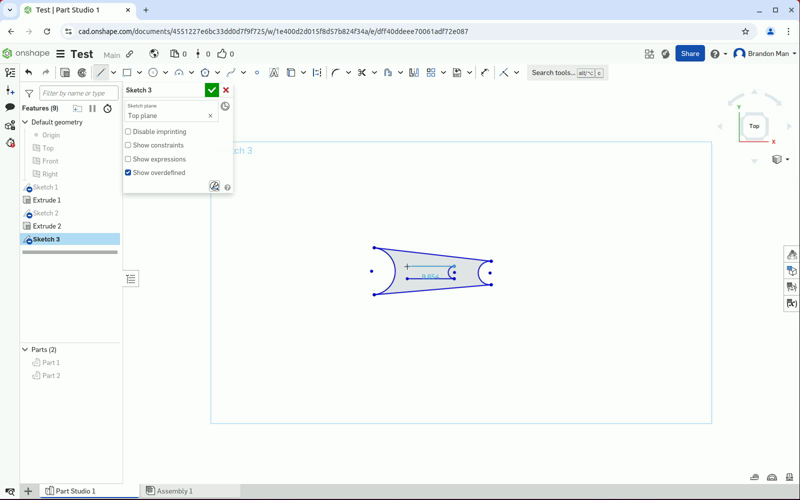
key(esc)
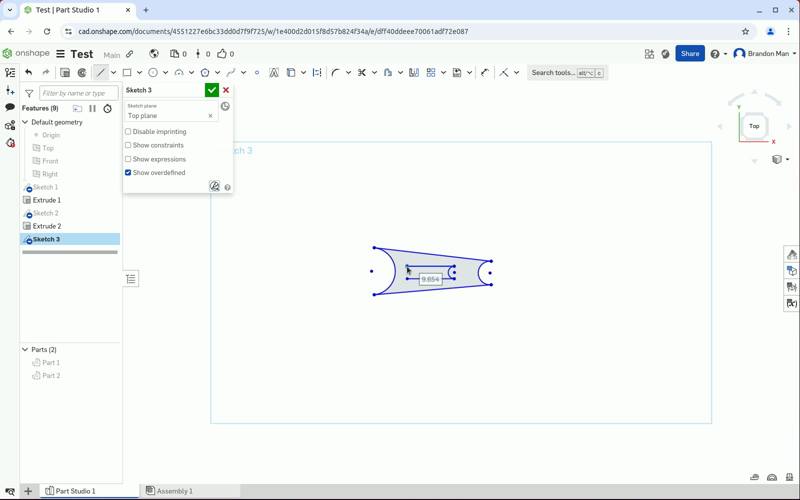
key(a)
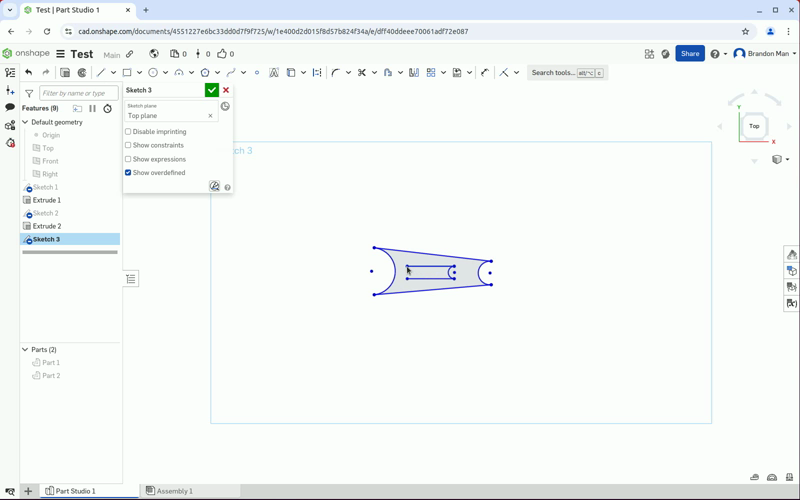
mouse_move(407, 266)
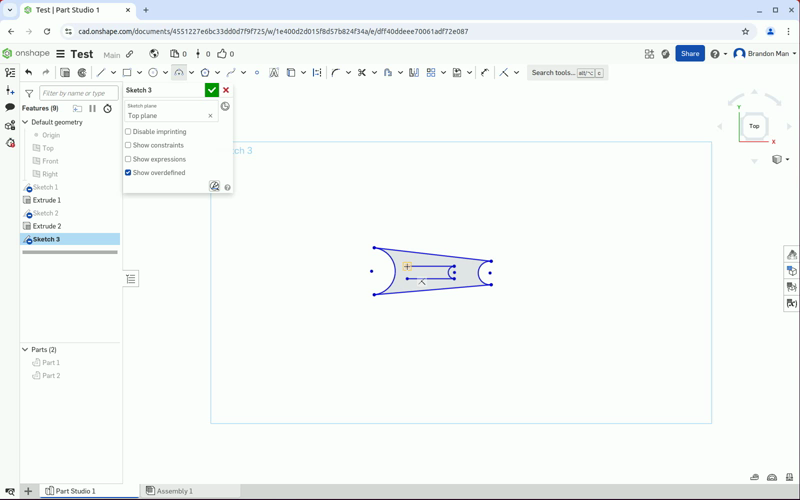
click(407, 266)
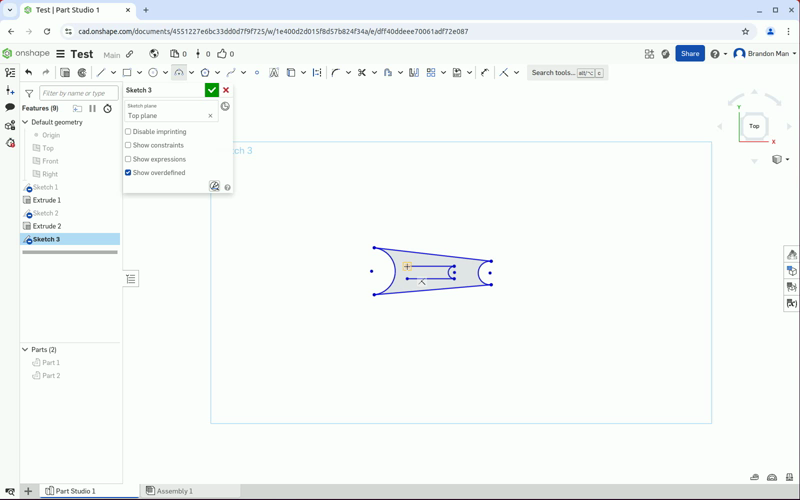
mouse_move(407, 278)
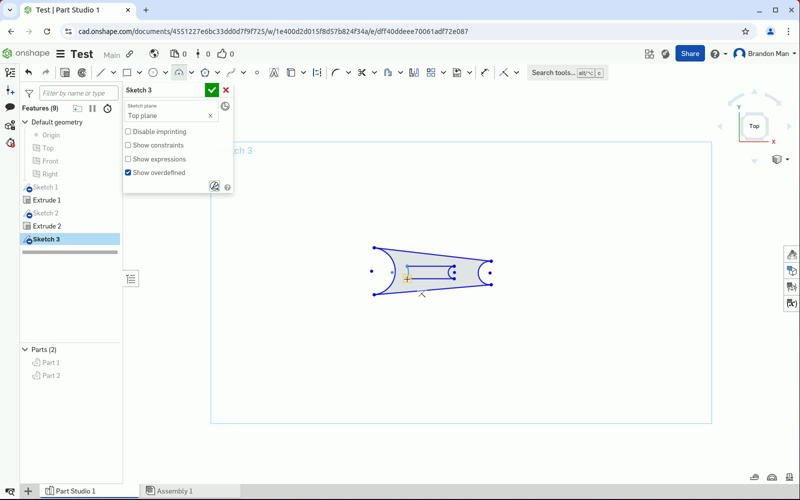
click(407, 278)
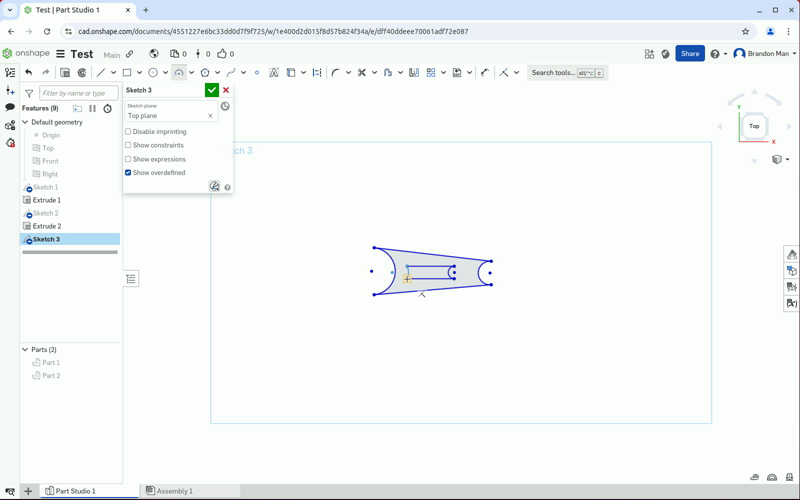
key_down(shift)
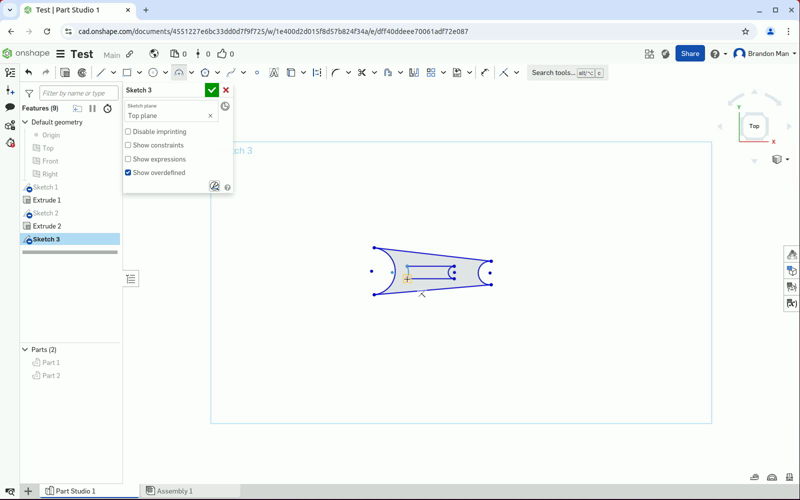
mouse_move(401, 272)
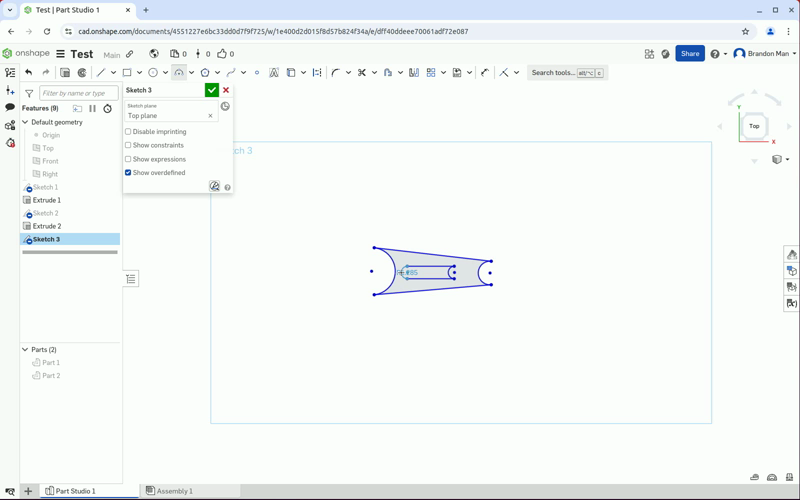
click(401, 272)
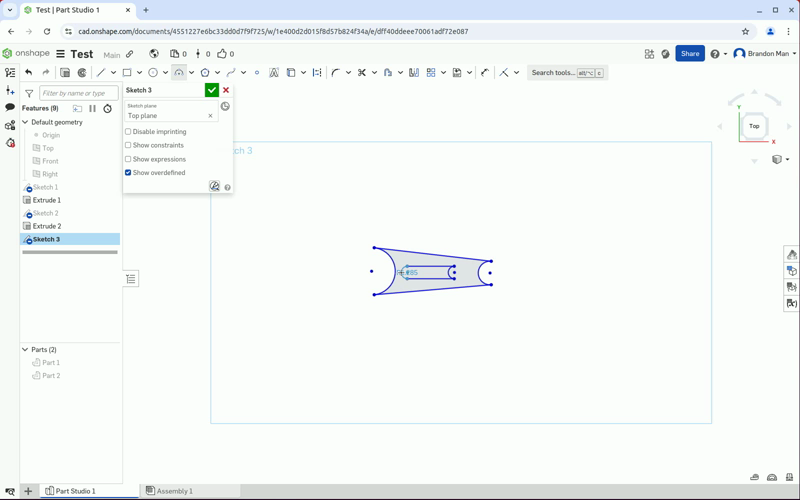
key_up(shift)
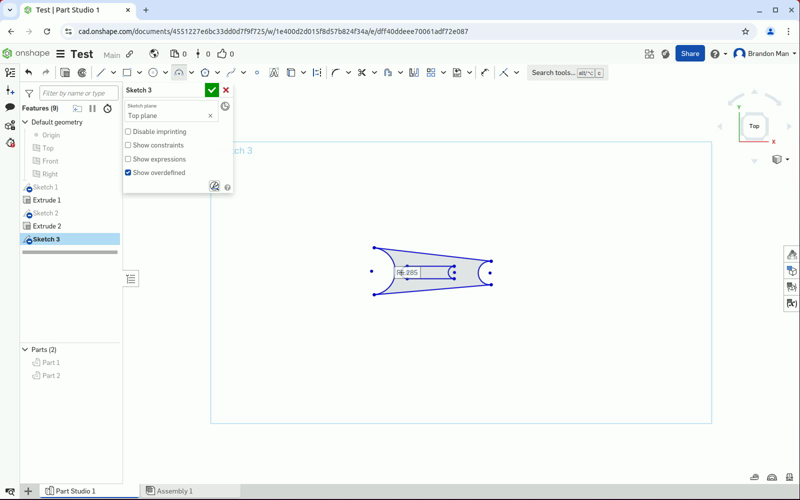
key(esc)
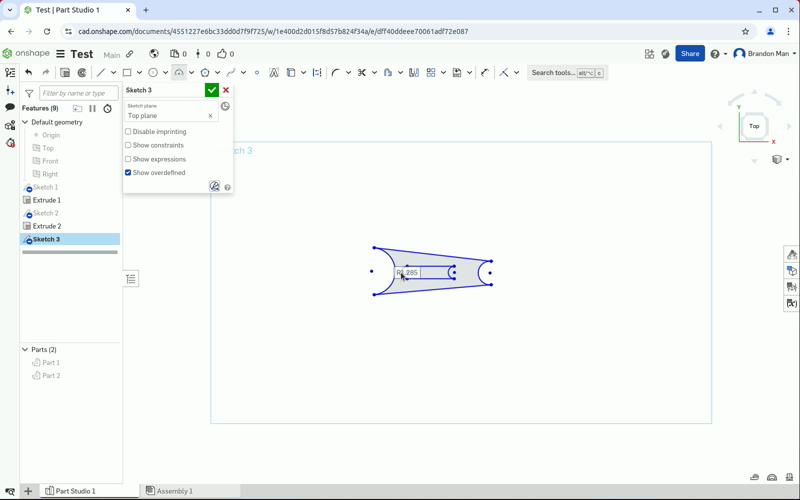
mouse_move(411, 281)
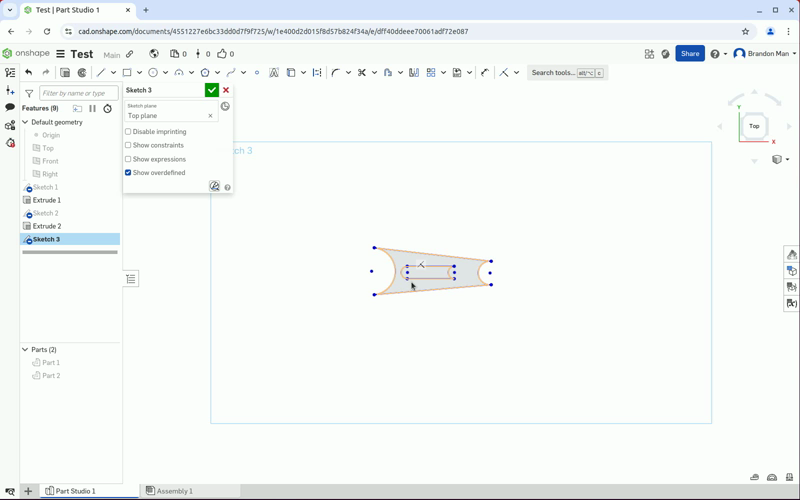
click(411, 281)
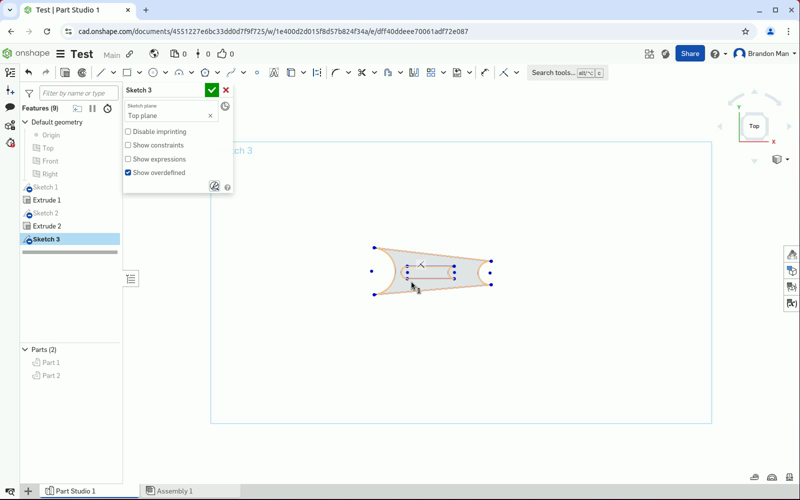
mouse_move(73, 352)
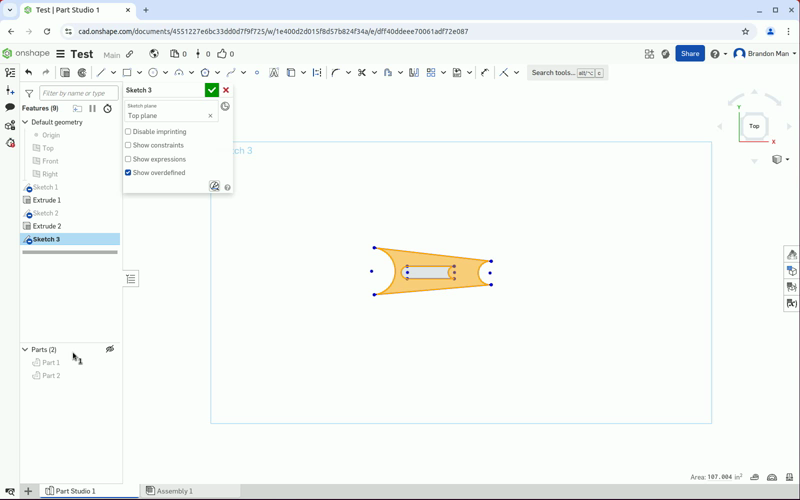
key(shift+y)
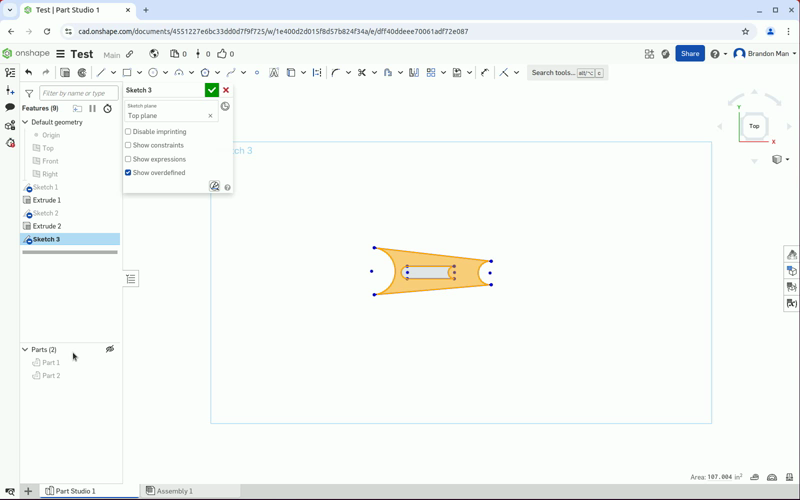
key(shift+e)
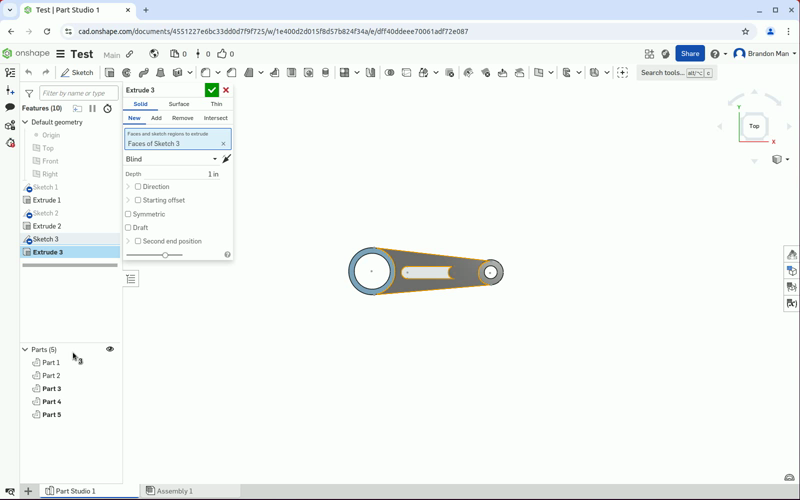
mouse_move(143, 106)
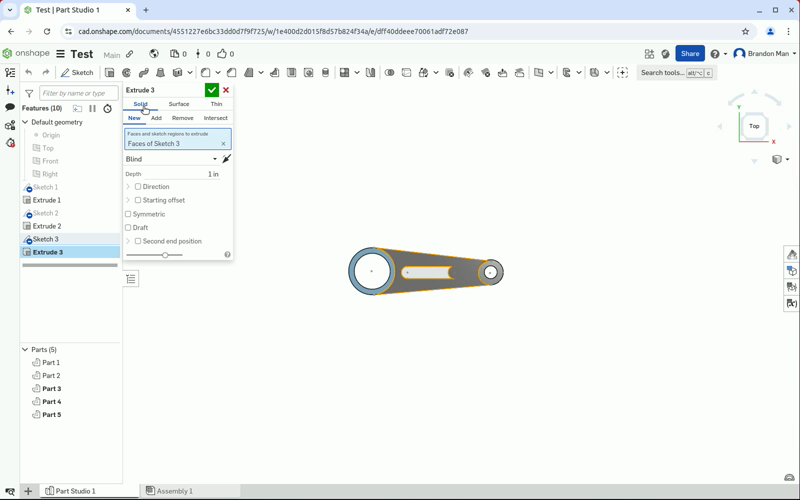
click(143, 106)
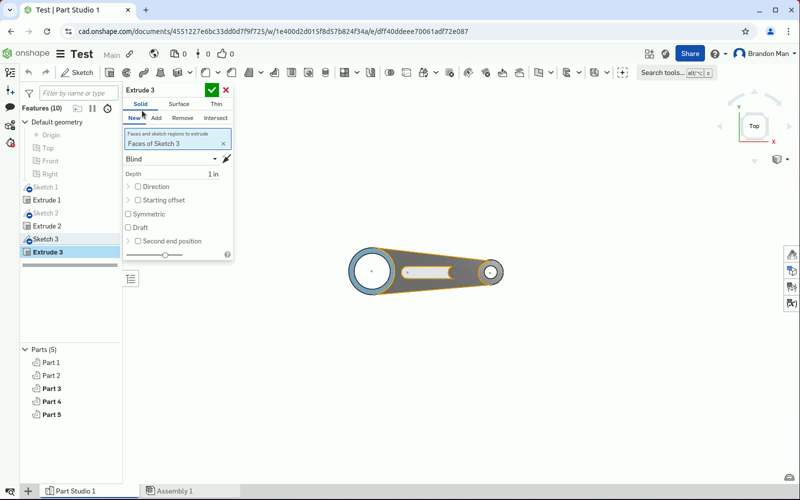
mouse_move(137, 120)
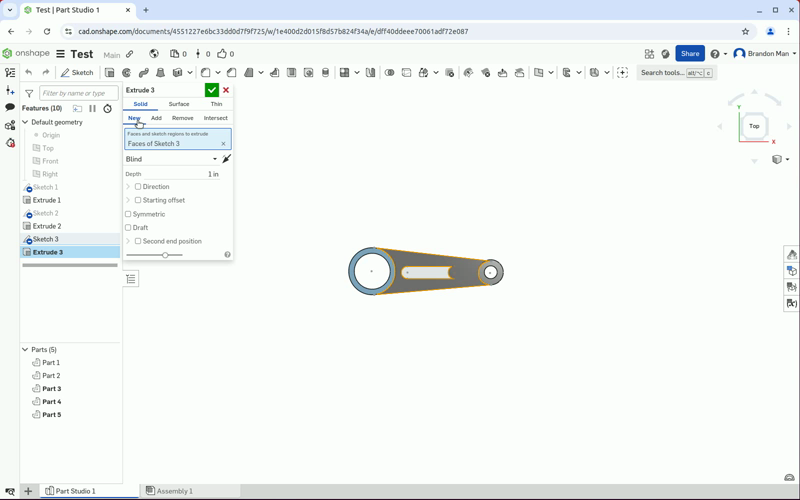
click(137, 120)
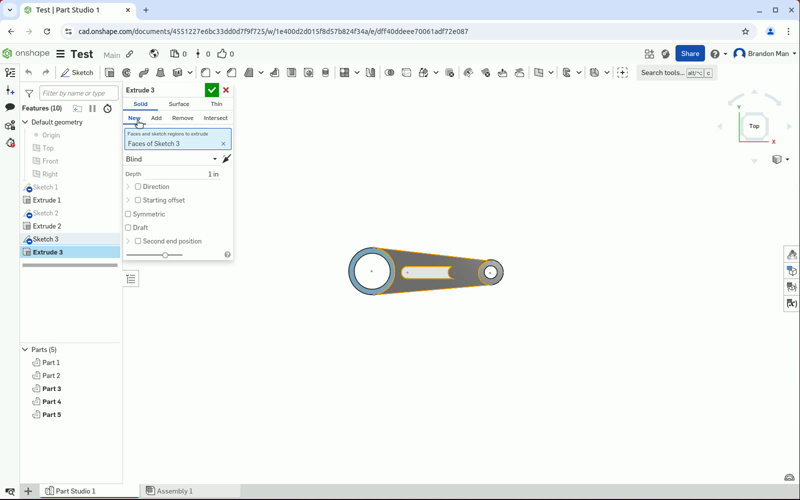
key(tab, 4)
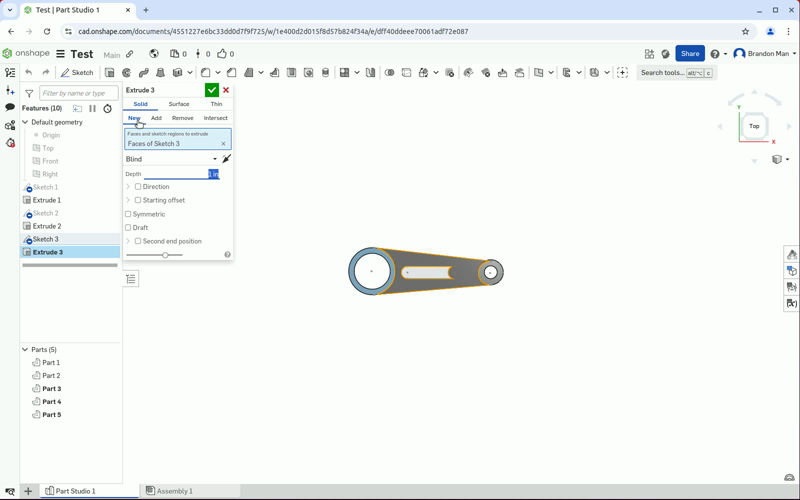
text(4.814)
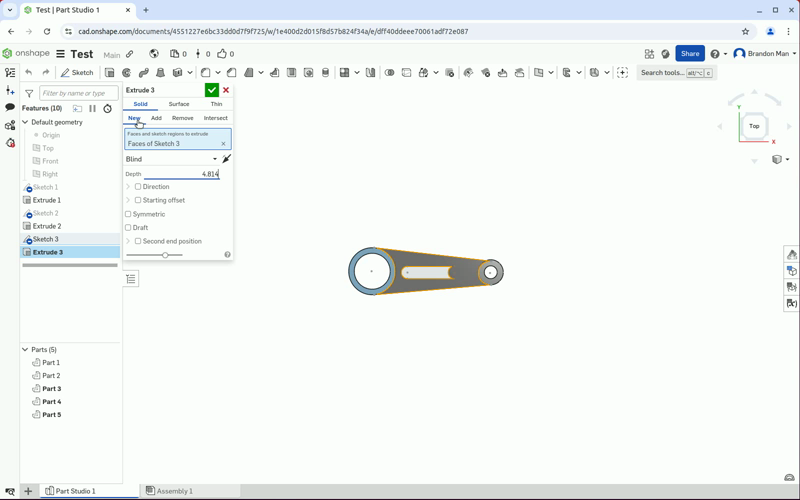
key(enter)
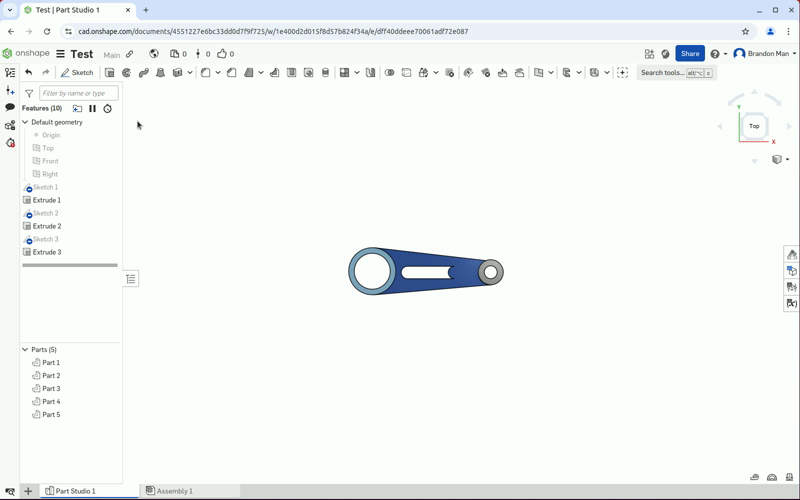
key(shift+h)
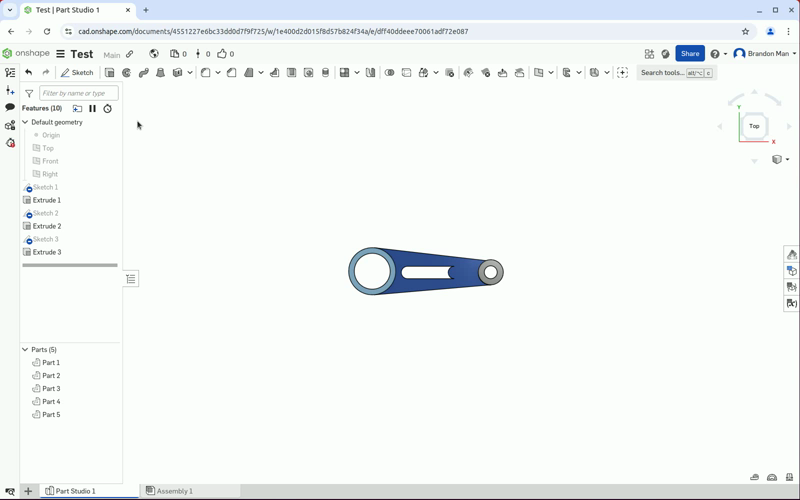
key(shift+h)
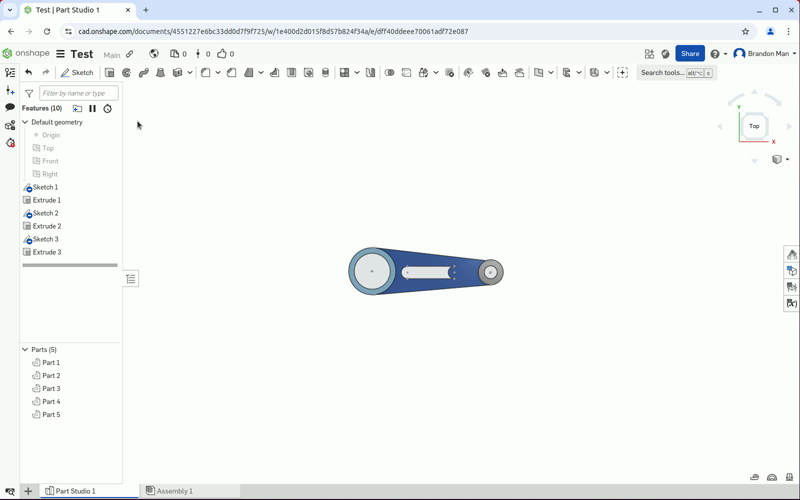
key(shift+7)
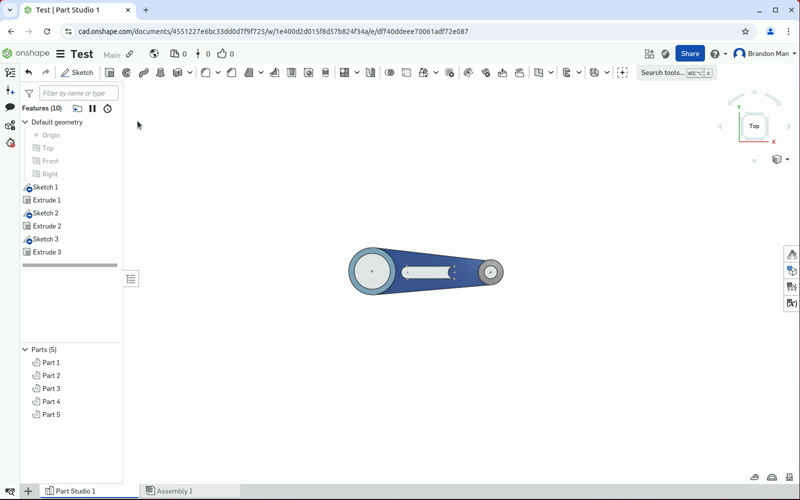
key(up, 3)
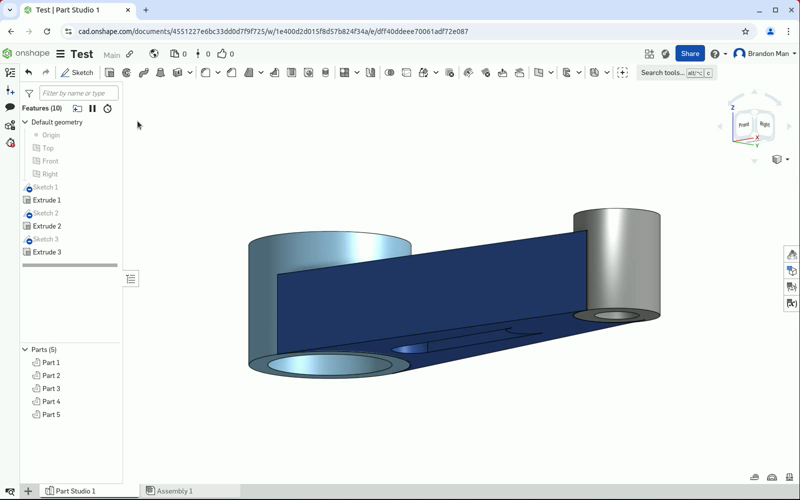
key(left, 3)
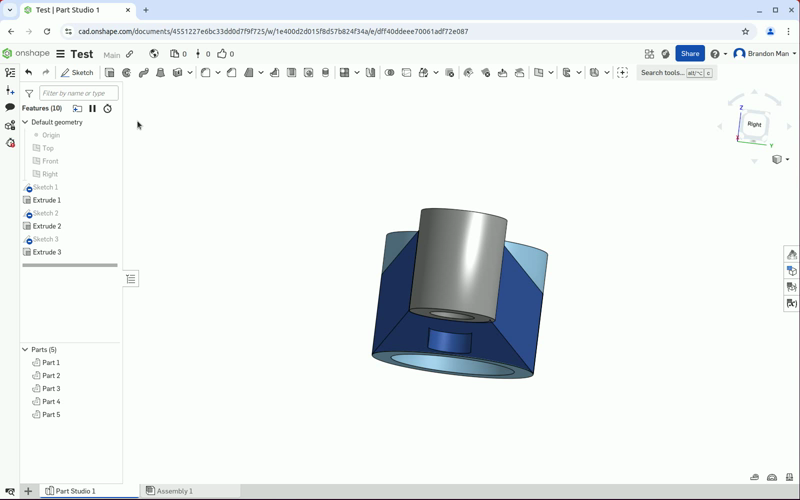
key(right, 3)
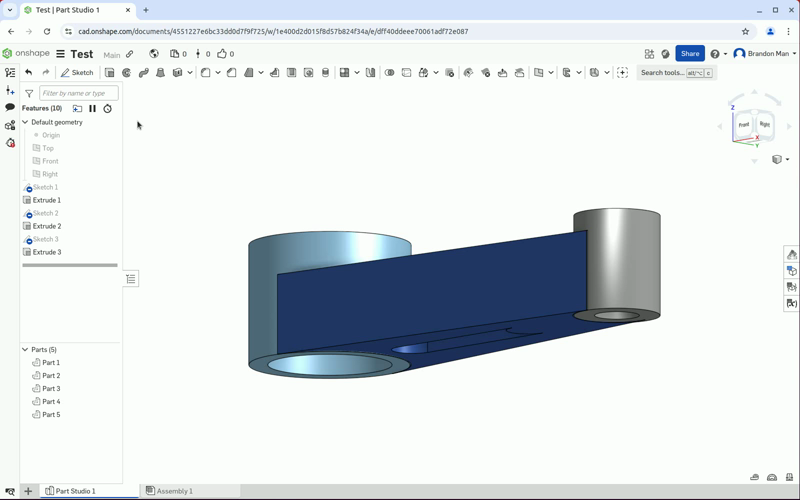
key(down, 3)
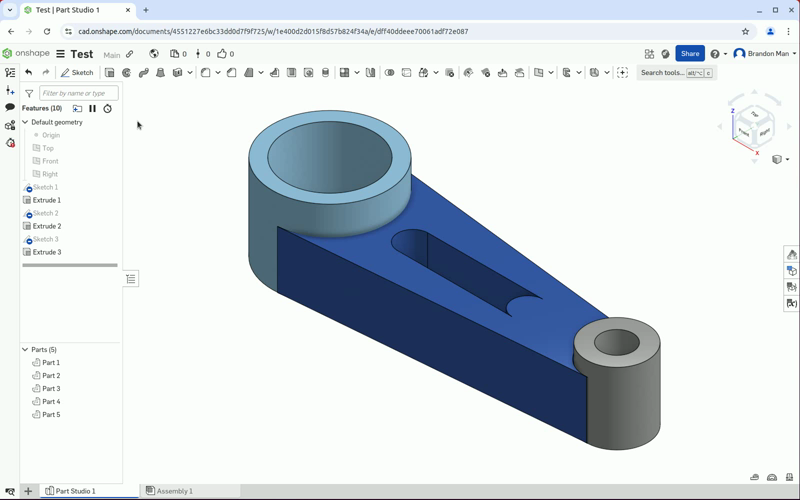
mouse_move(73, 189)
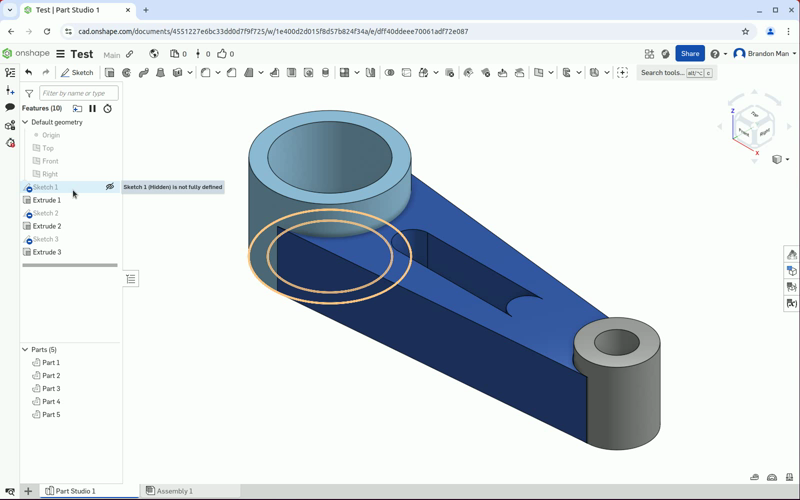
click(73, 189)